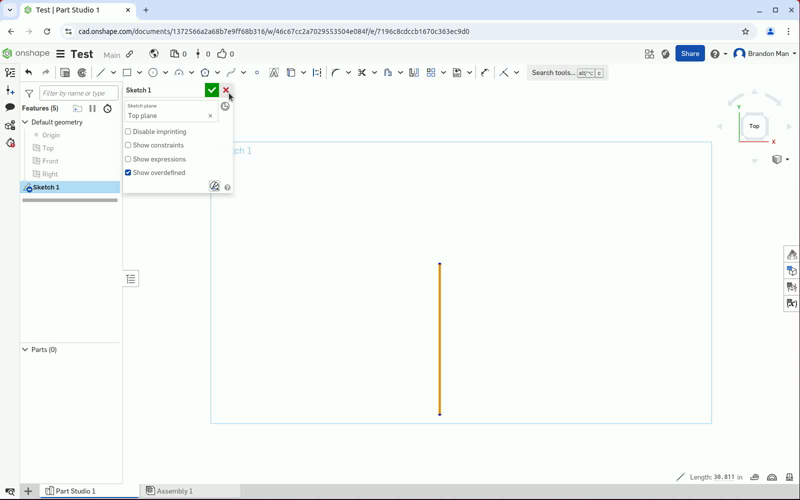
key(shift+h)
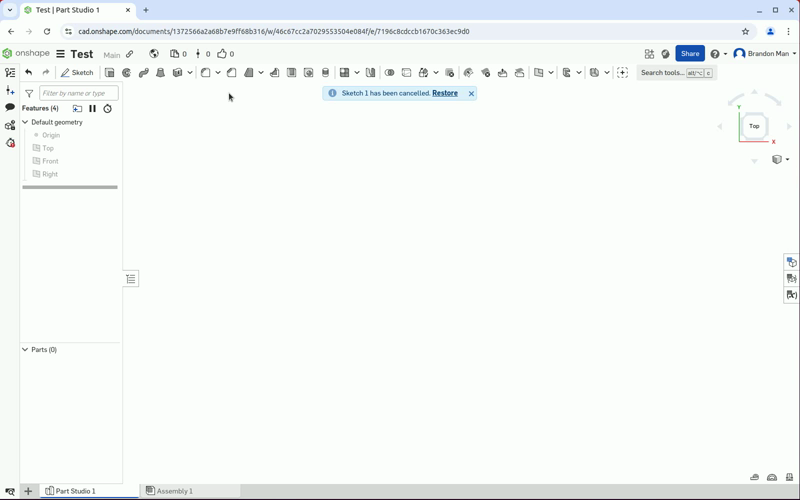
mouse_move(73, 352)
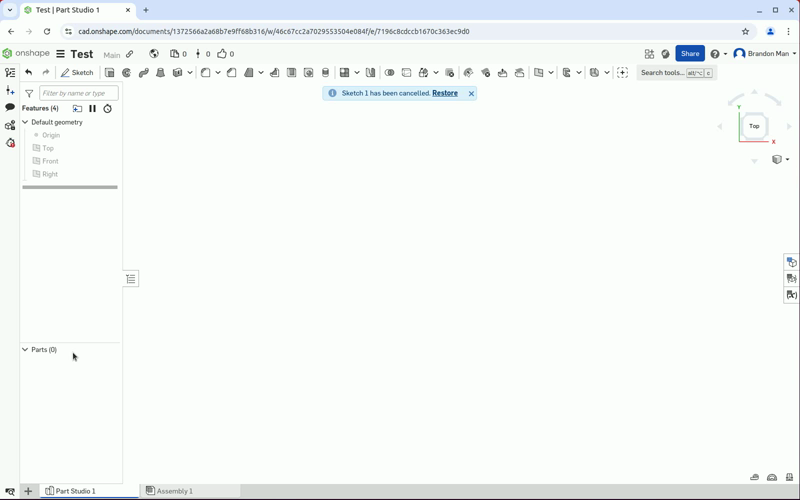
key(y)
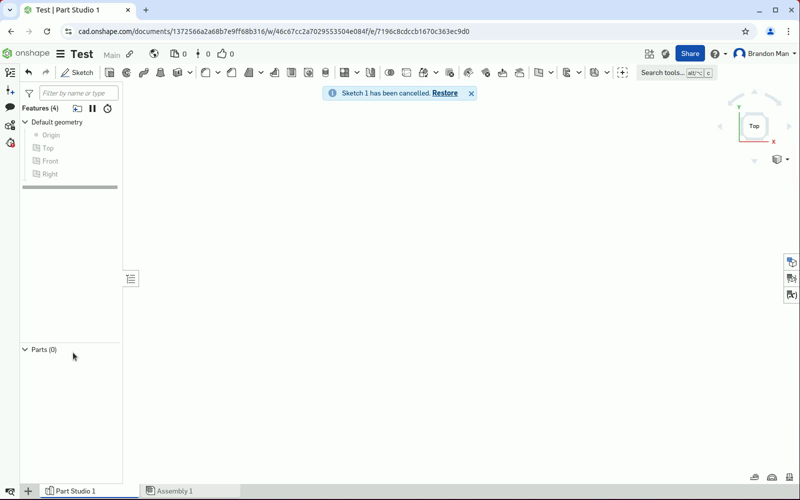
key(shift+p)
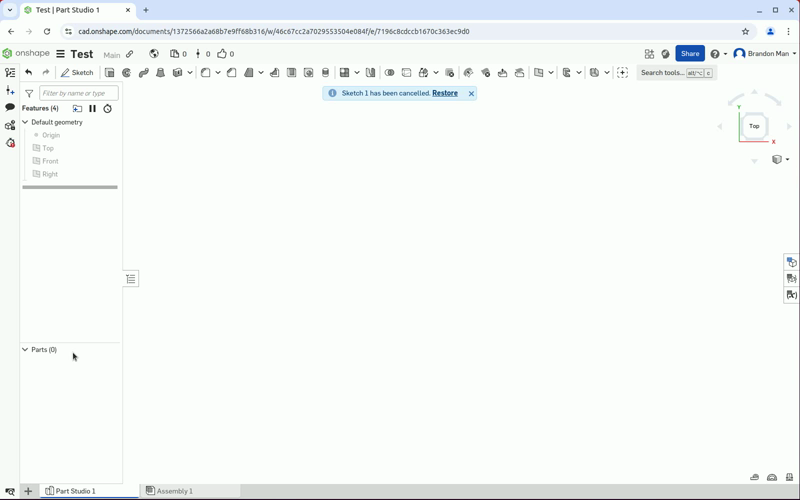
key(space)
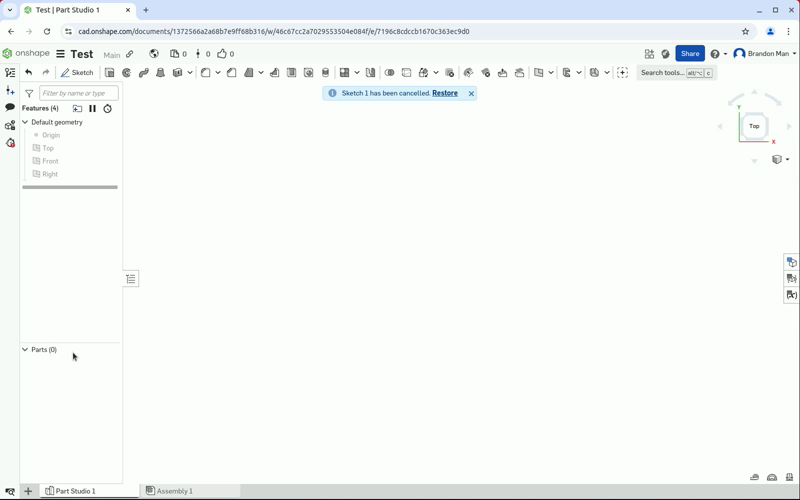
key_down(shift)
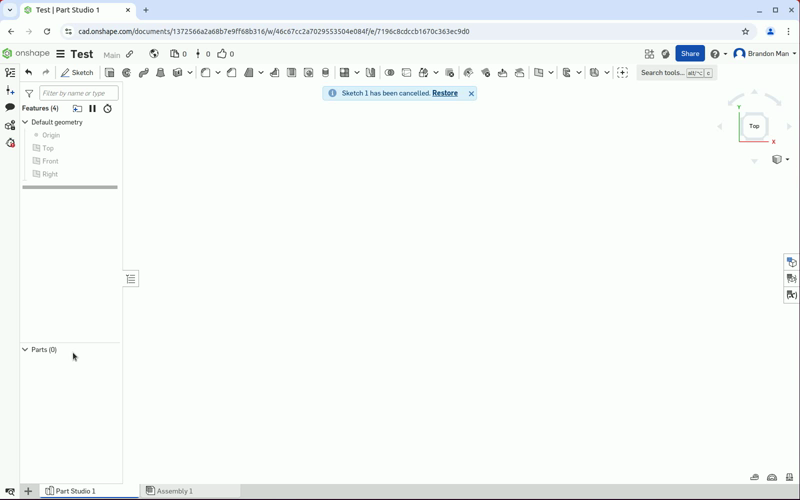
key(up)
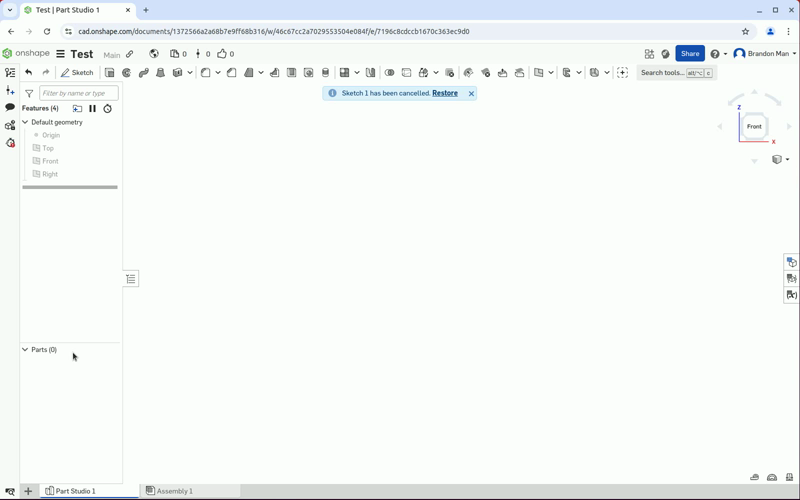
key_up(shift)
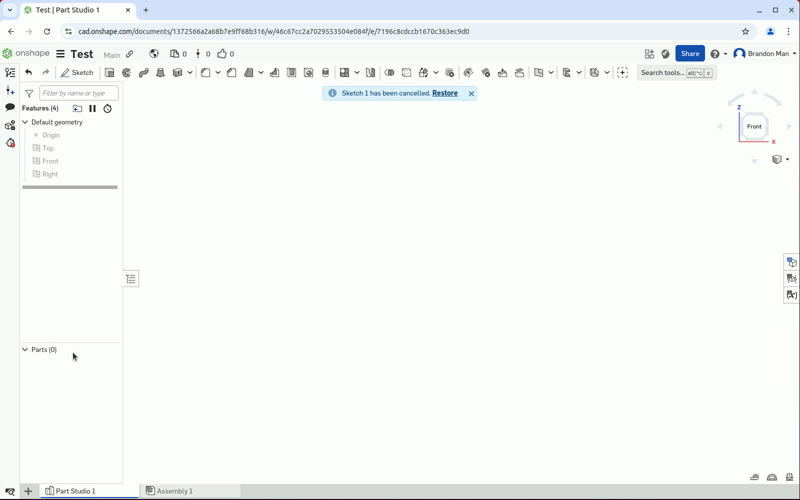
mouse_move(73, 352)
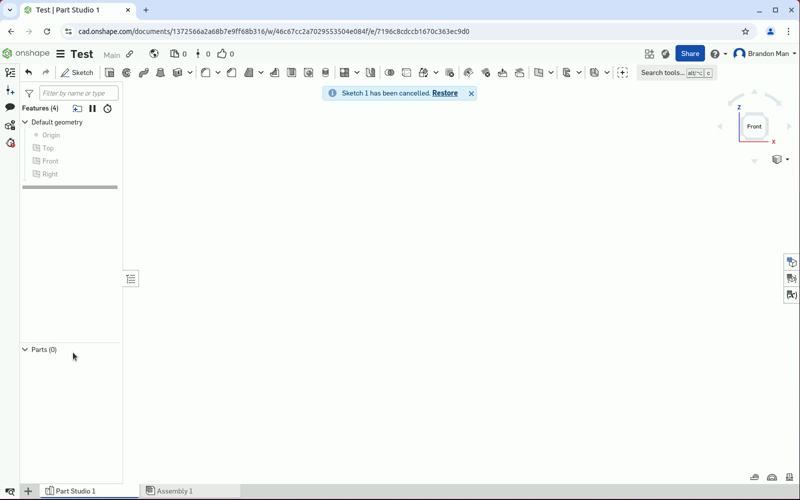
key(shift+y)
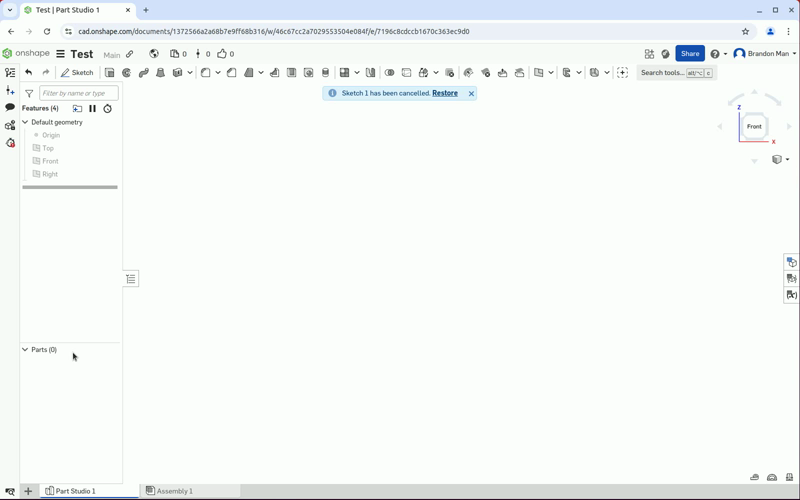
key(shift+s)
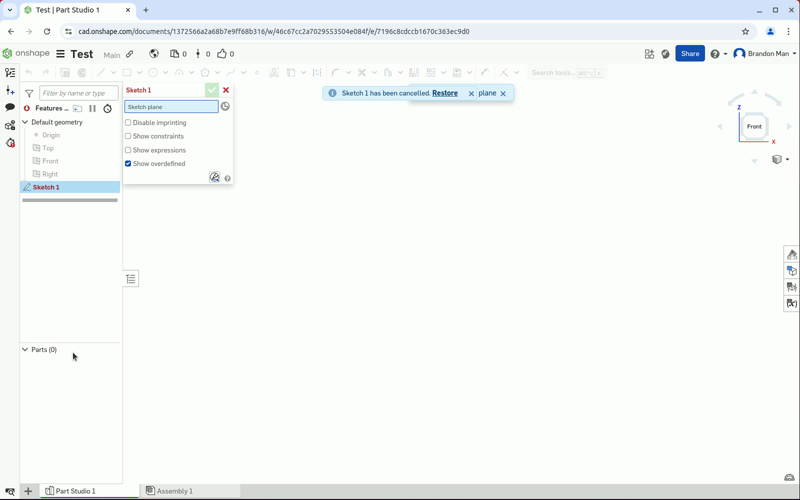
mouse_move(73, 163)
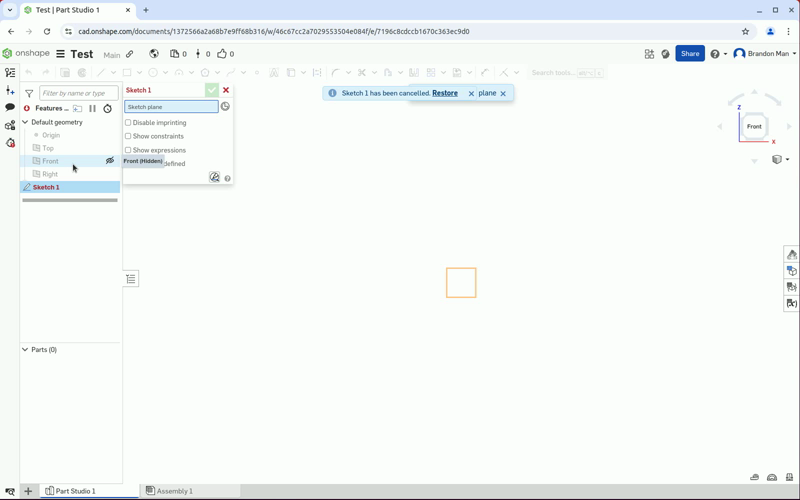
click(73, 163)
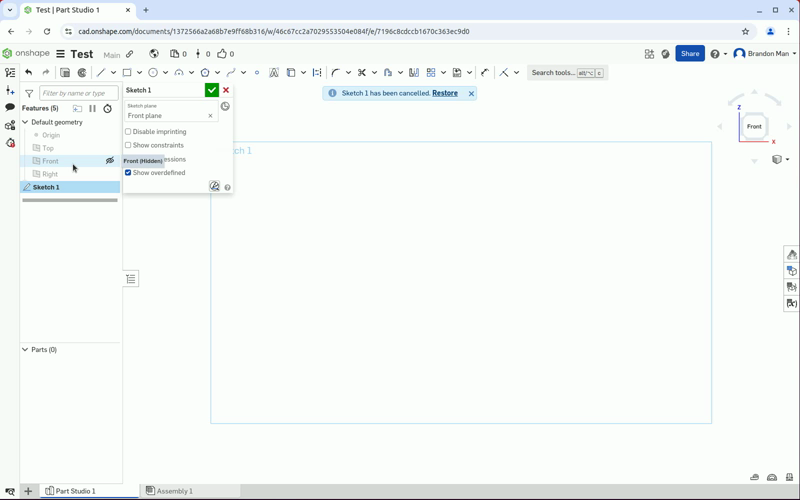
mouse_move(73, 352)
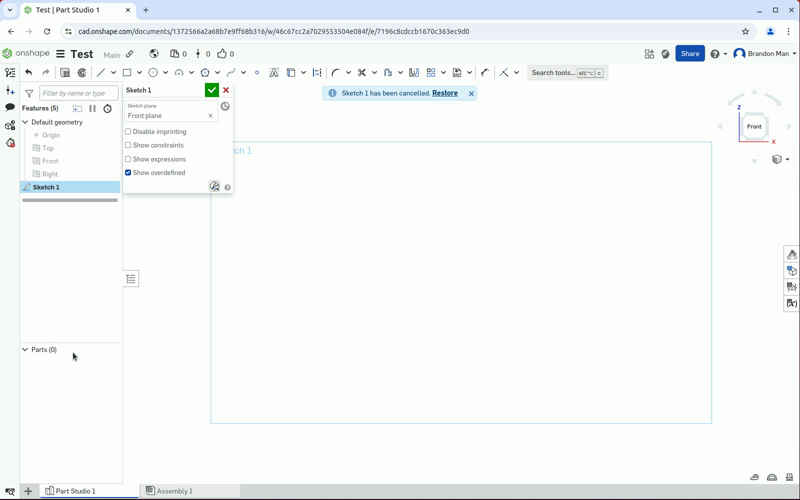
key(y)
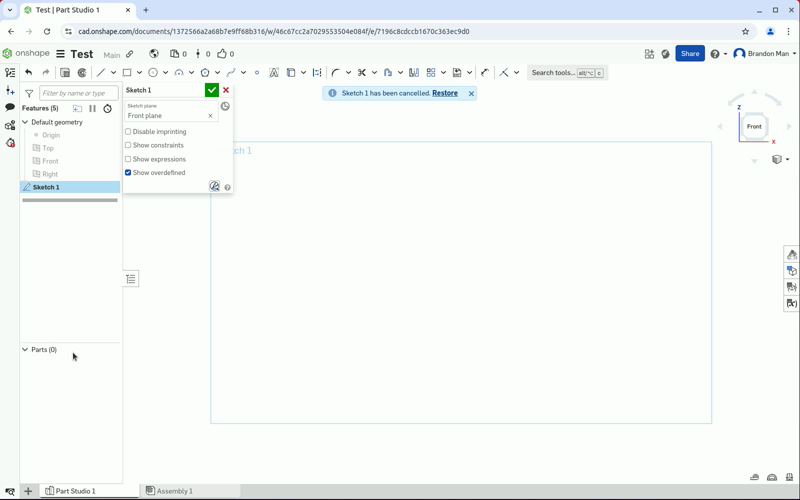
key(l)
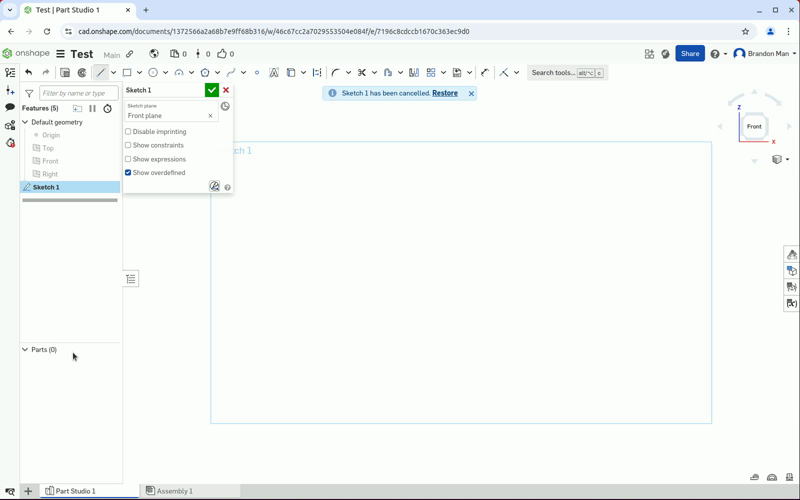
key_down(shift)
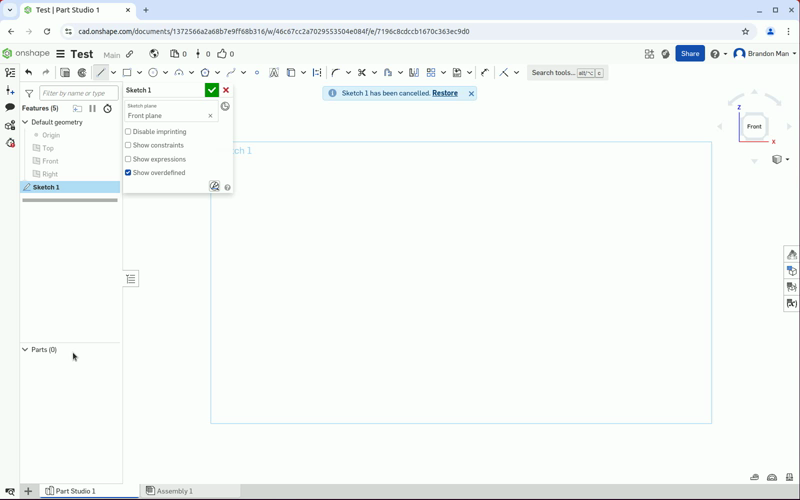
mouse_move(406, 342)
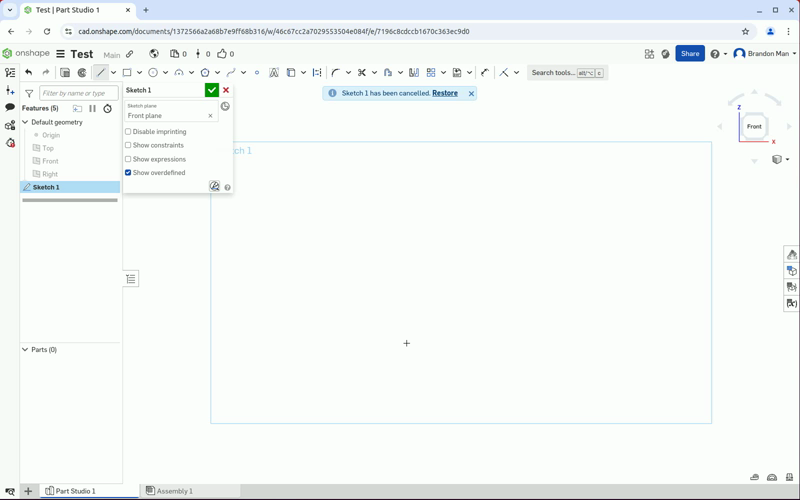
click(406, 342)
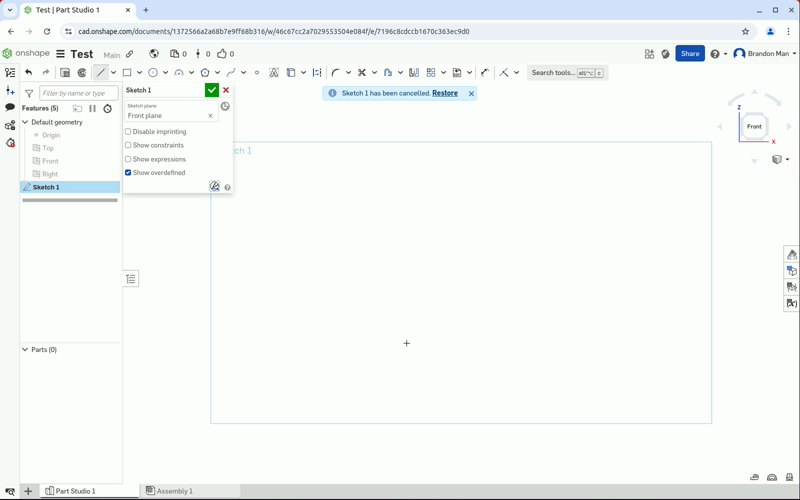
key_up(shift)
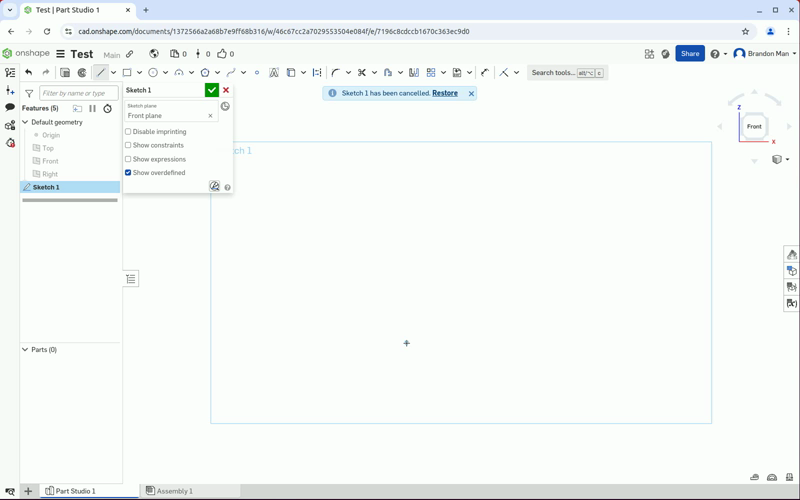
key_down(shift)
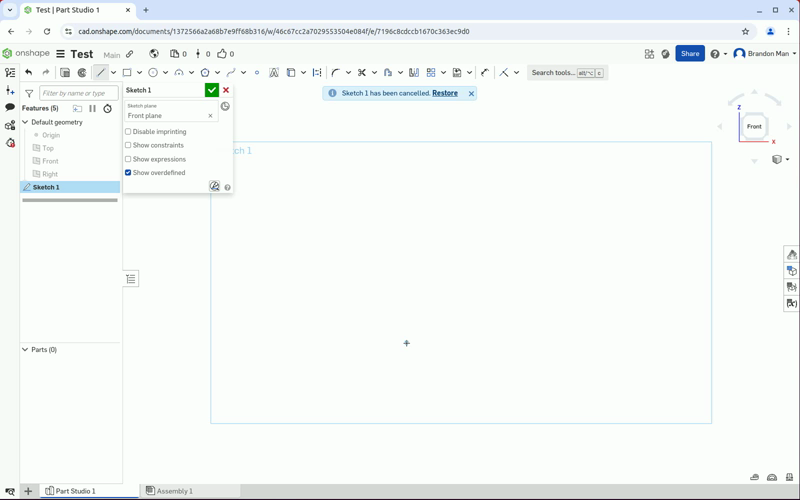
mouse_move(519, 342)
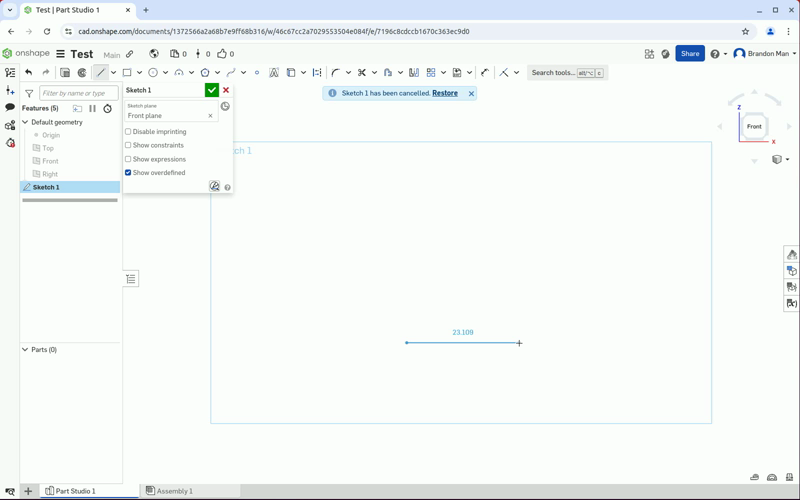
click(519, 342)
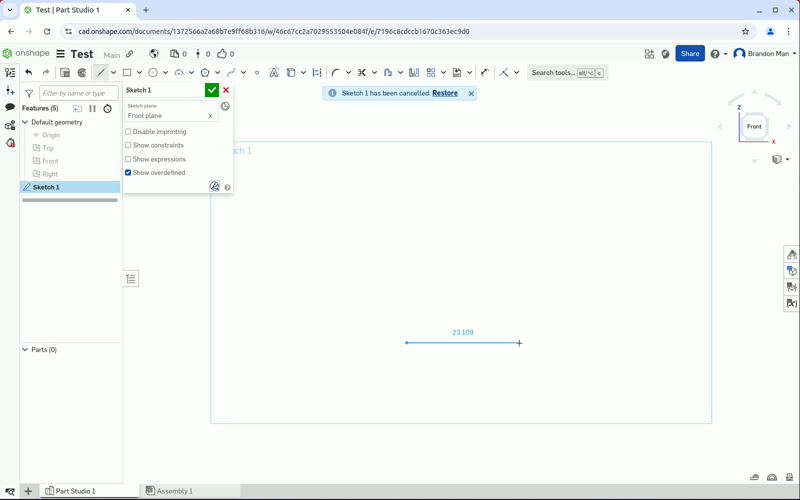
key_up(shift)
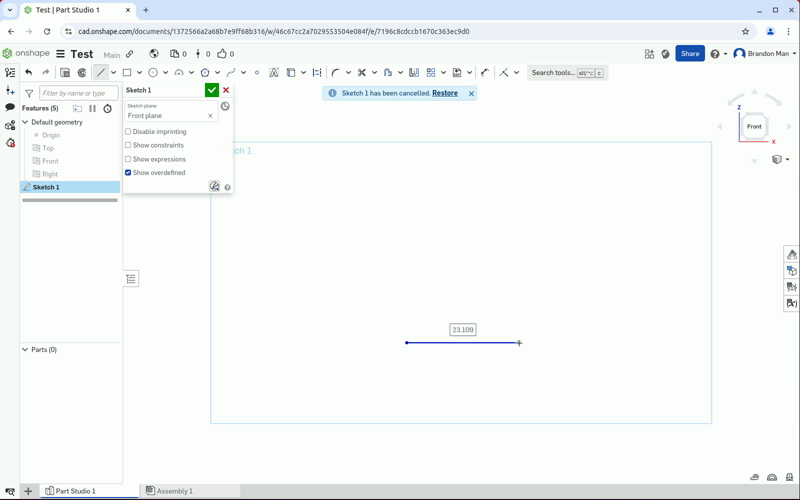
key_down(shift)
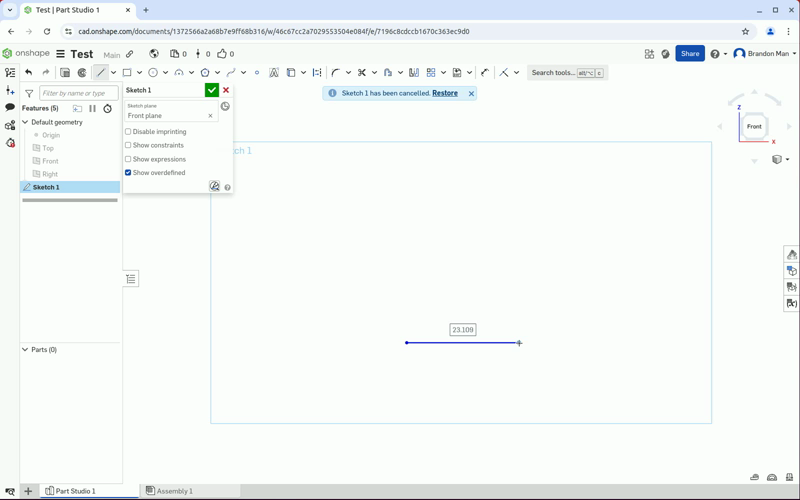
mouse_move(519, 230)
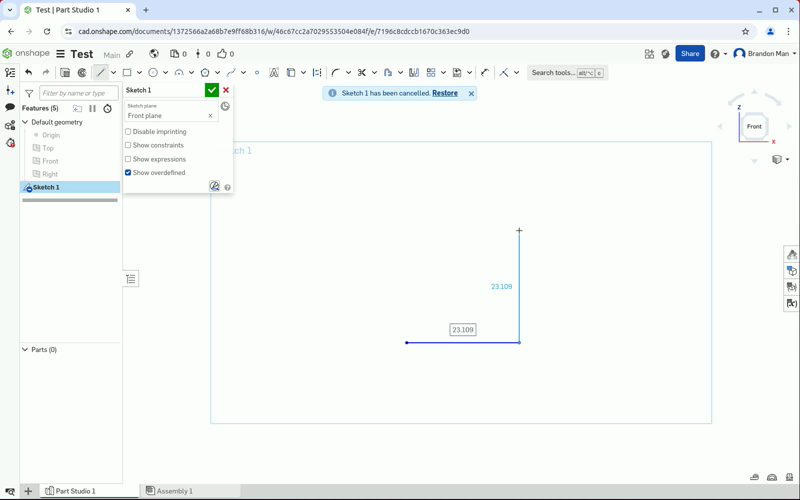
click(519, 230)
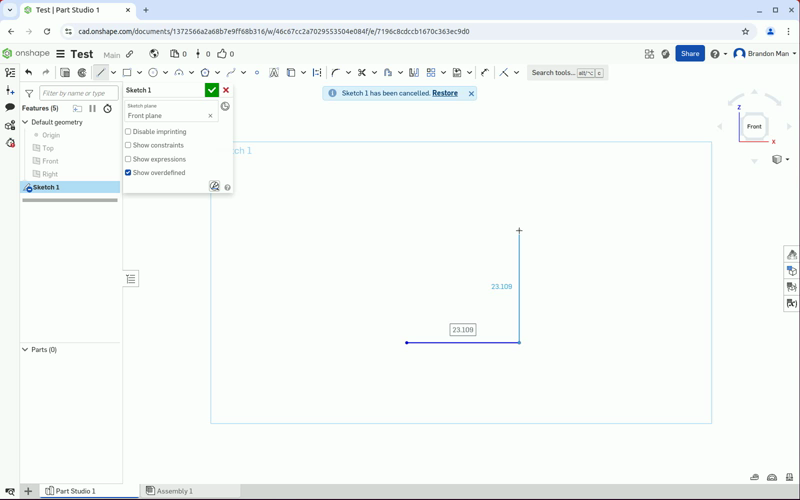
key_up(shift)
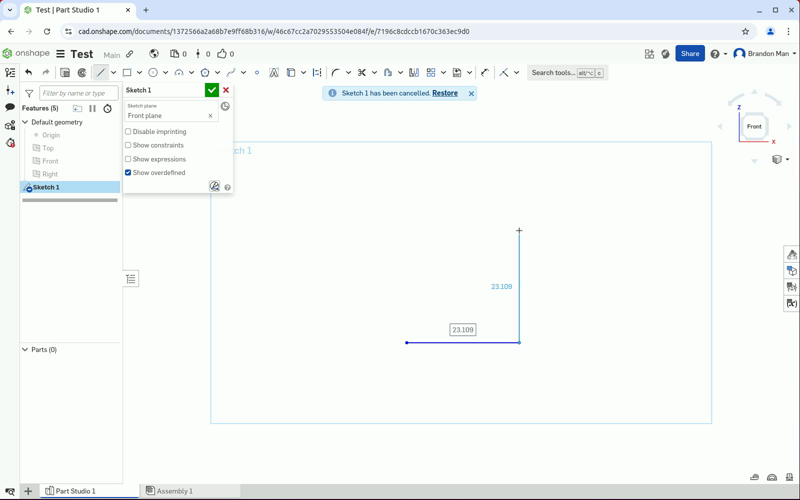
key_down(shift)
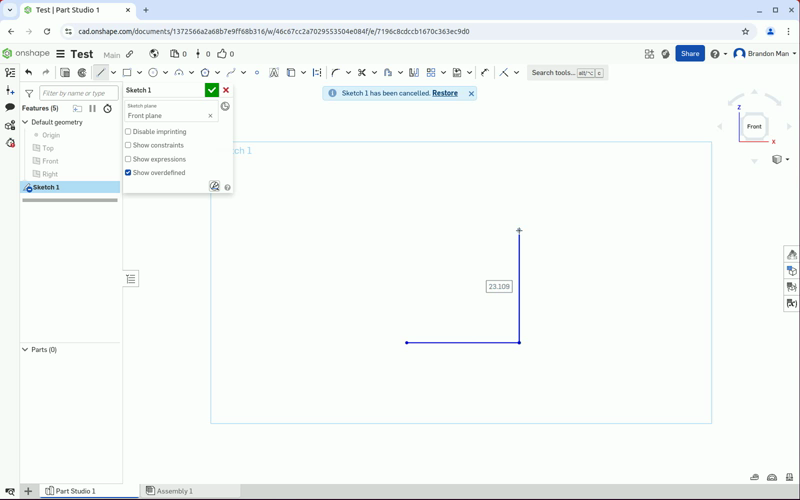
mouse_move(406, 230)
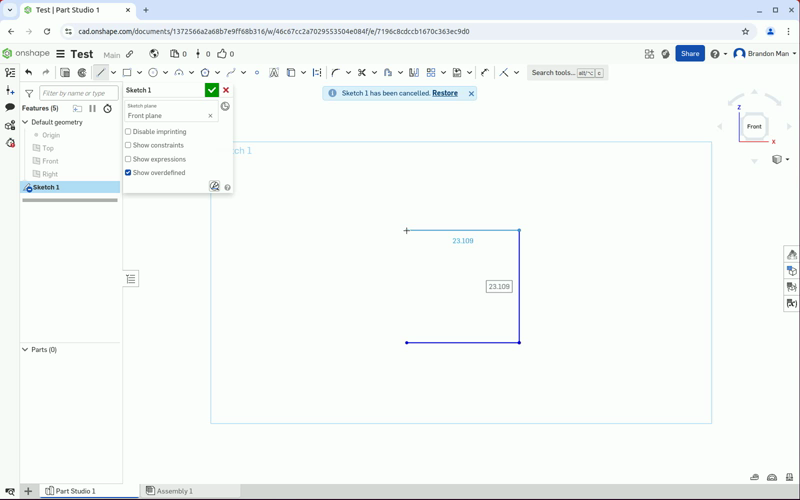
click(406, 230)
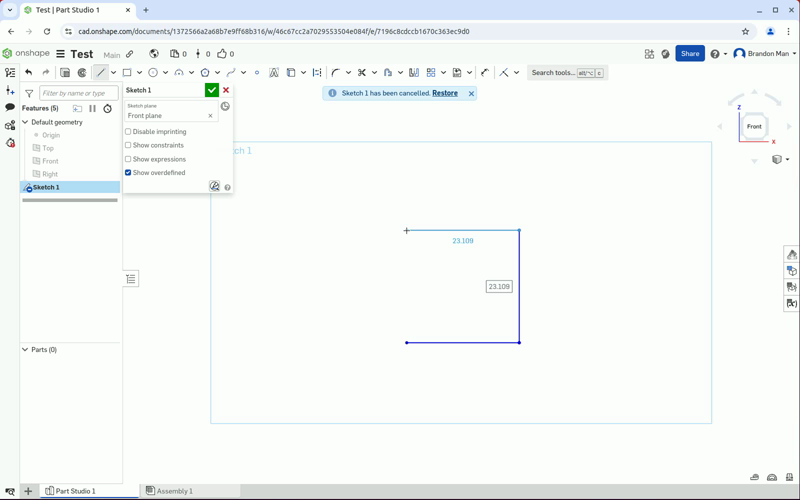
key_up(shift)
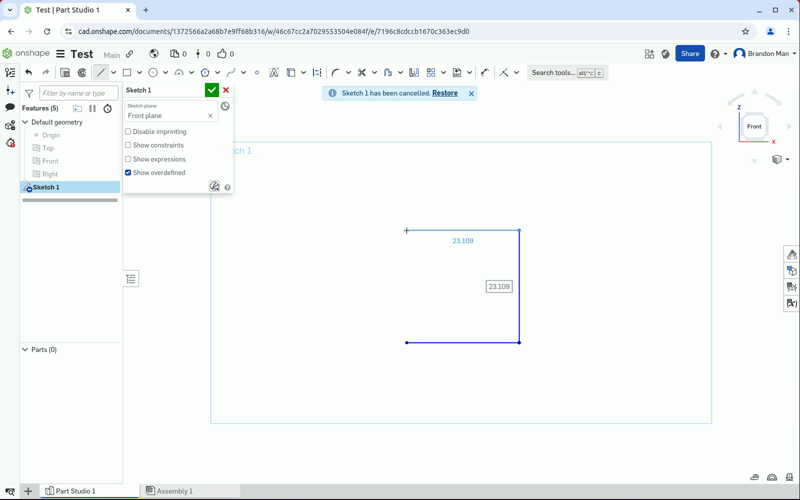
key_down(shift)
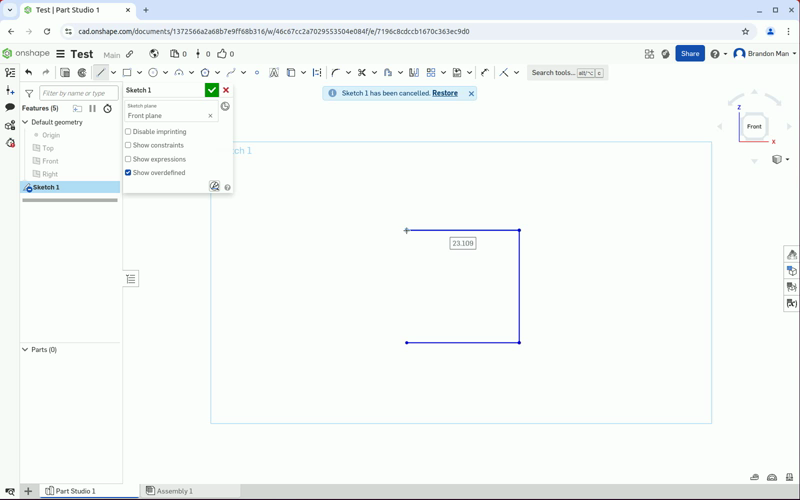
mouse_move(406, 342)
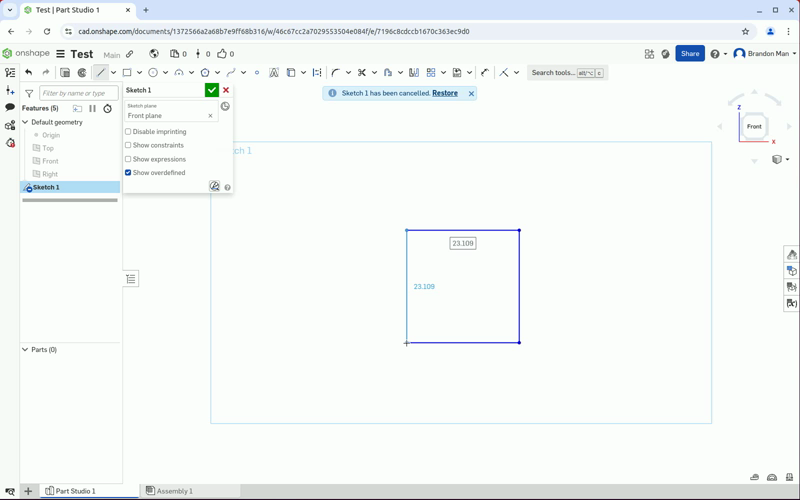
key_up(shift)
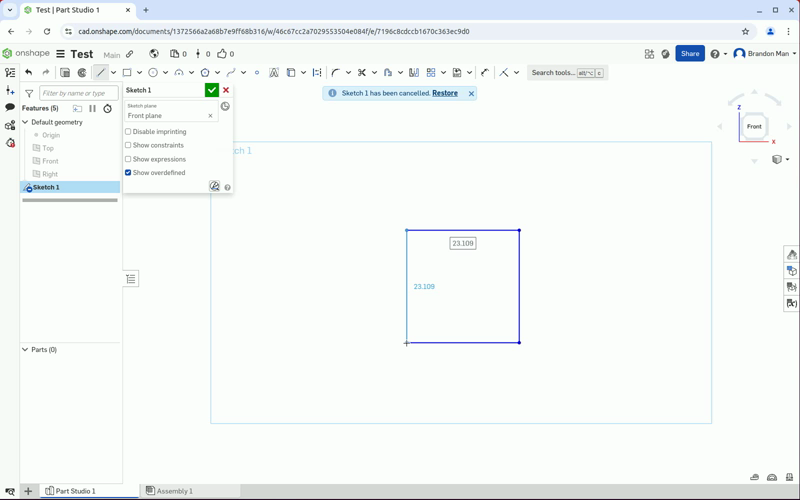
click(406, 342)
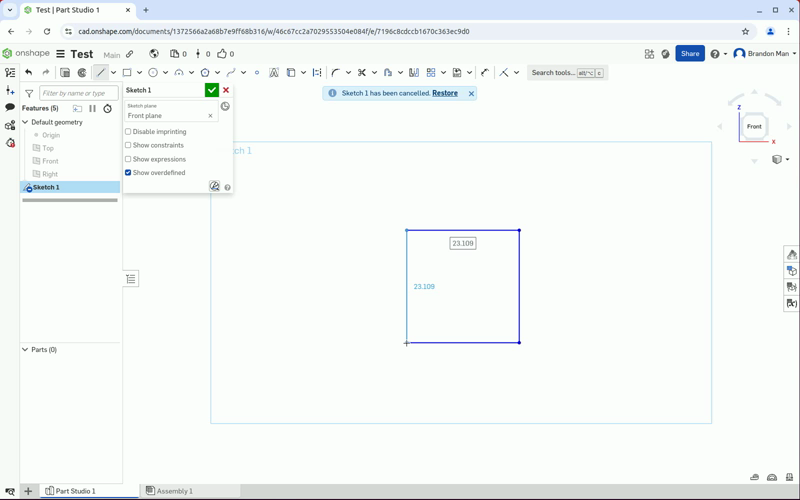
key(esc)
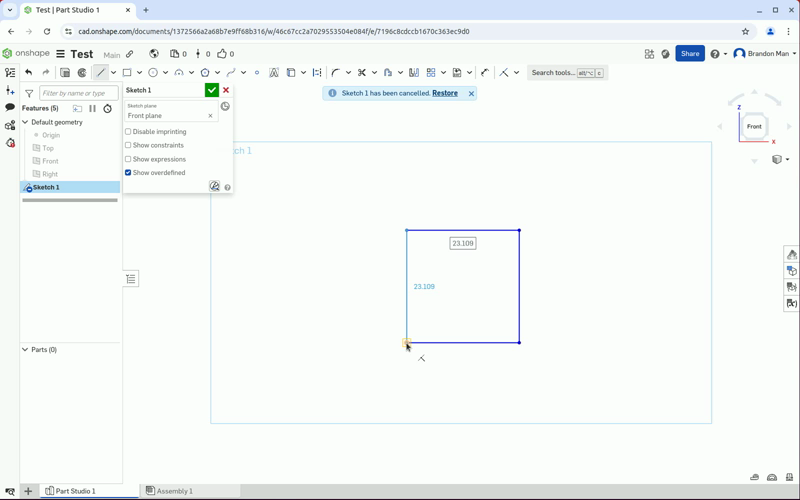
mouse_move(416, 300)
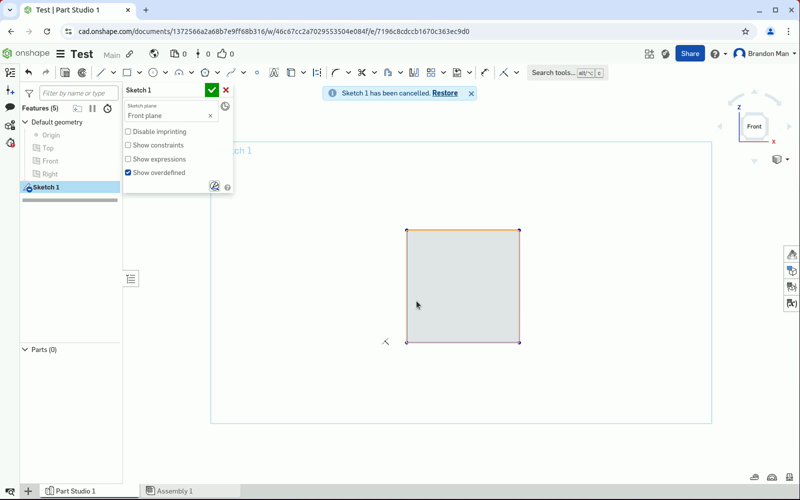
click(416, 300)
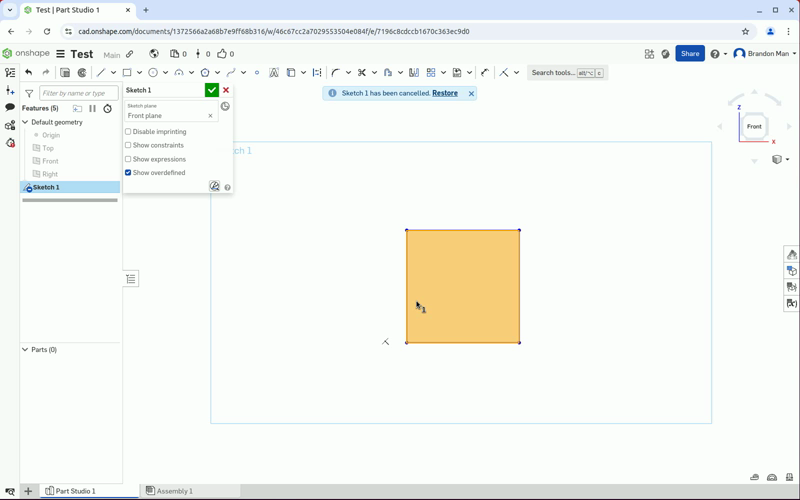
mouse_move(73, 352)
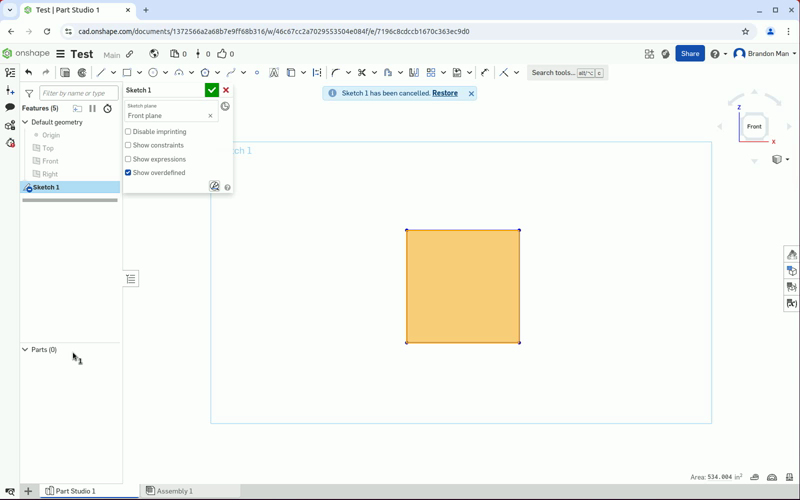
key(shift+y)
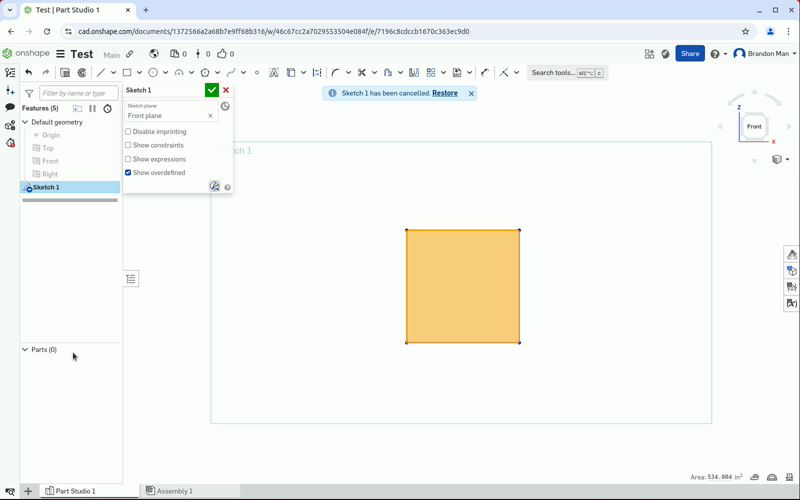
key(shift+e)
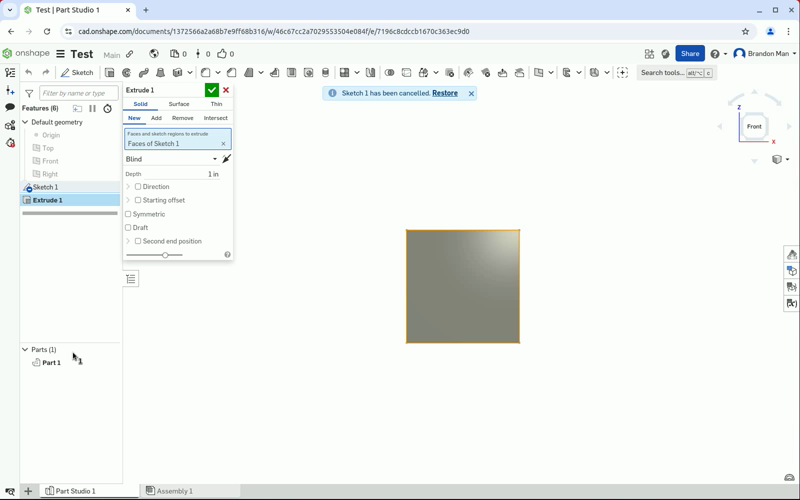
mouse_move(143, 106)
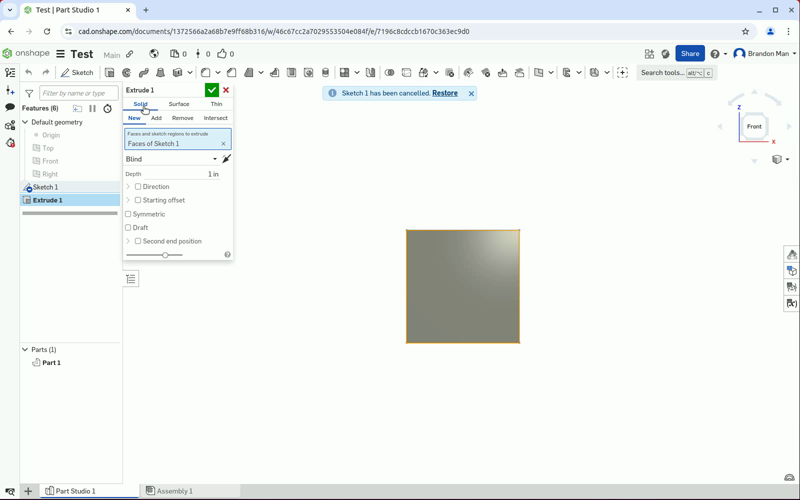
click(143, 106)
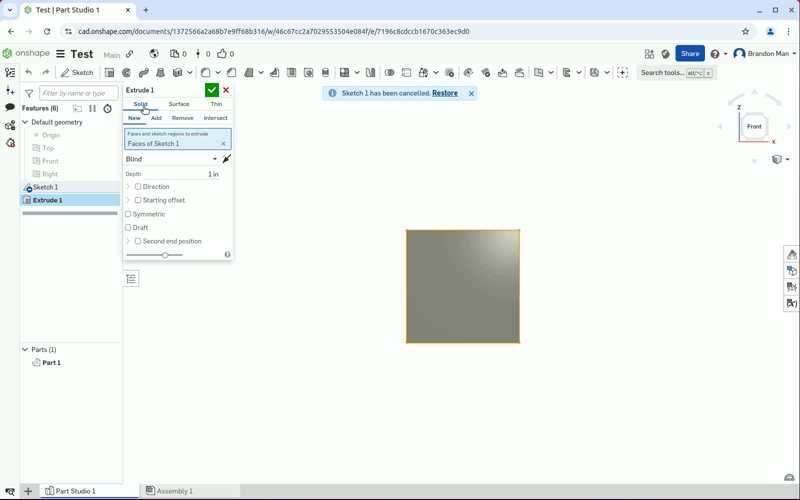
mouse_move(137, 120)
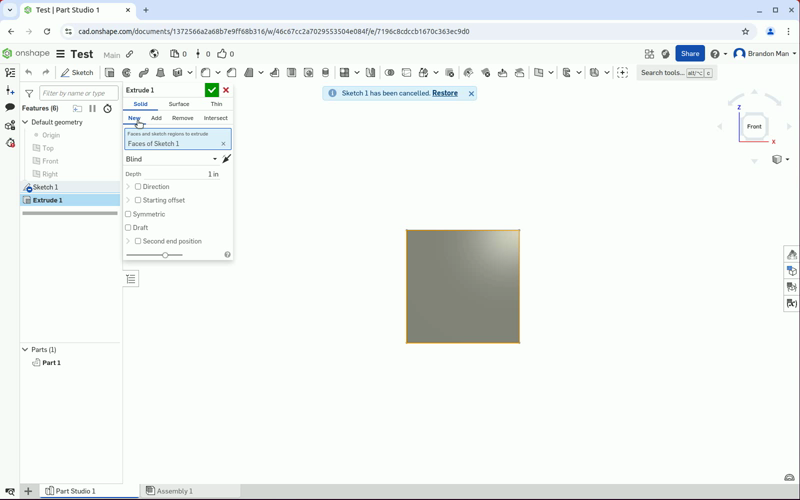
click(137, 120)
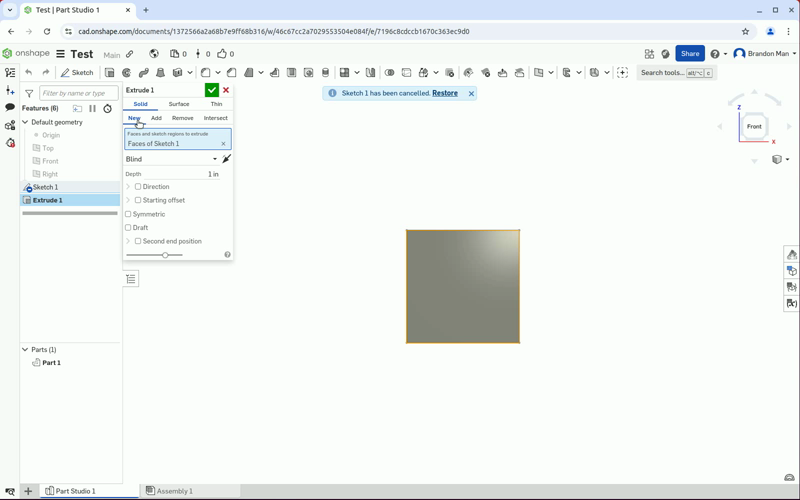
key(tab, 4)
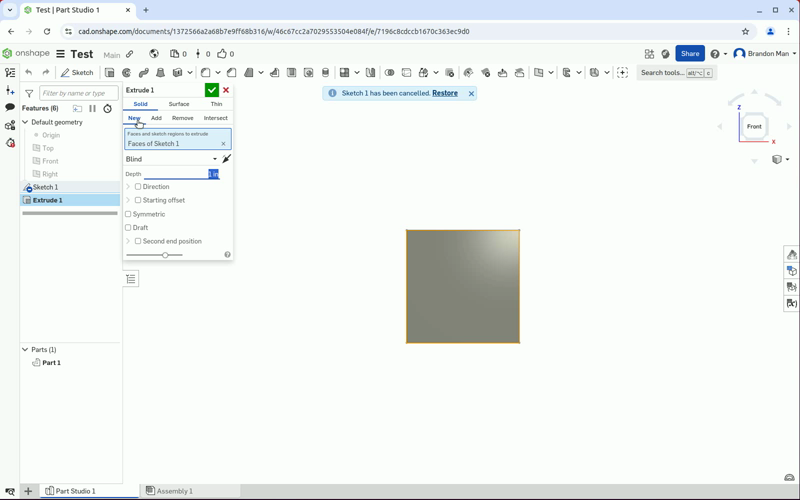
text(23.108)
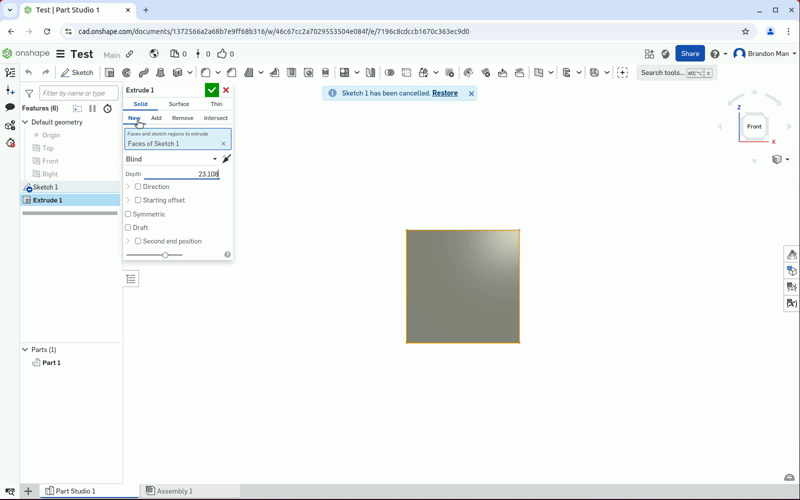
key(enter)
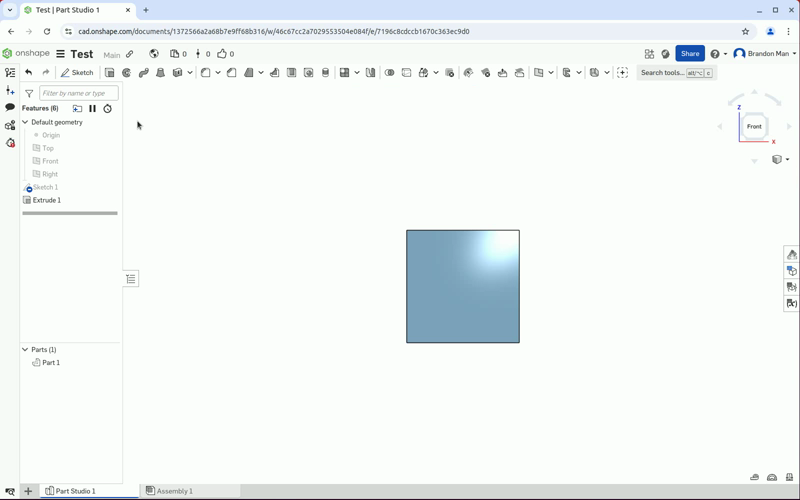
key(shift+h)
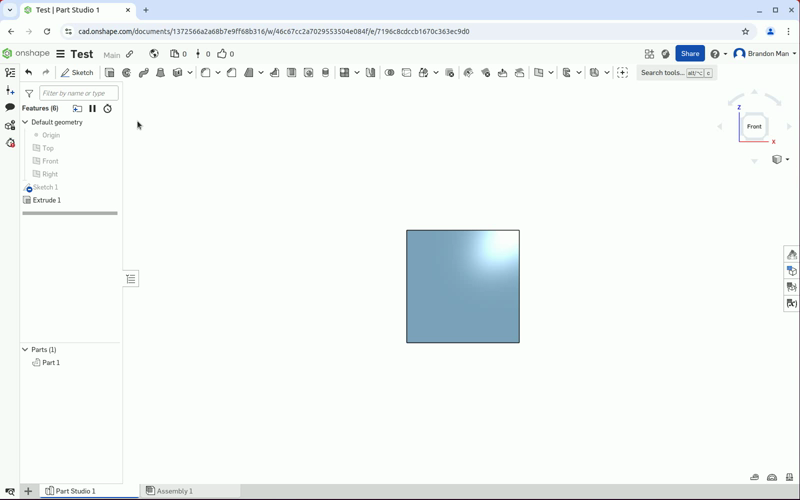
key(shift+h)
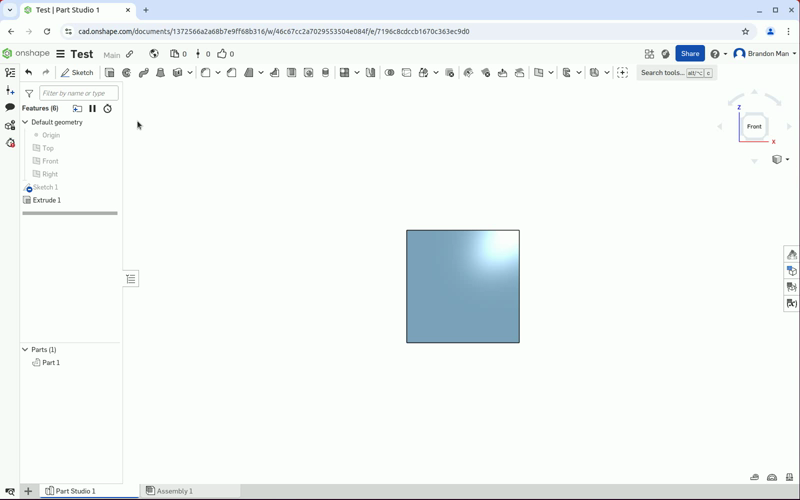
mouse_move(73, 189)
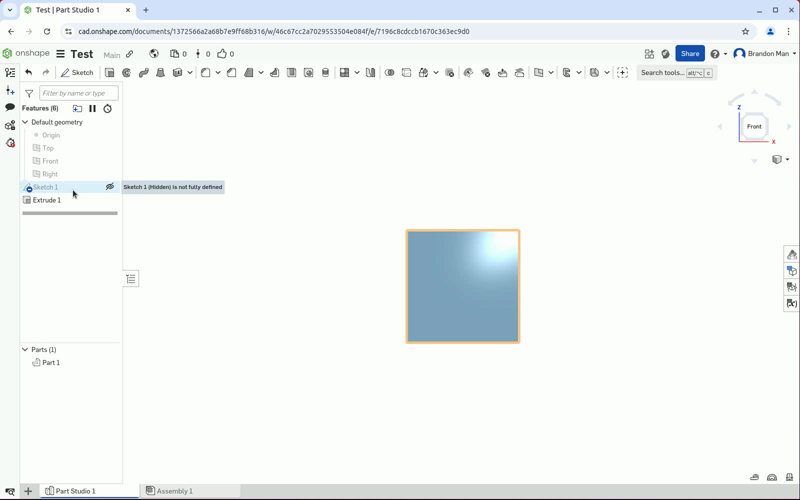
click(73, 189)
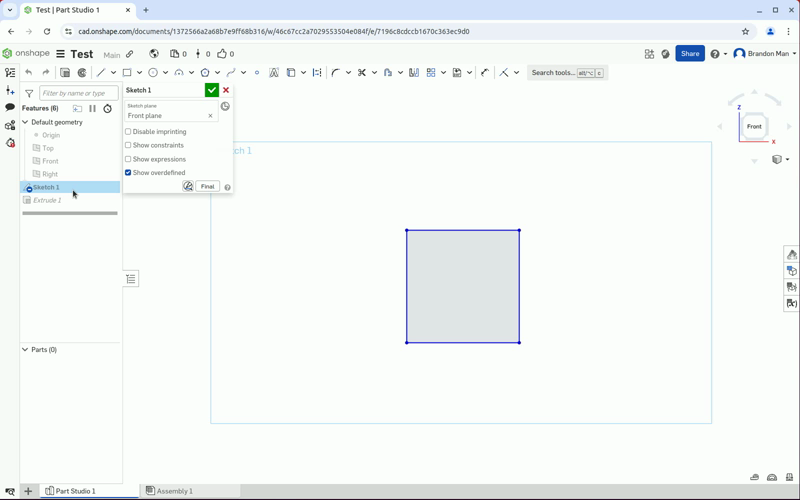
mouse_move(229, 92)
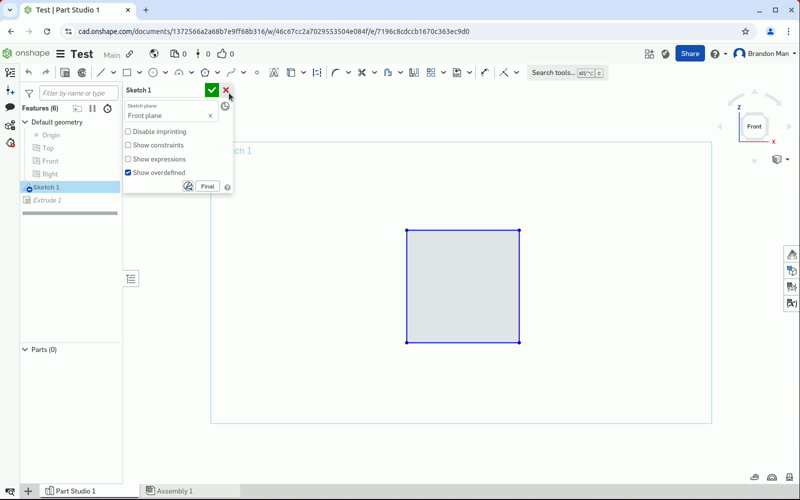
click(229, 92)
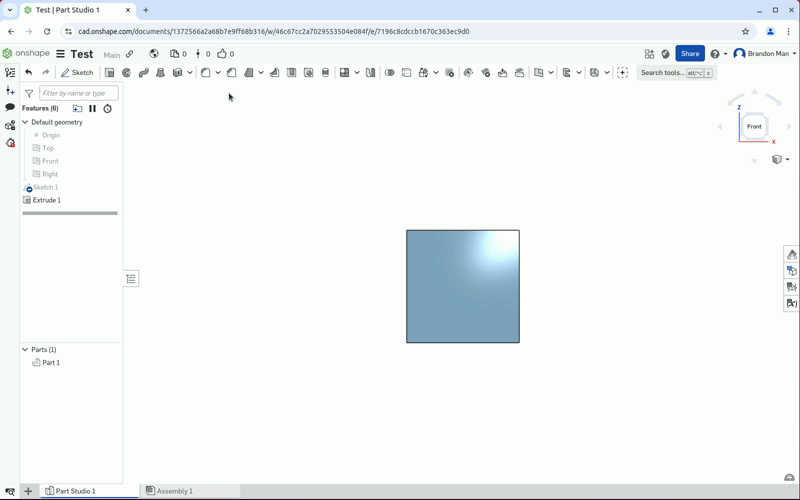
mouse_move(73, 352)
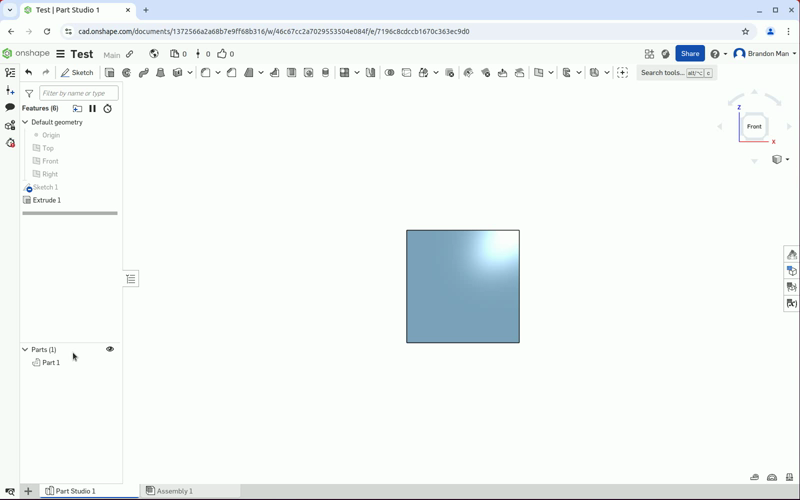
key(y)
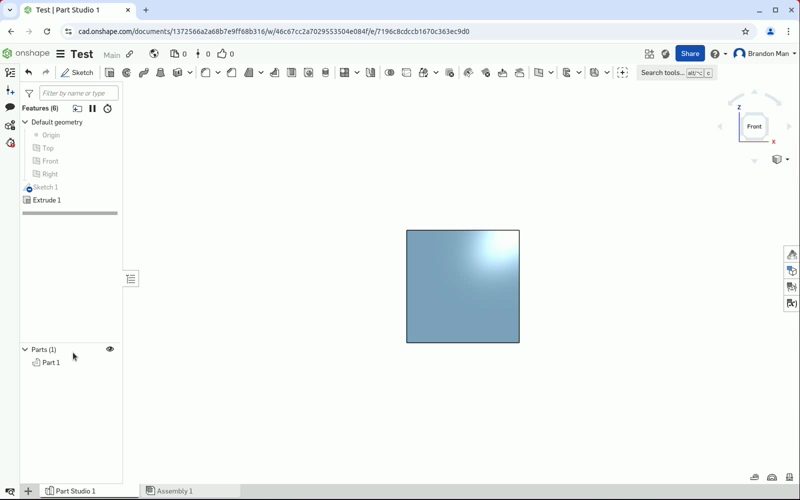
key(shift+p)
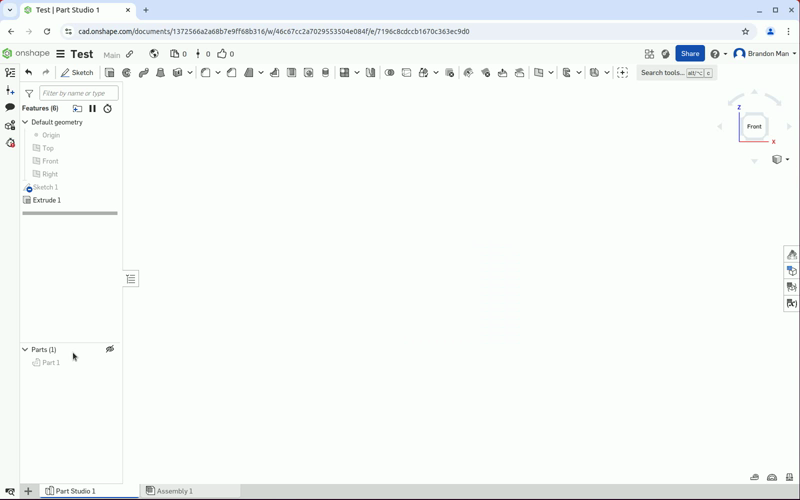
key(space)
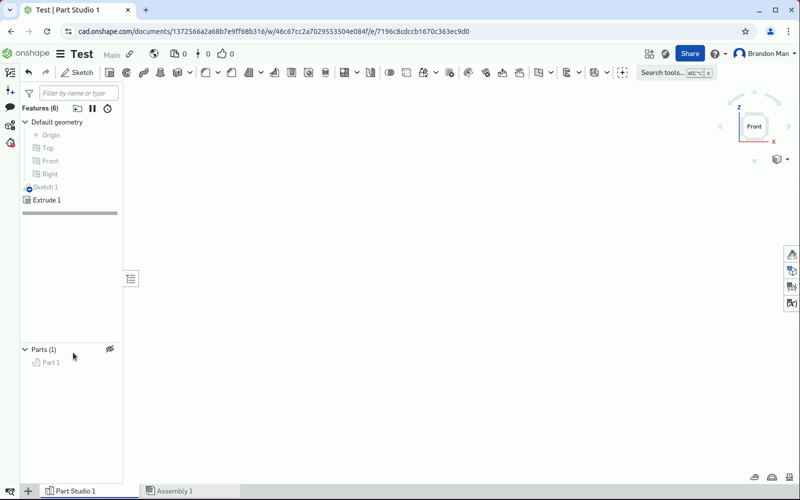
key_down(shift)
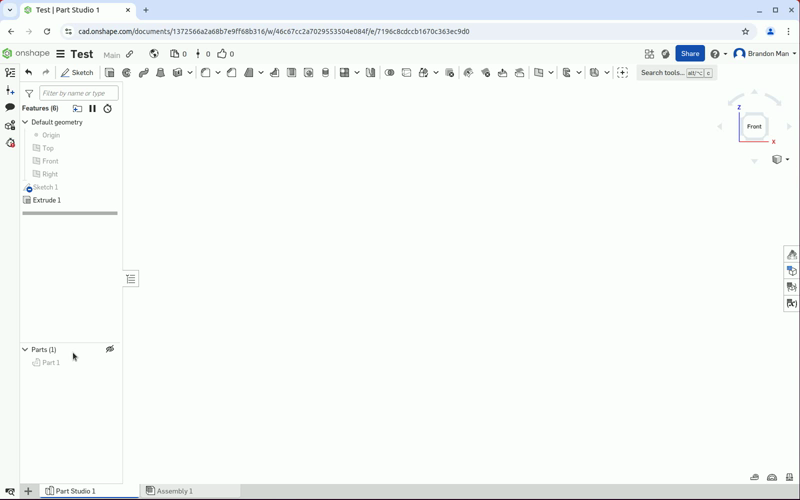
key(down)
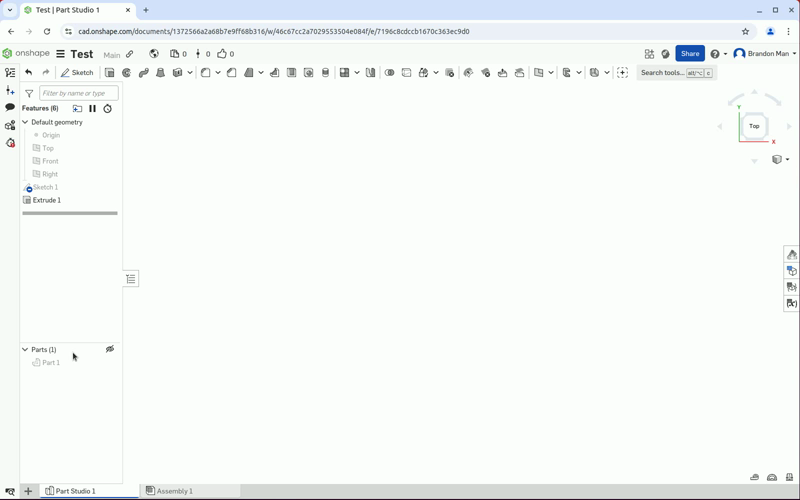
key_up(shift)
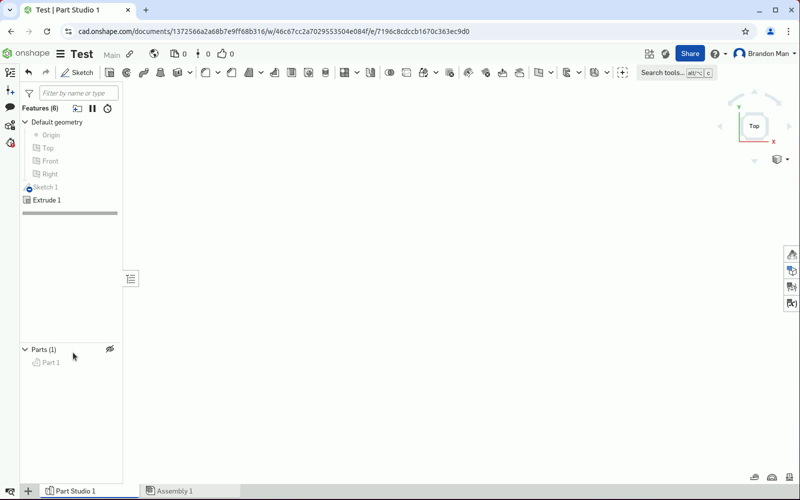
mouse_move(73, 352)
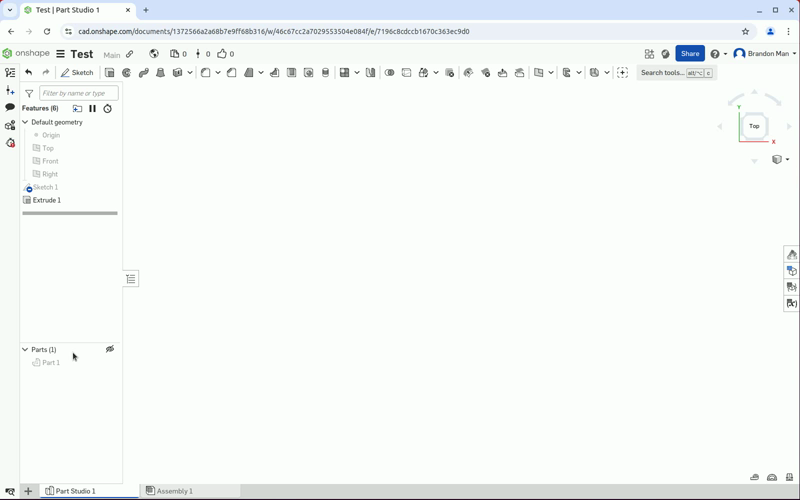
key(shift+y)
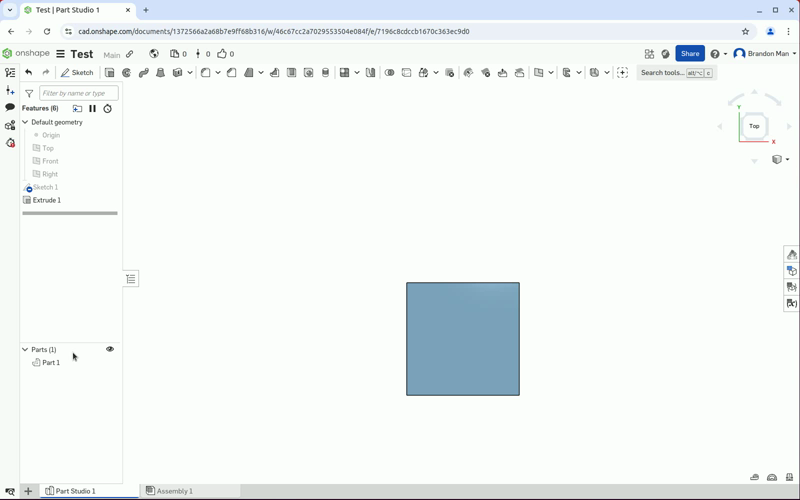
mouse_move(541, 75)
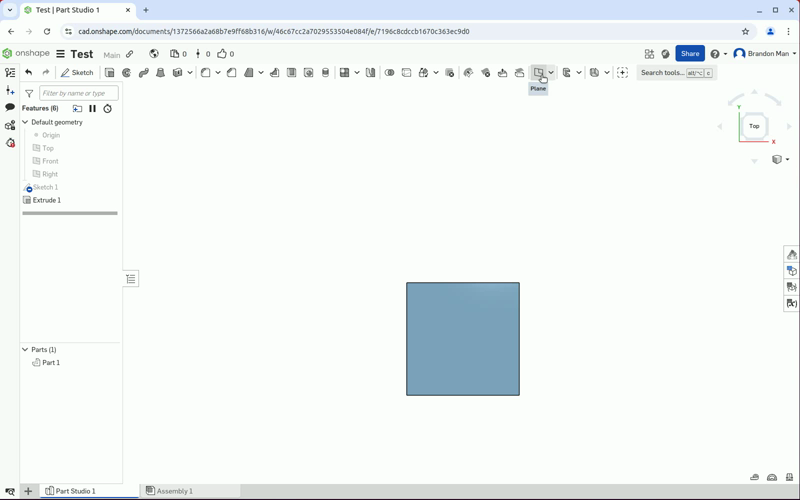
click(541, 75)
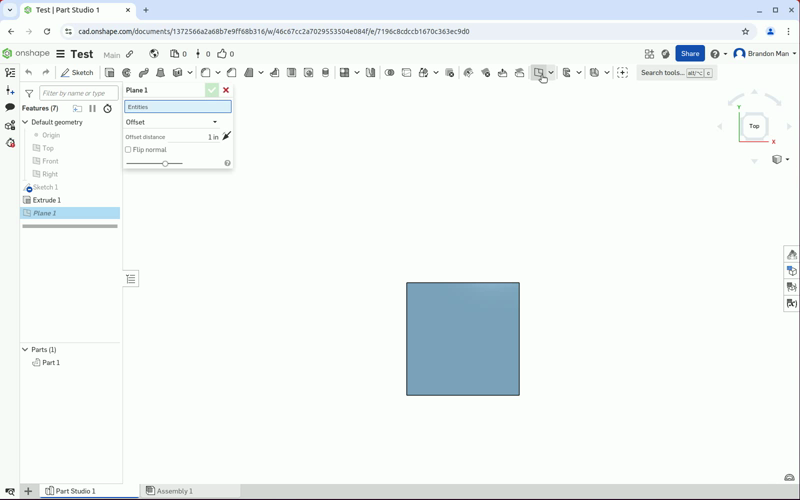
mouse_move(73, 150)
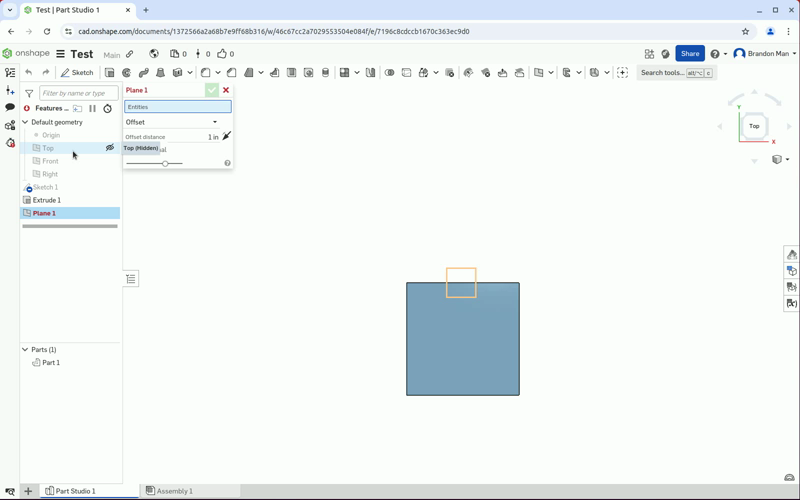
click(73, 150)
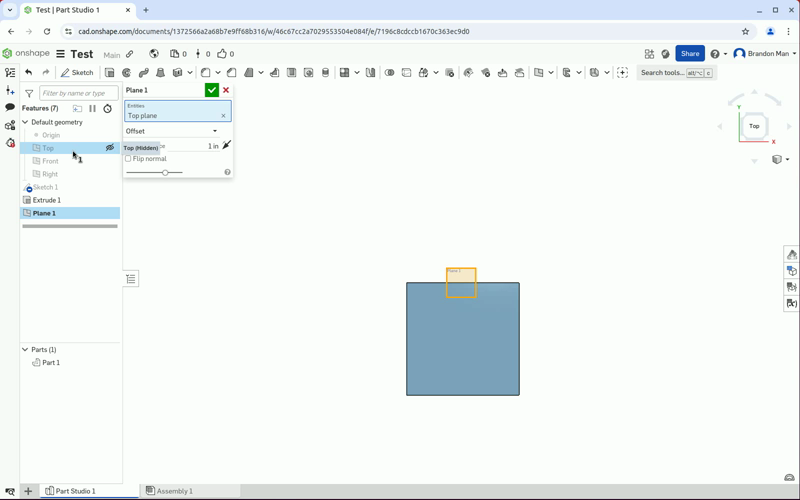
key(tab, 2)
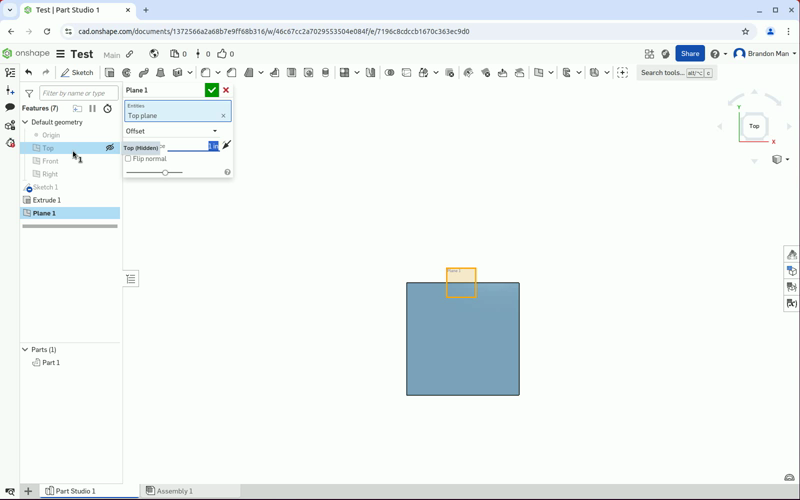
text(10.845)
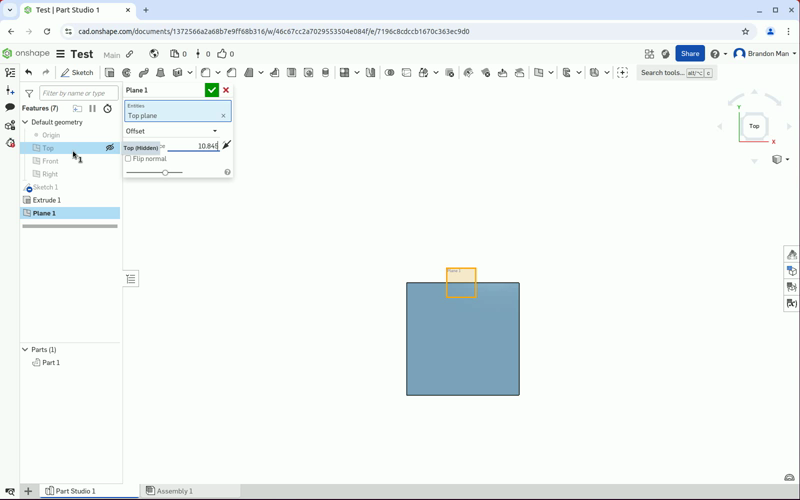
key(enter, 2)
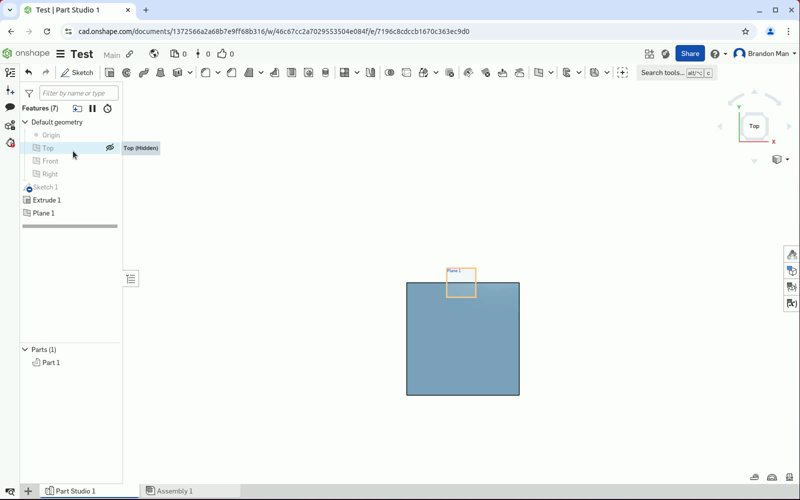
key(shift+s)
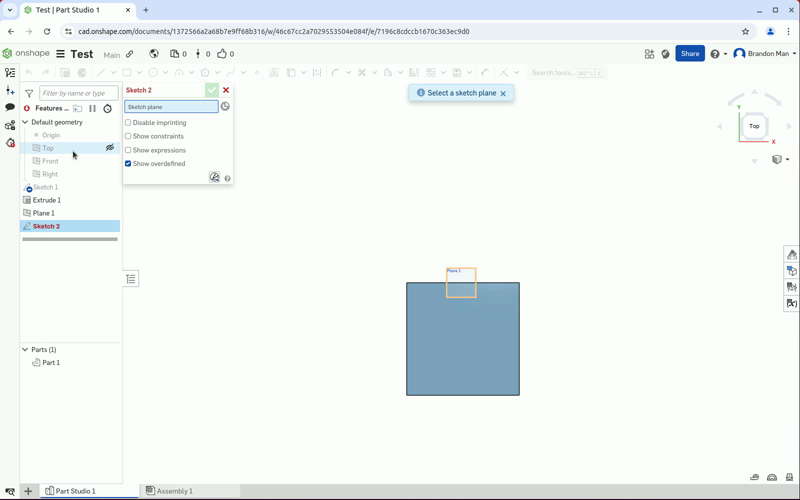
mouse_move(73, 215)
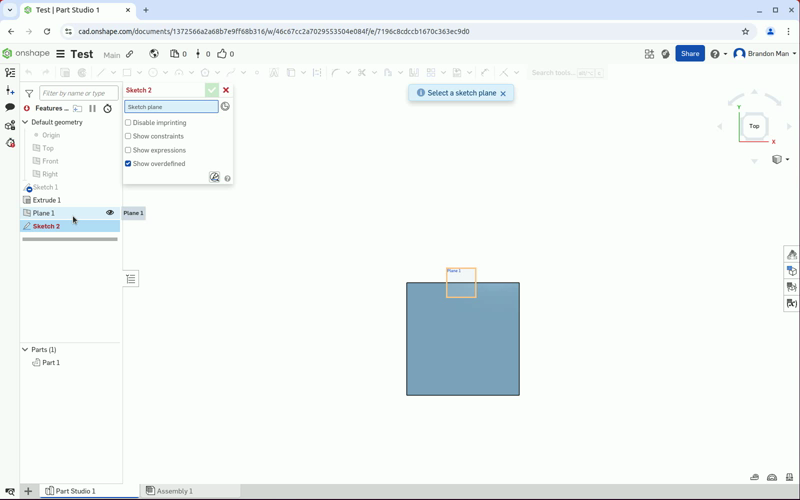
click(73, 215)
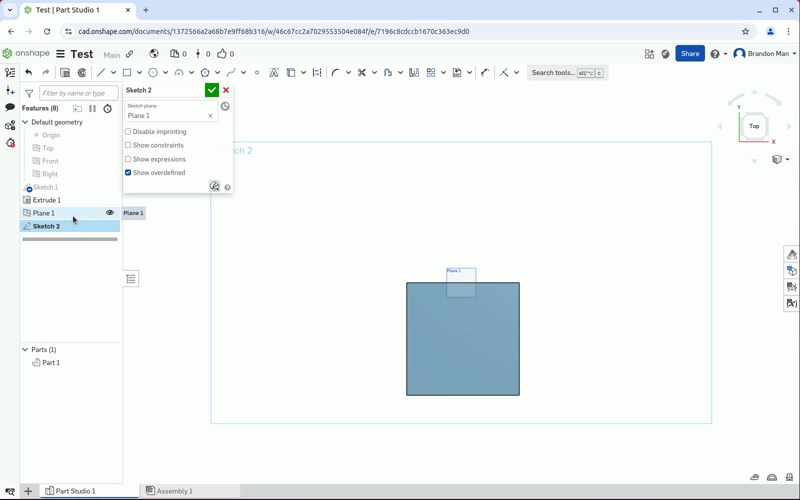
mouse_move(73, 352)
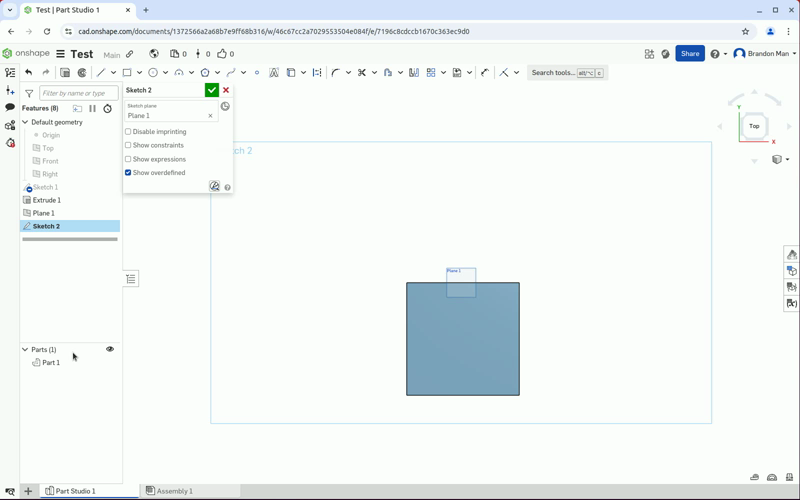
key(y)
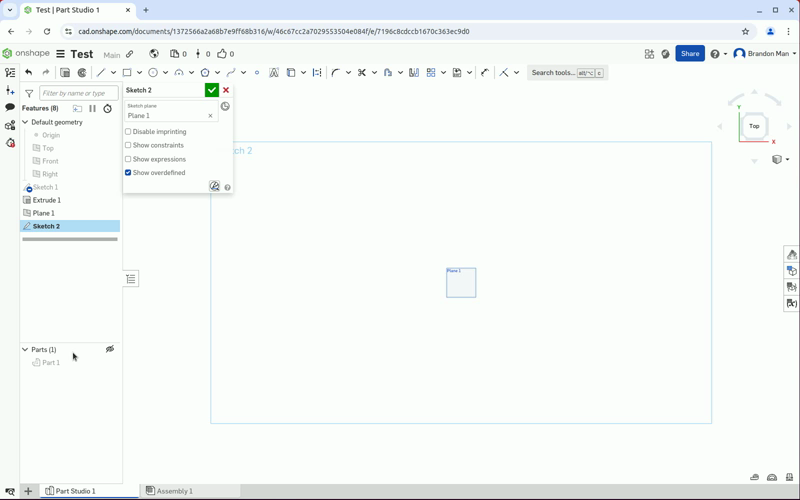
key(c)
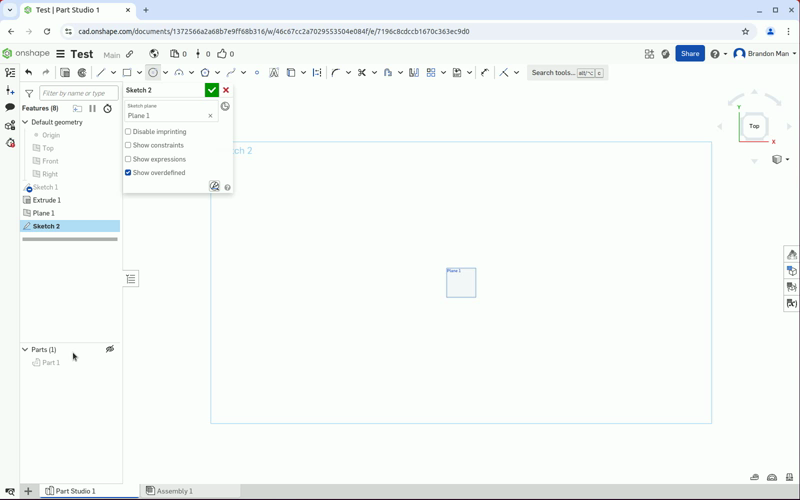
key_down(shift)
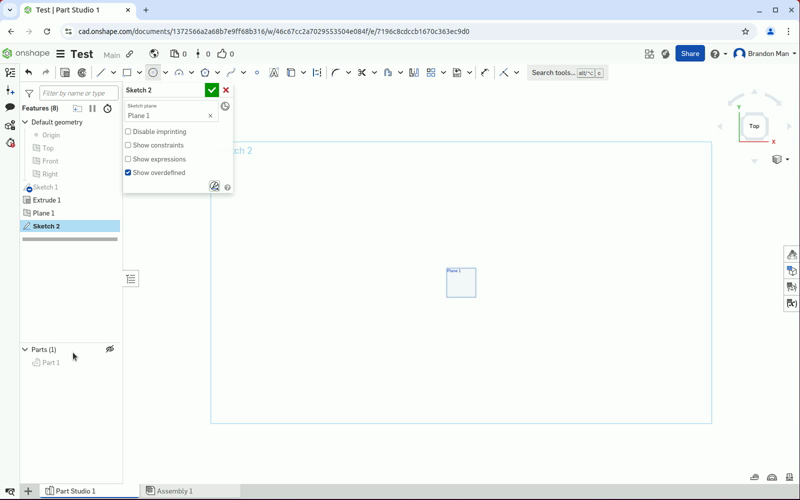
mouse_move(460, 330)
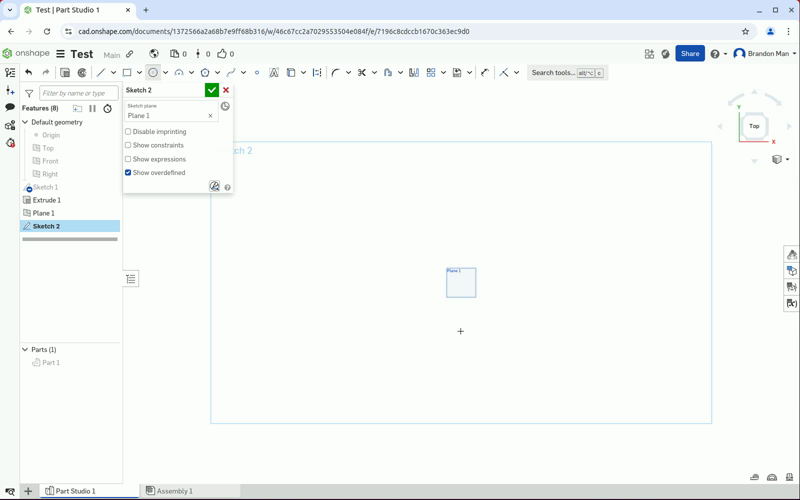
click(460, 330)
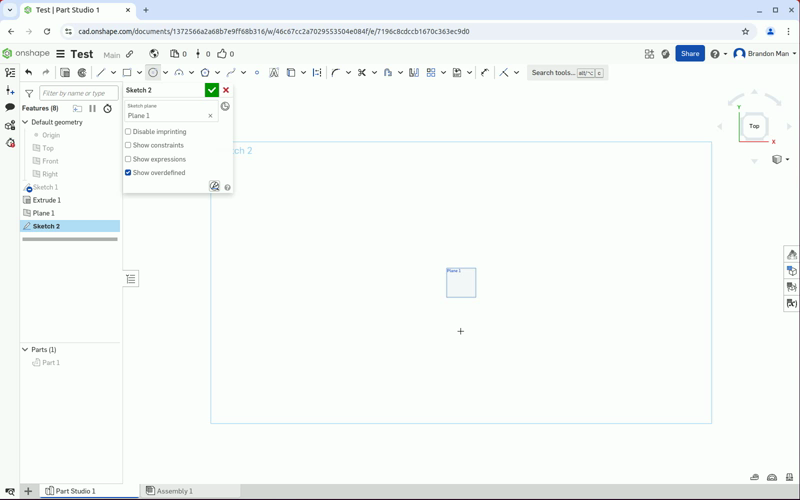
key_up(shift)
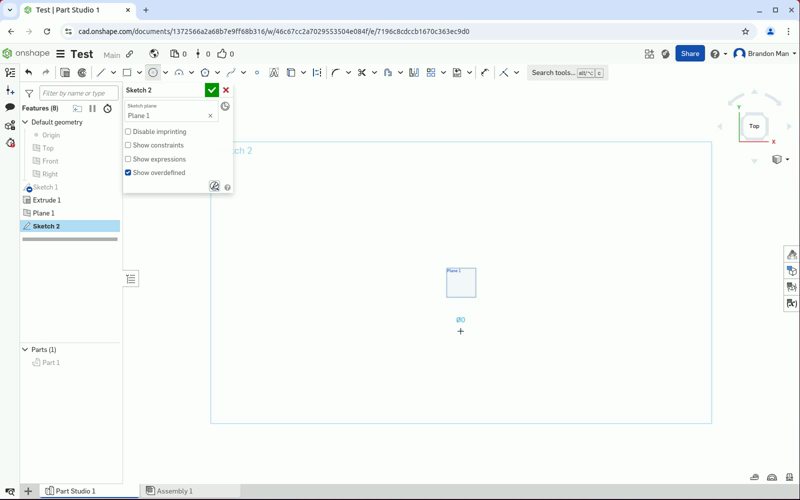
mouse_move(482, 330)
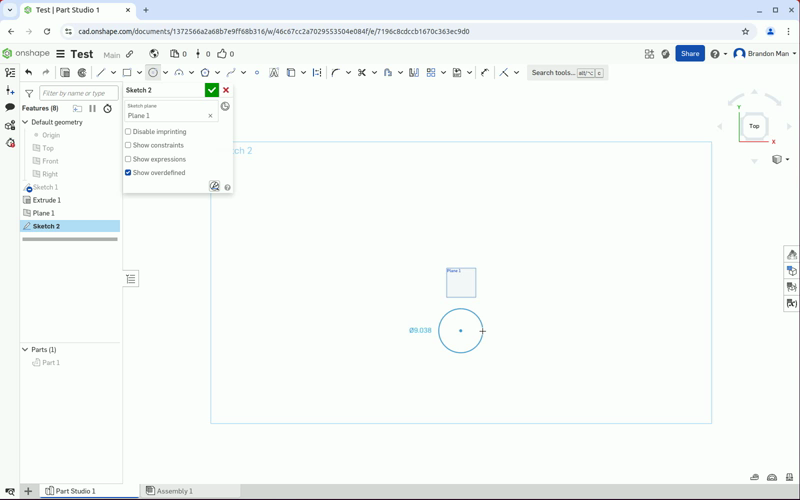
click(482, 330)
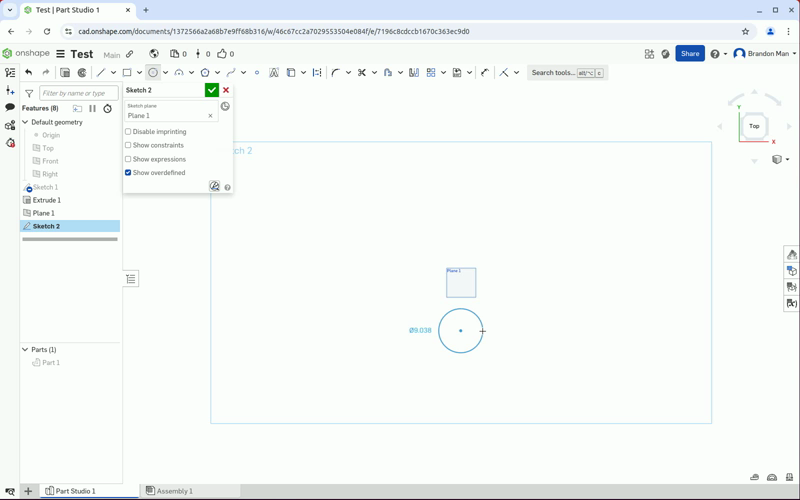
key(esc)
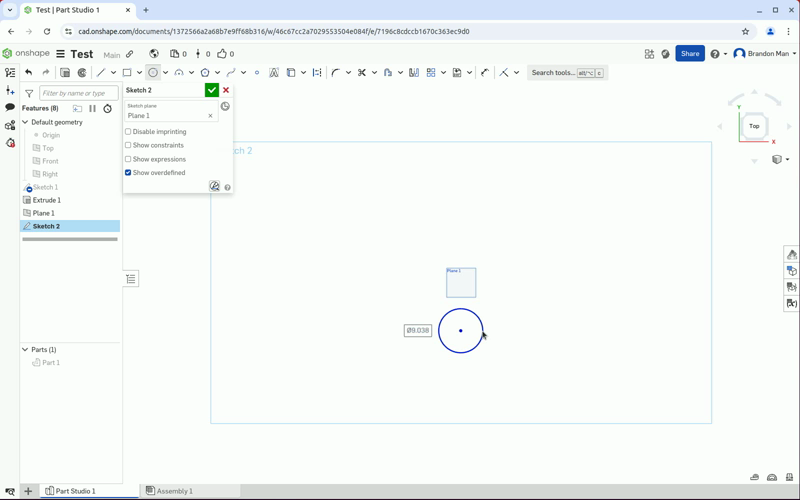
mouse_move(454, 348)
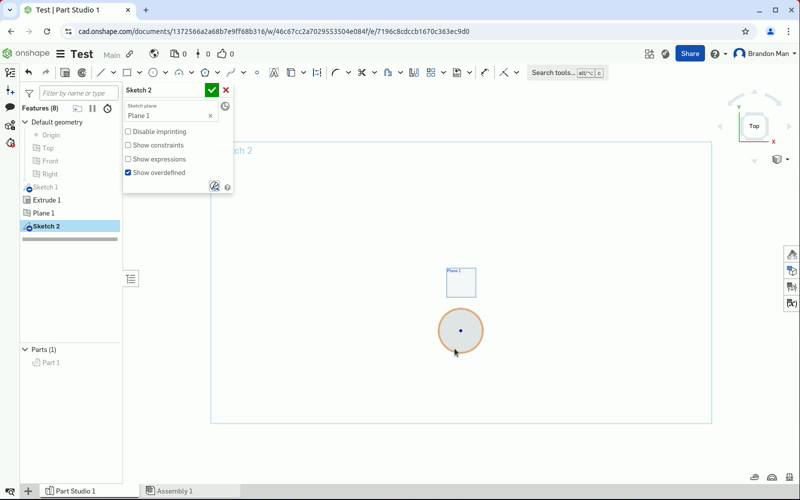
scroll(6)
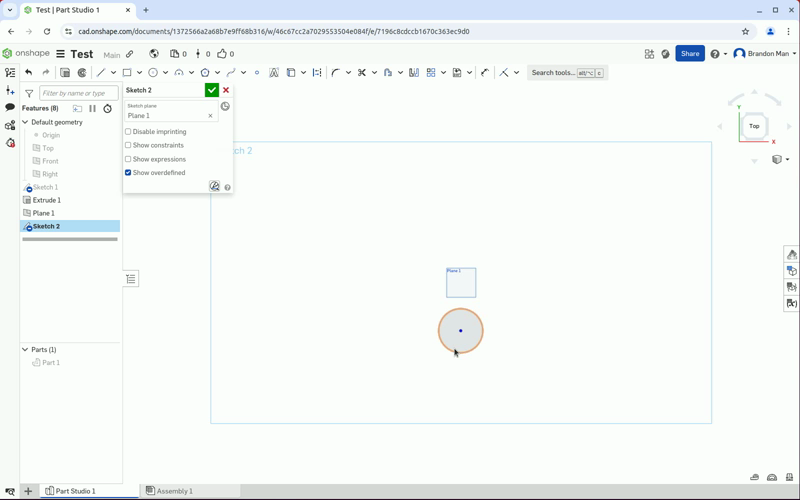
scroll(6)
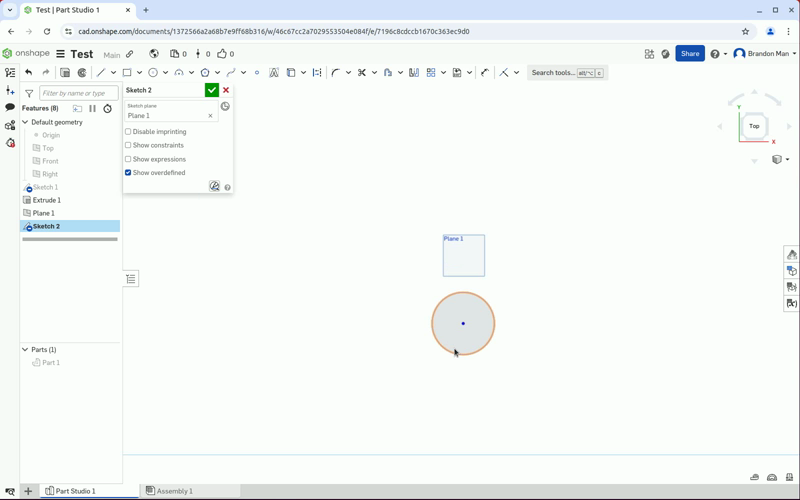
scroll(6)
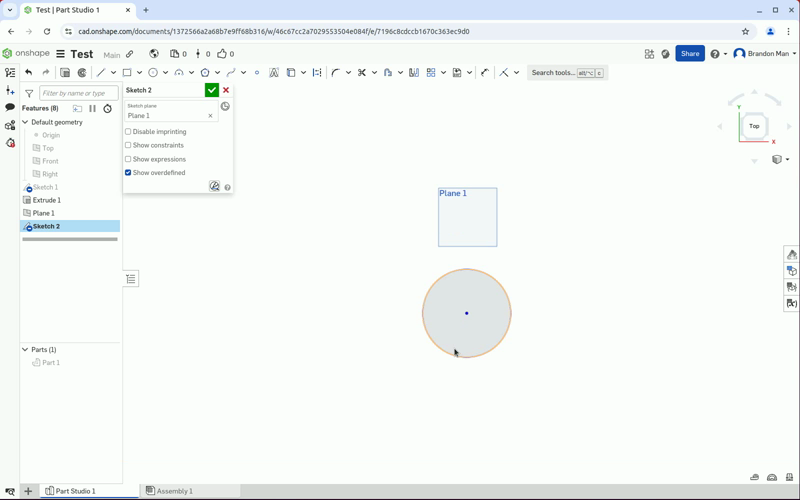
scroll(6)
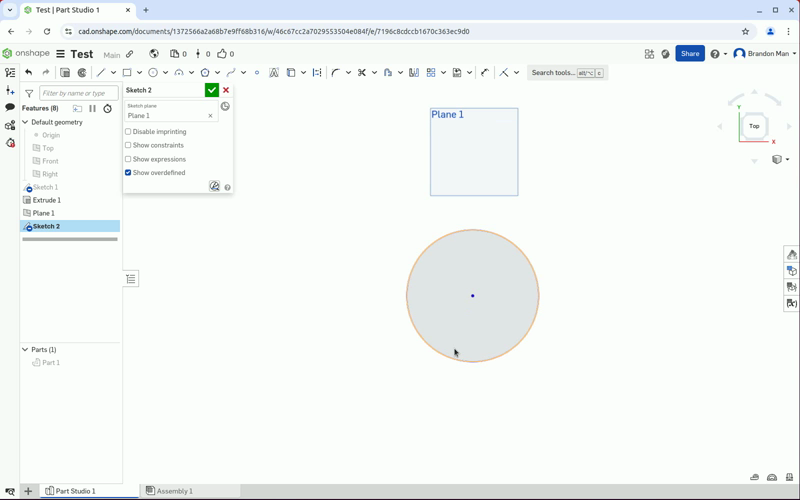
scroll(6)
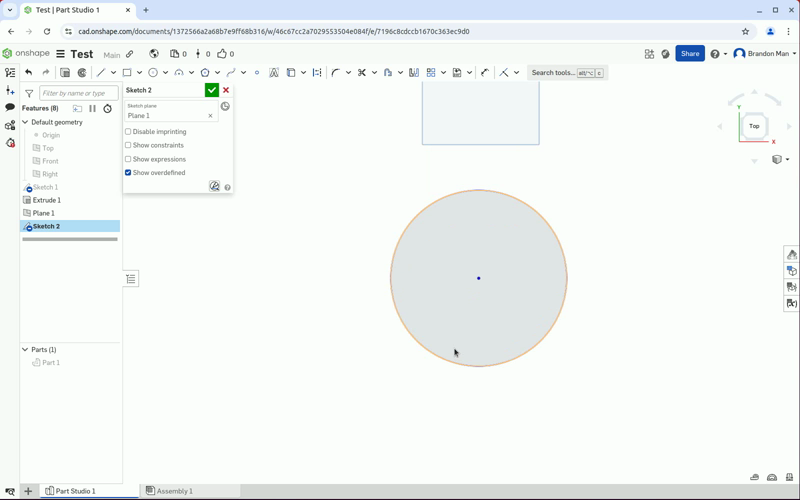
scroll(6)
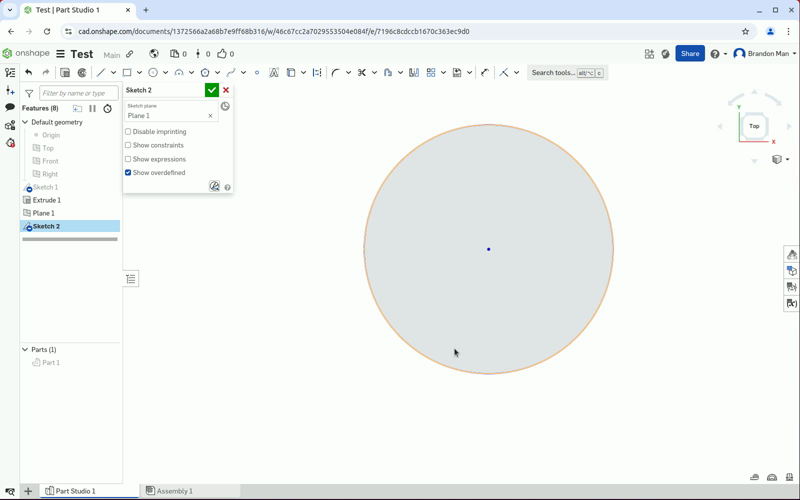
scroll(6)
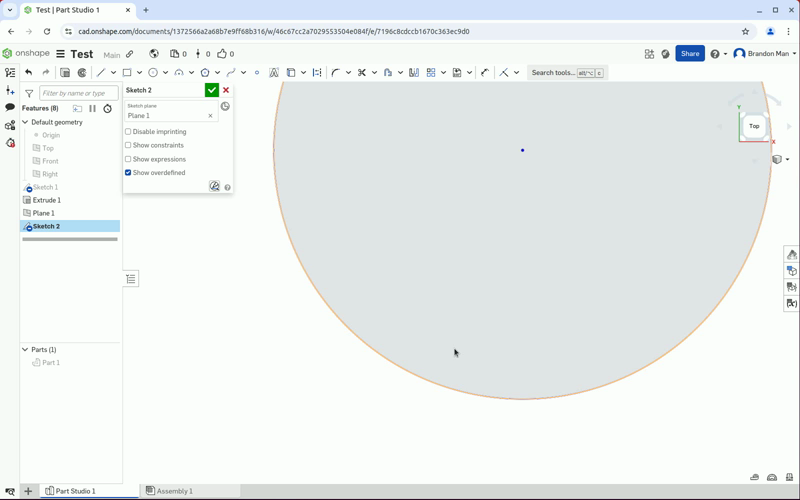
click(454, 348)
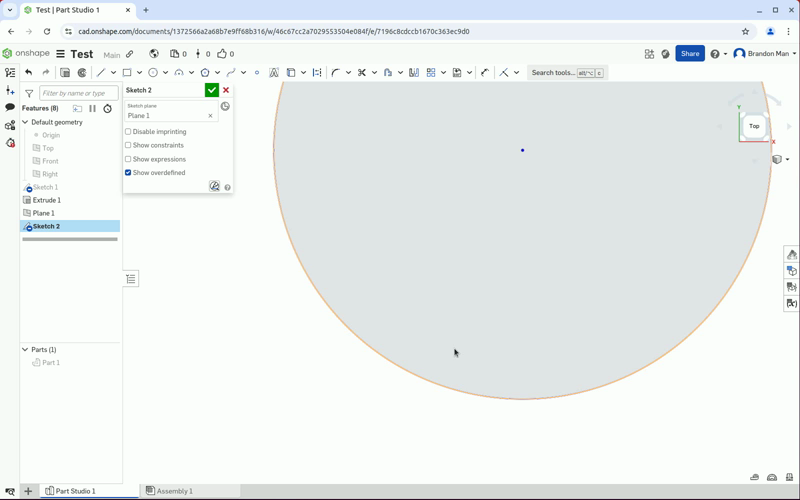
scroll(-6)
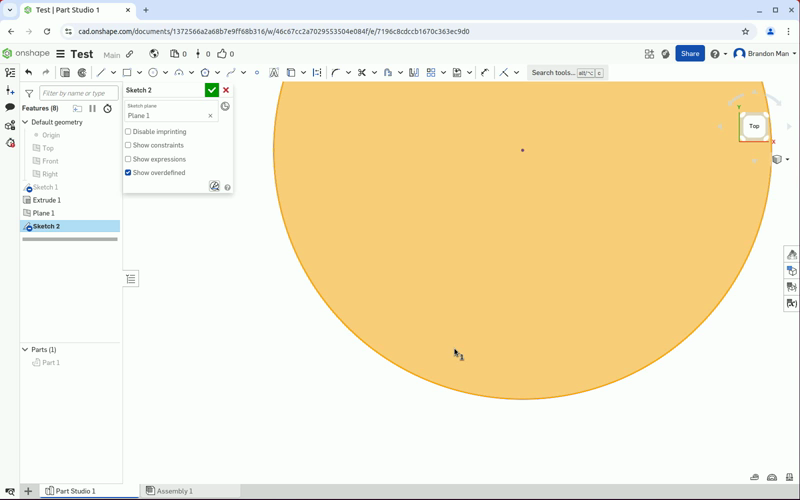
scroll(-6)
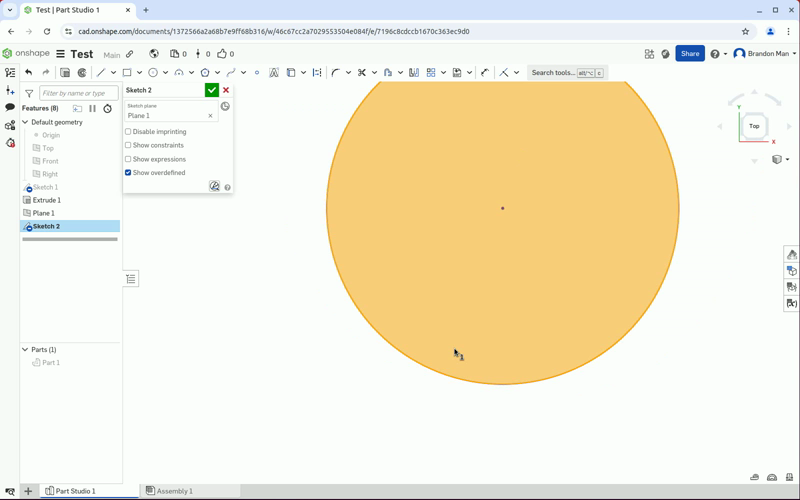
scroll(-6)
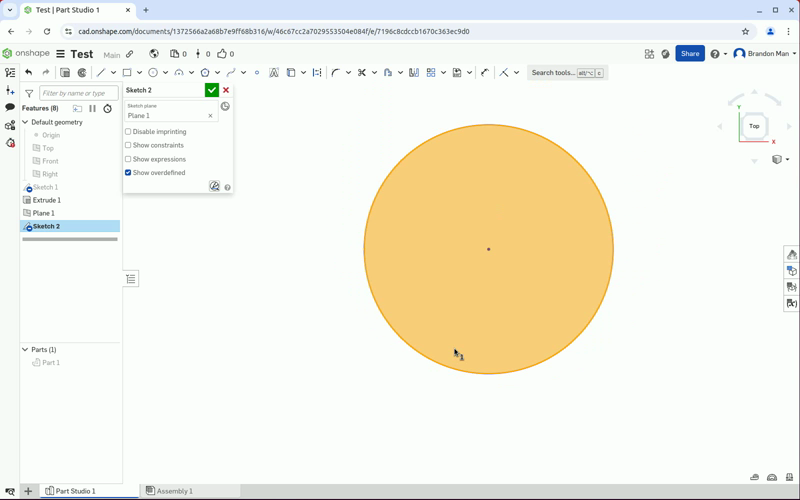
scroll(-6)
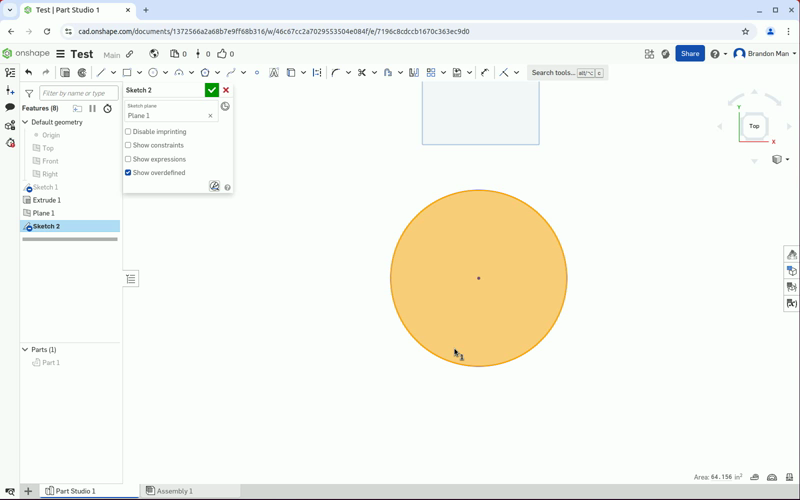
scroll(-6)
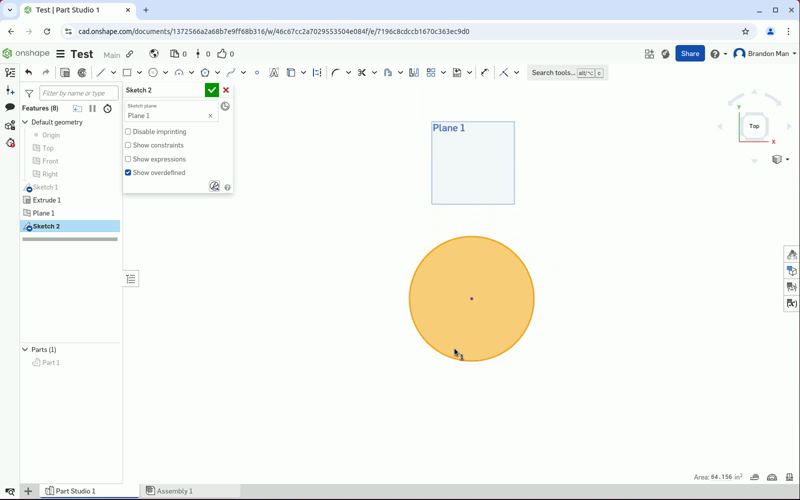
scroll(-6)
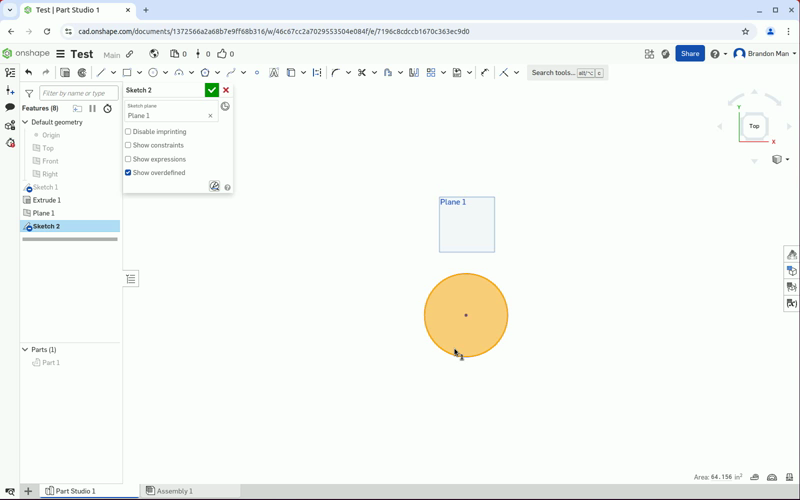
scroll(-6)
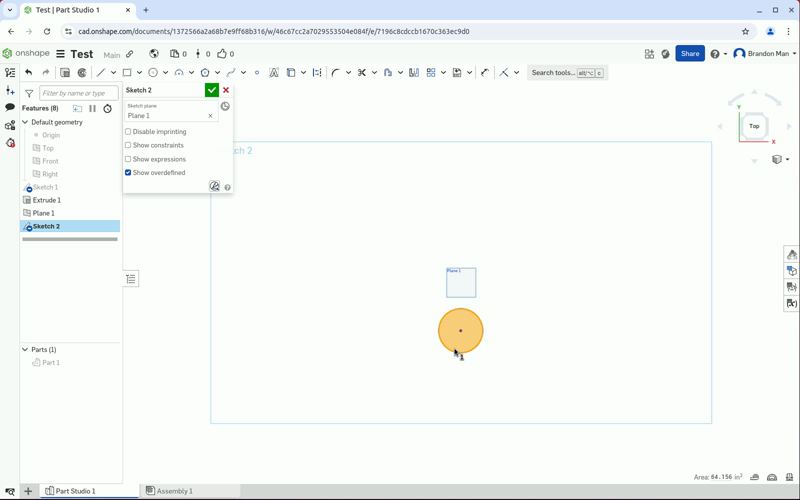
mouse_move(73, 352)
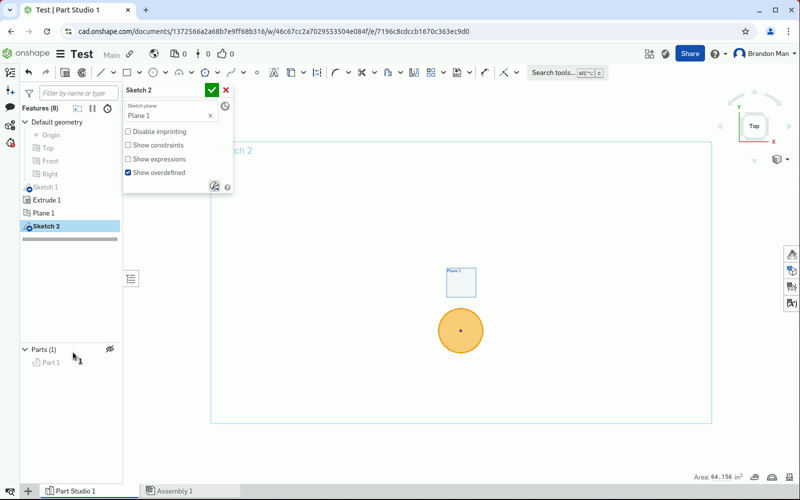
key(shift+y)
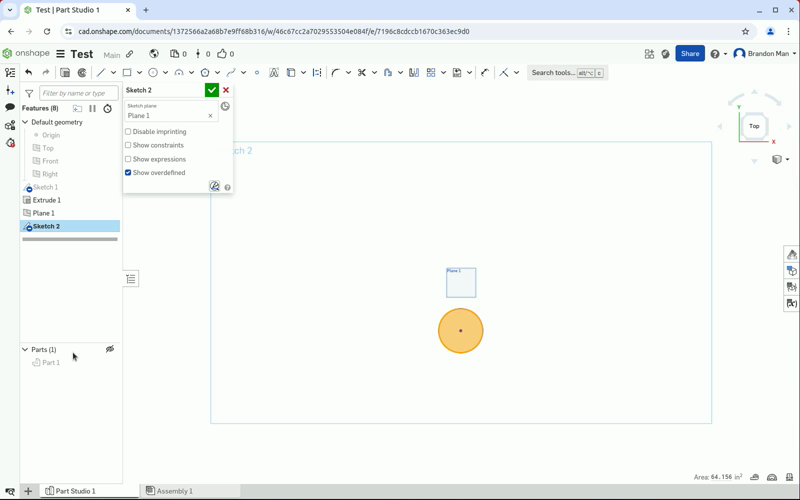
key(shift+e)
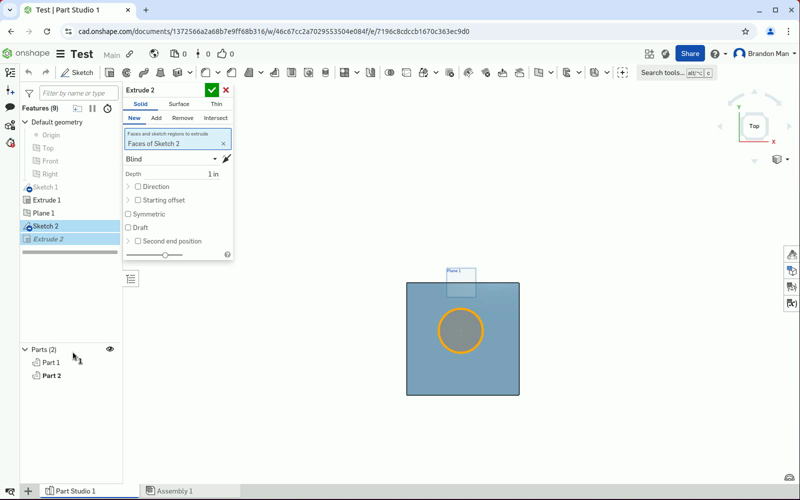
mouse_move(143, 106)
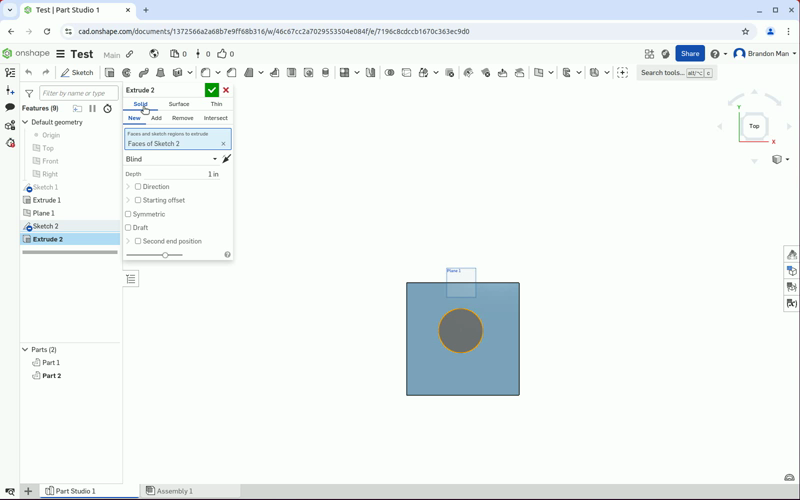
click(143, 106)
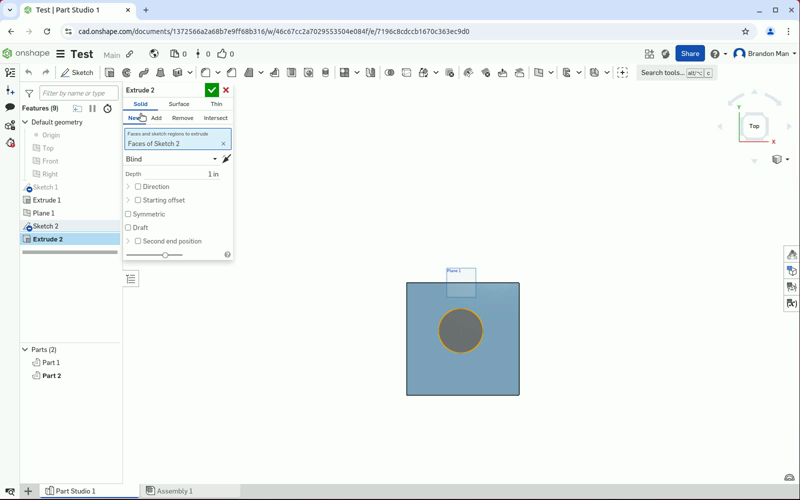
mouse_move(137, 120)
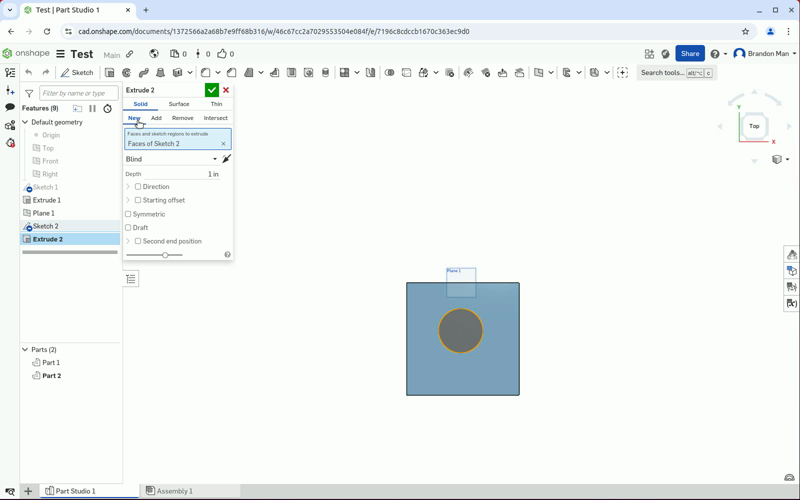
click(137, 120)
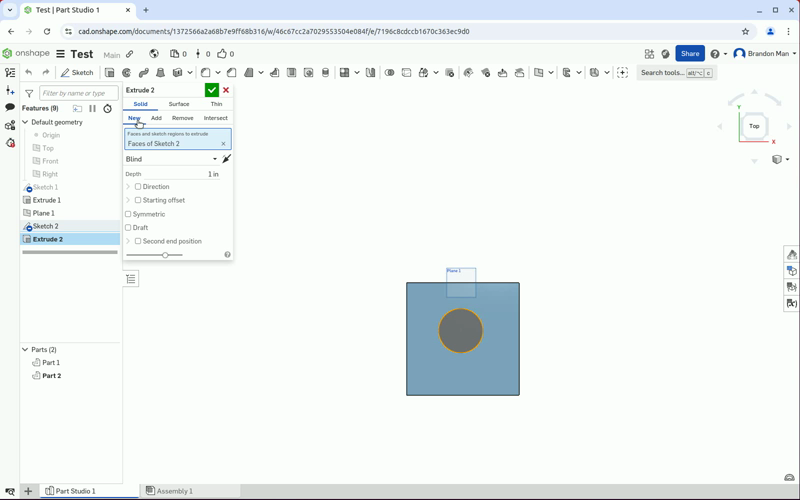
key(tab, 4)
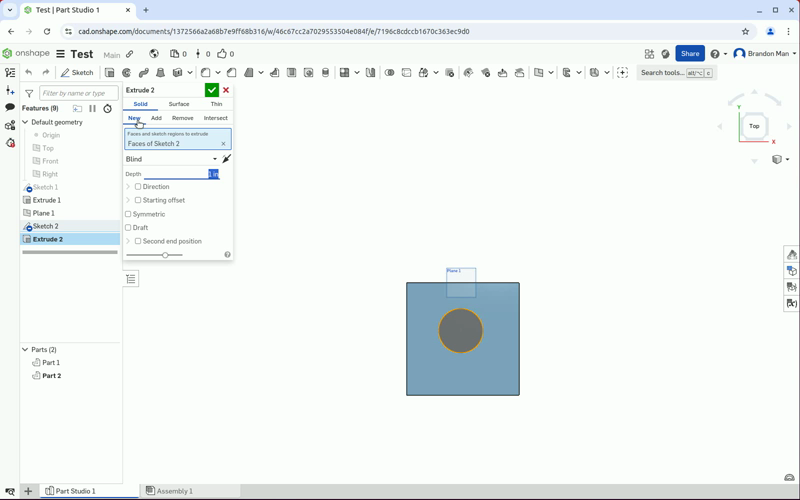
text(6.258)
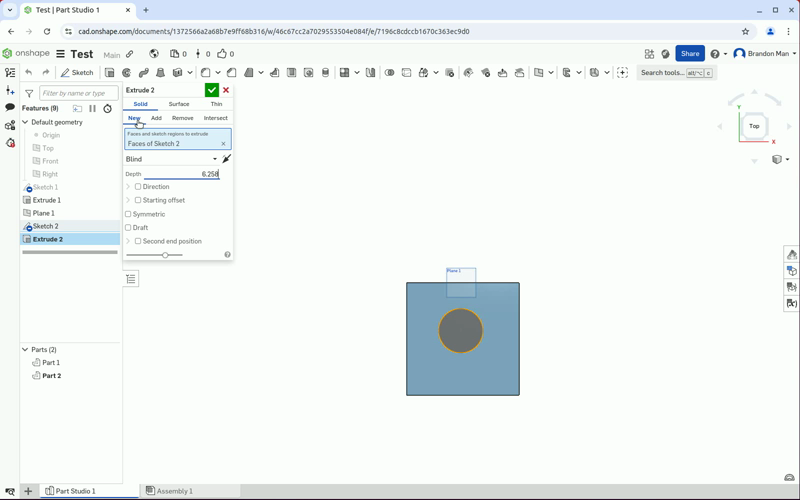
key(enter)
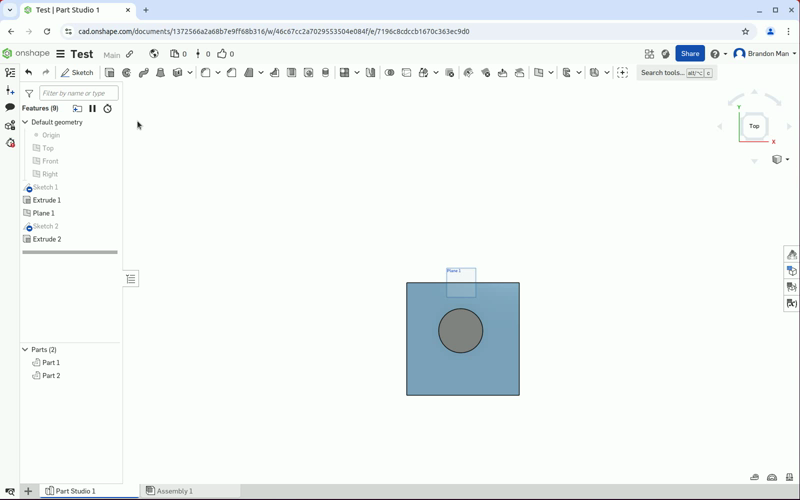
key(shift+h)
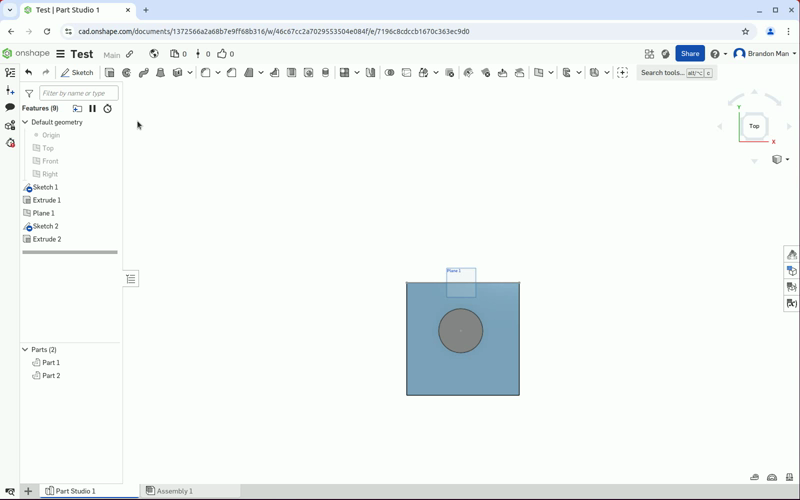
key(shift+h)
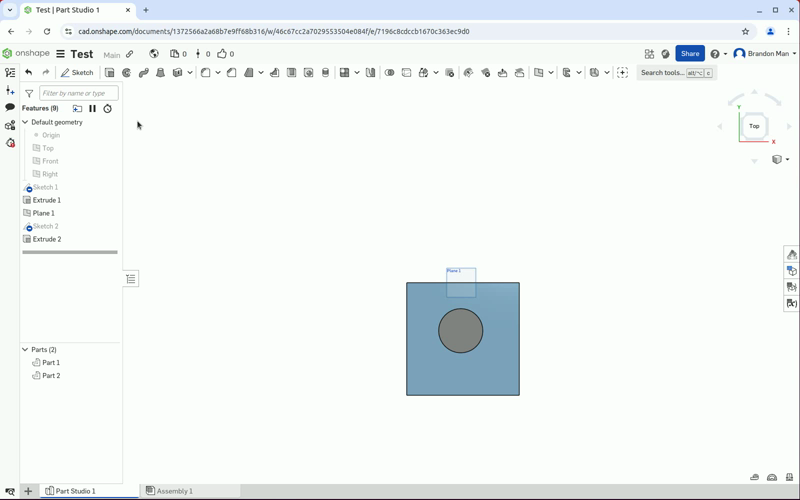
mouse_move(73, 189)
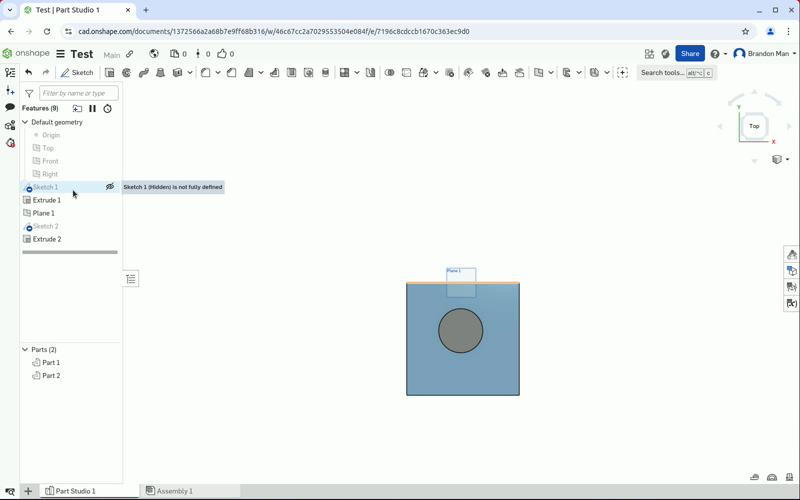
click(73, 189)
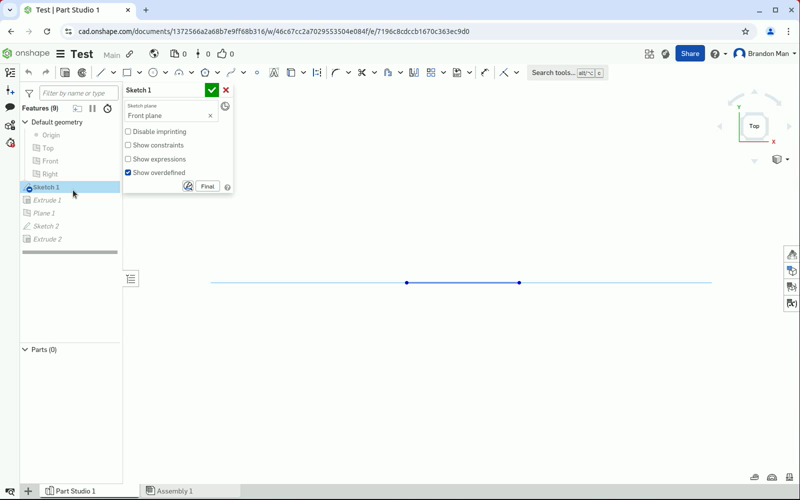
mouse_move(229, 92)
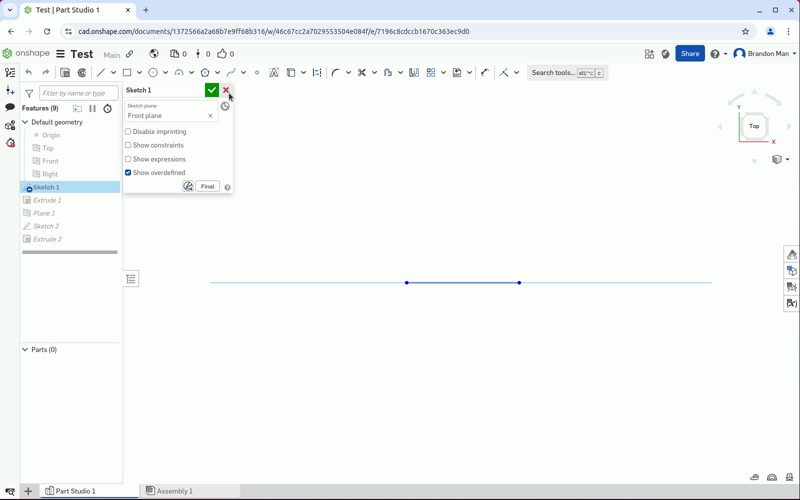
click(229, 92)
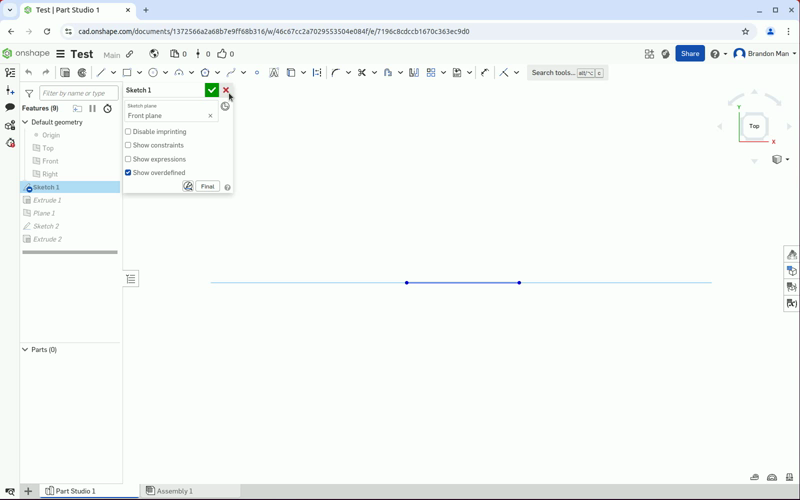
key(shift+s)
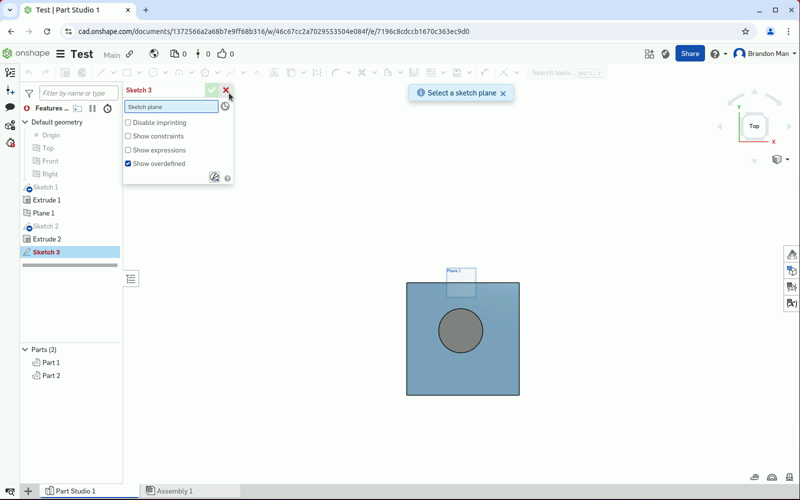
mouse_move(73, 215)
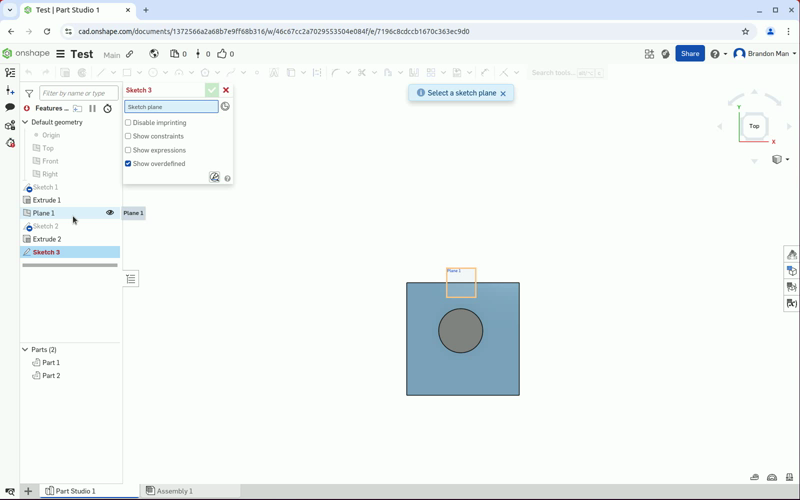
click(73, 215)
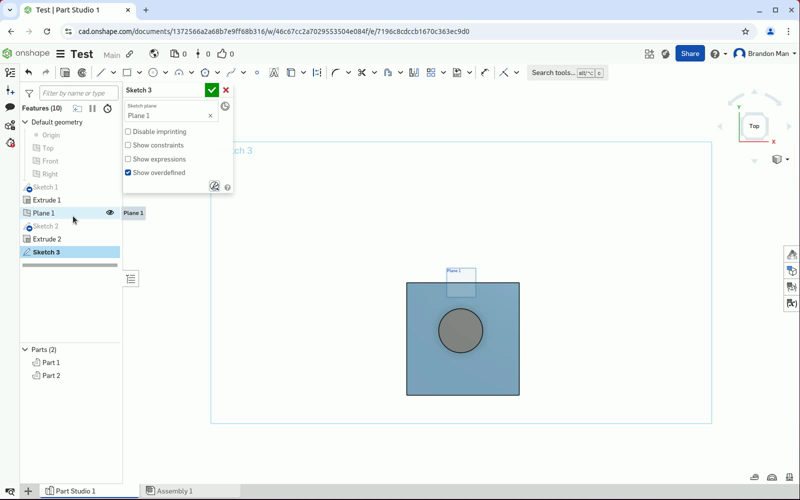
mouse_move(73, 352)
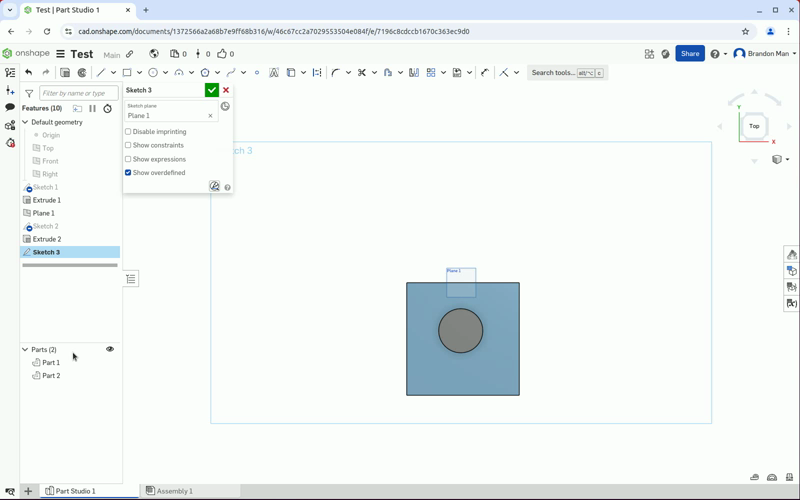
key(y)
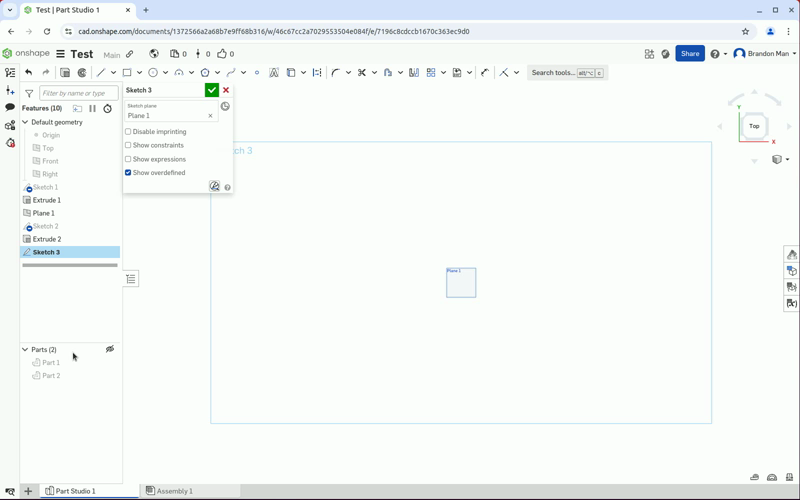
key(c)
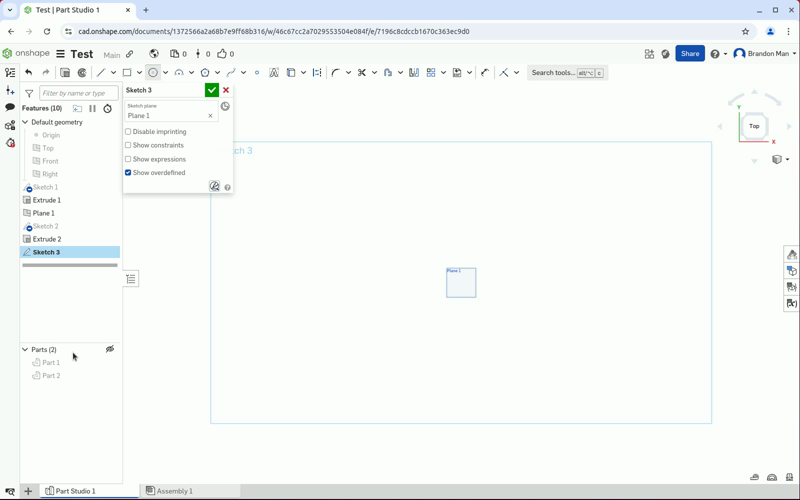
key_down(shift)
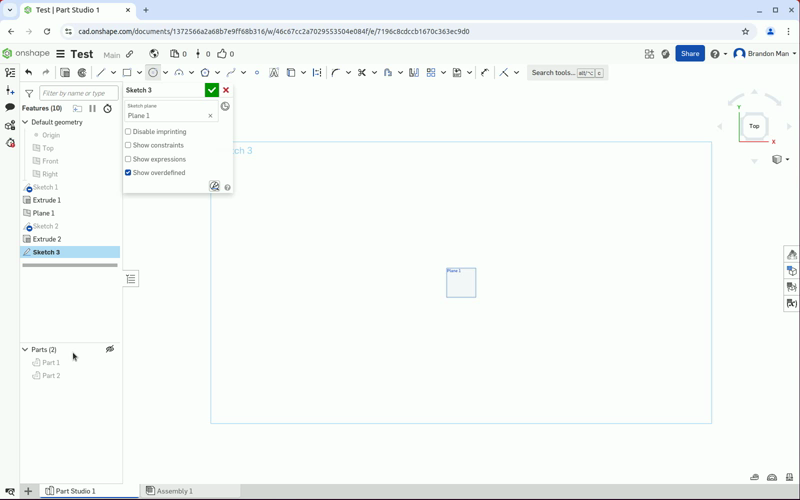
mouse_move(444, 374)
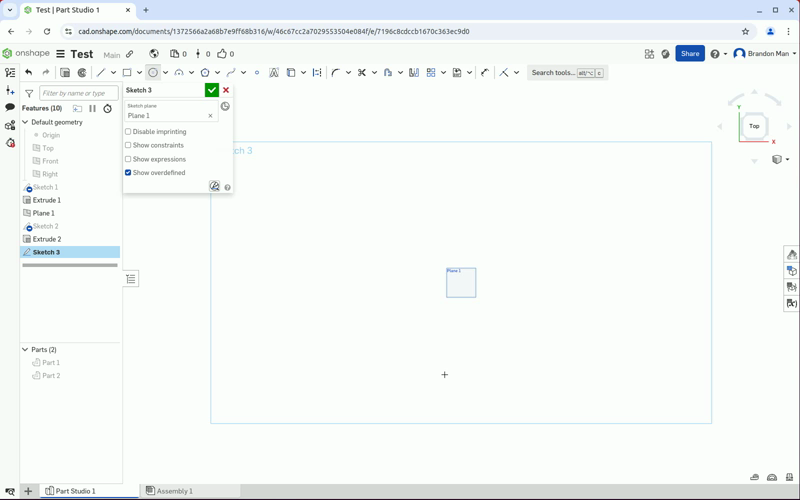
click(444, 374)
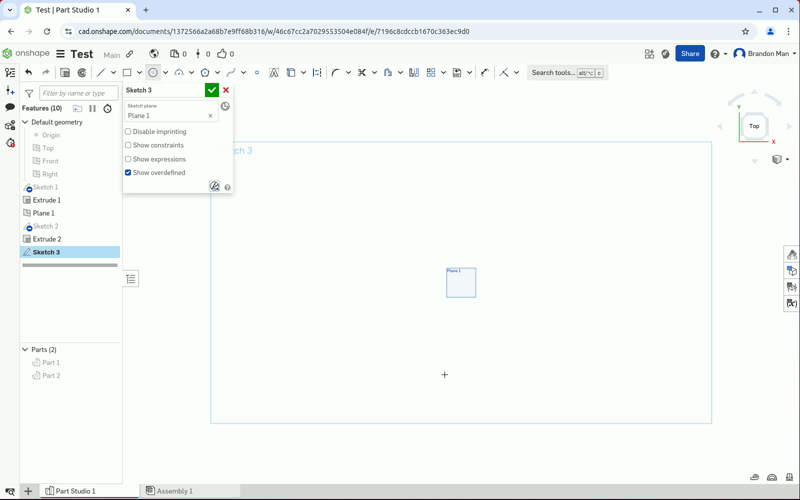
key_up(shift)
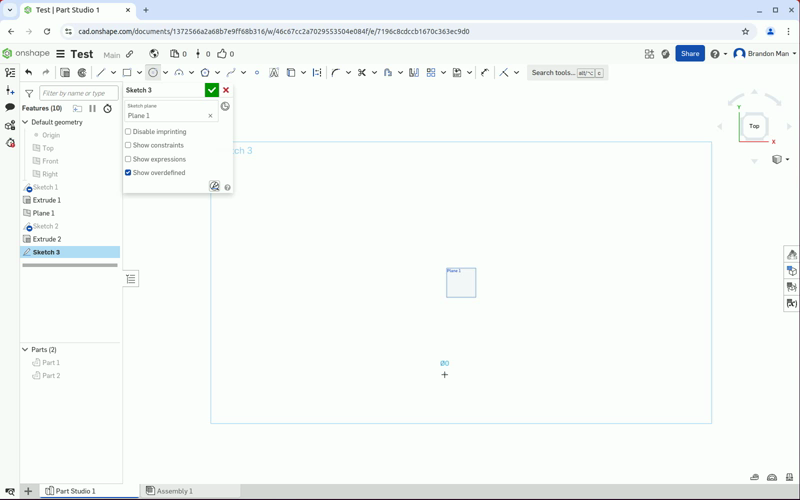
mouse_move(456, 374)
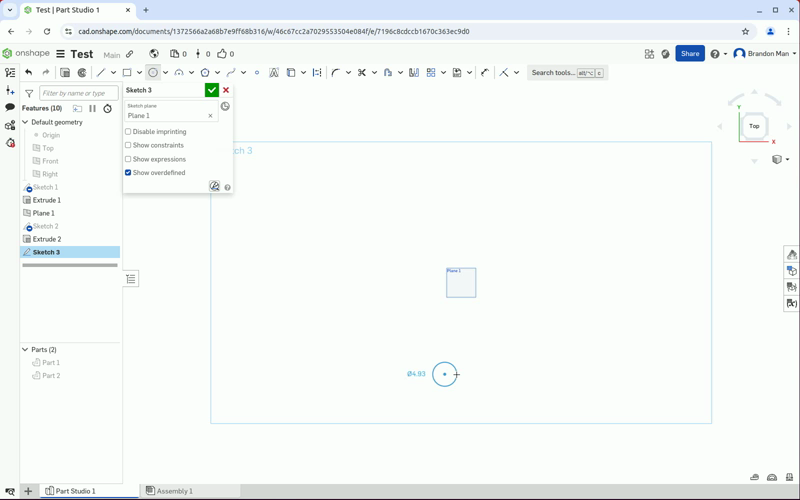
click(456, 374)
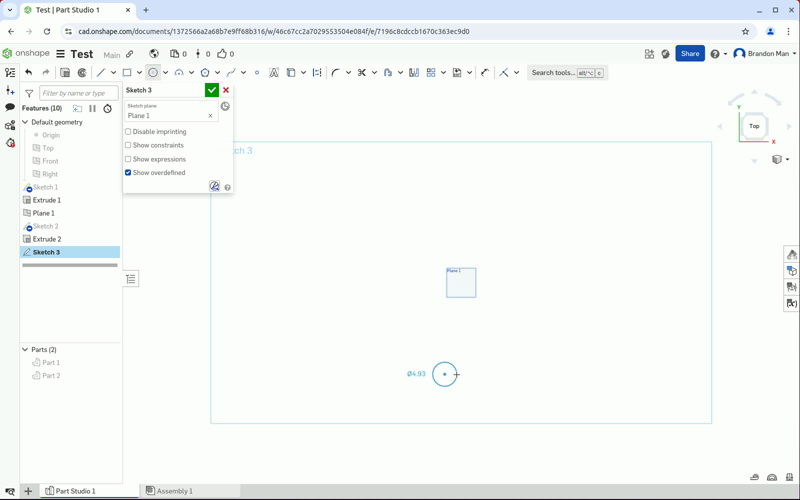
key(esc)
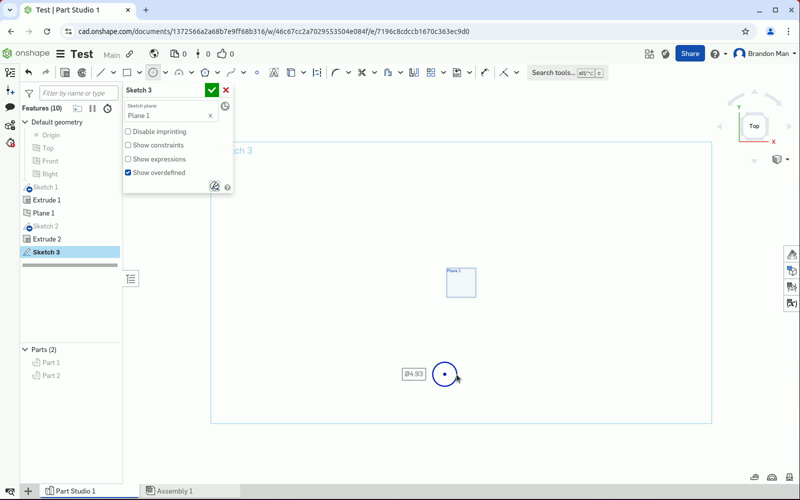
mouse_move(452, 377)
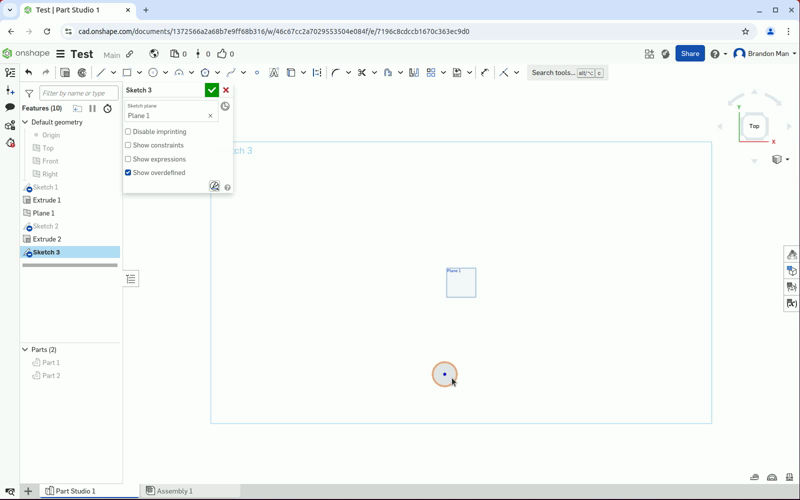
scroll(6)
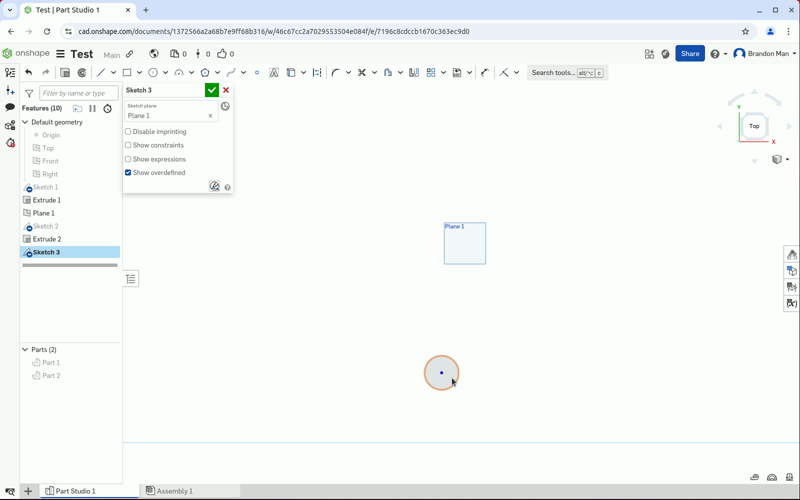
scroll(6)
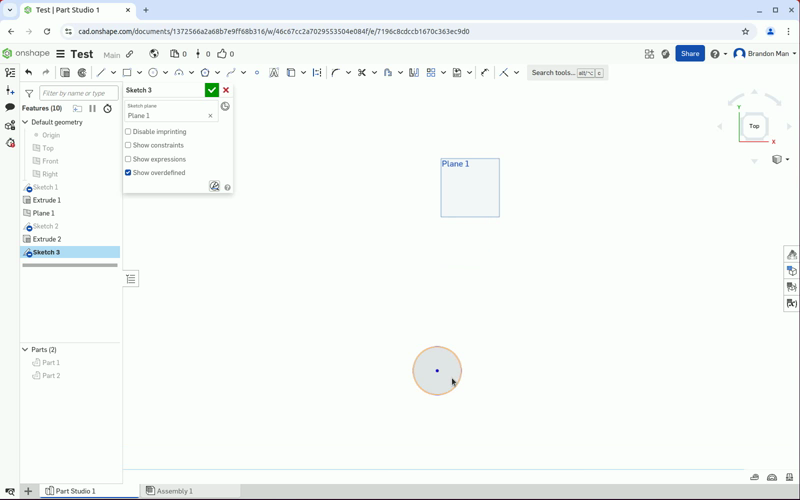
scroll(6)
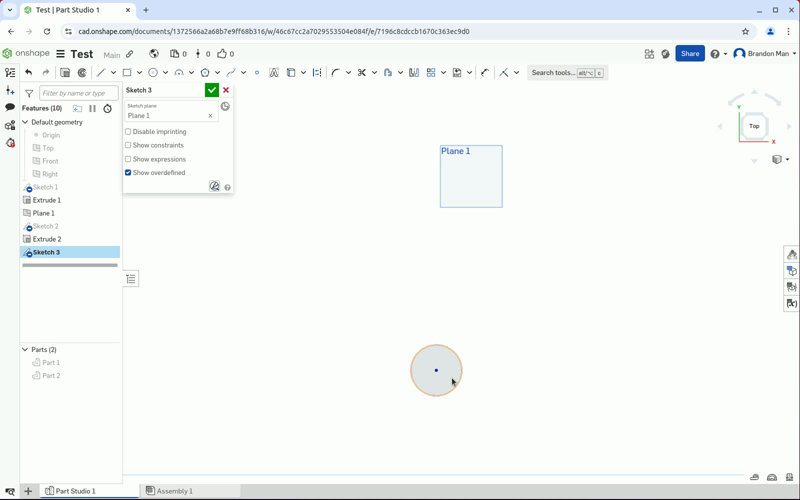
scroll(6)
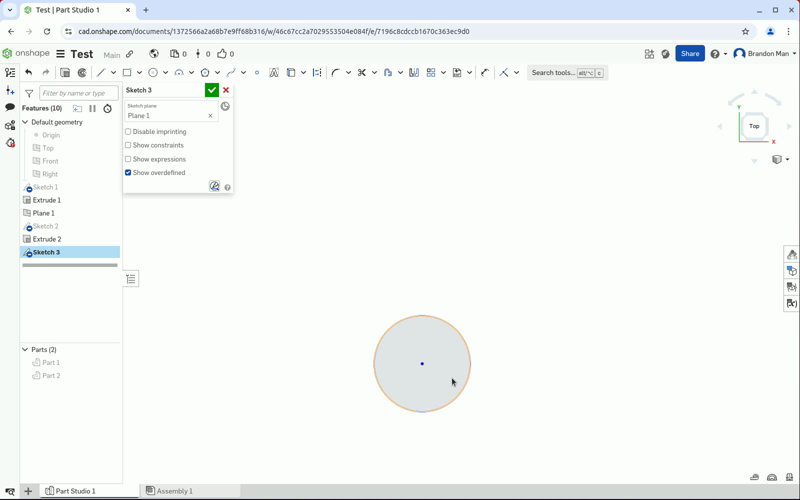
scroll(6)
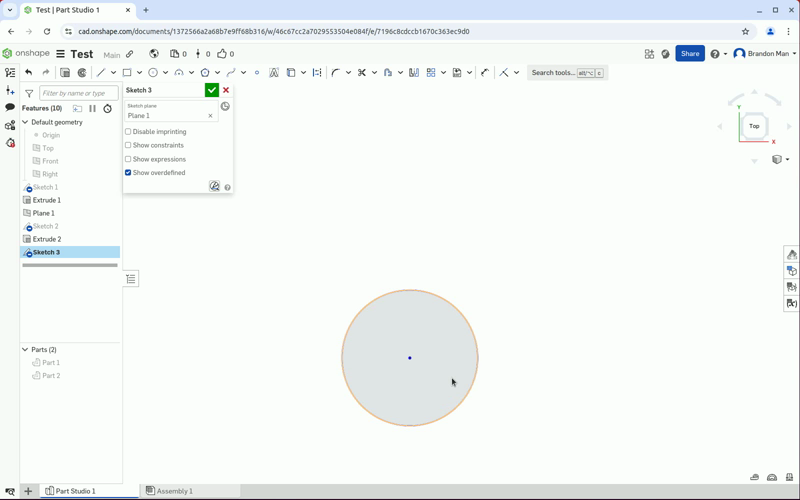
scroll(6)
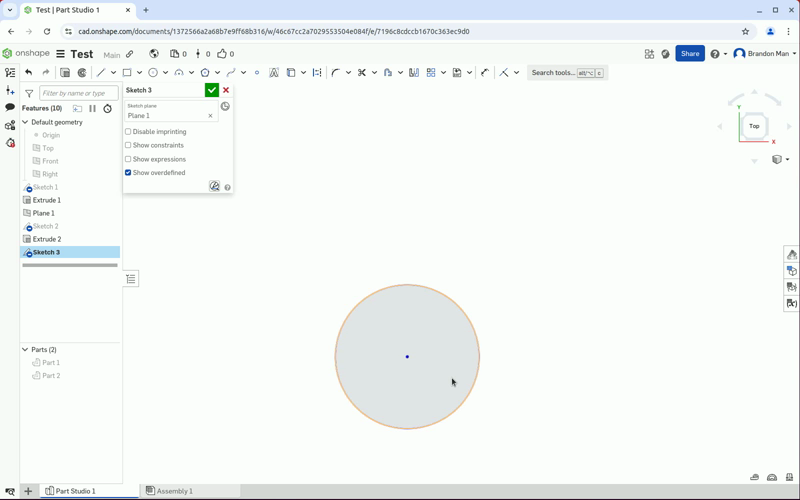
scroll(6)
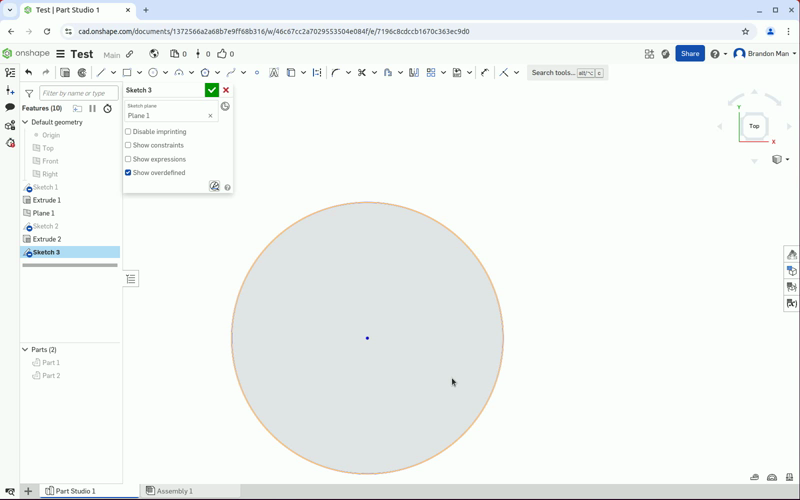
click(452, 377)
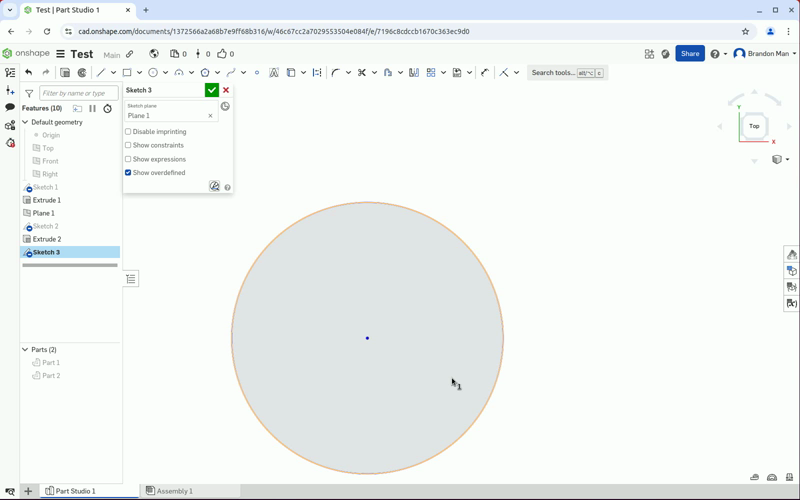
scroll(-6)
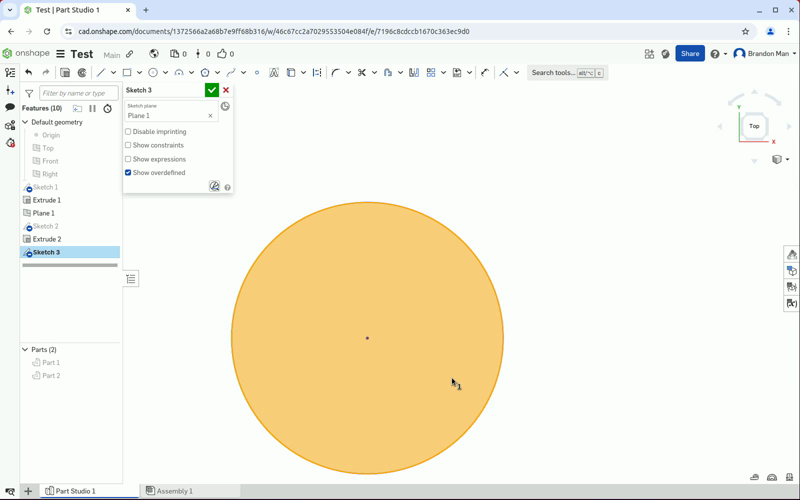
scroll(-6)
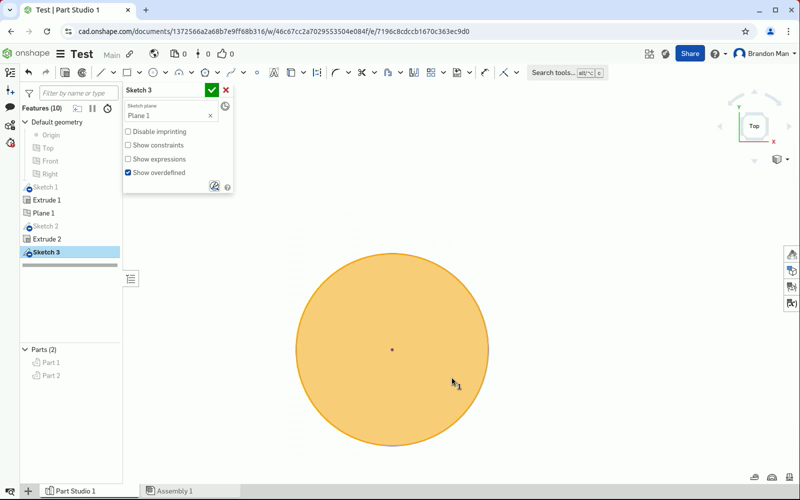
scroll(-6)
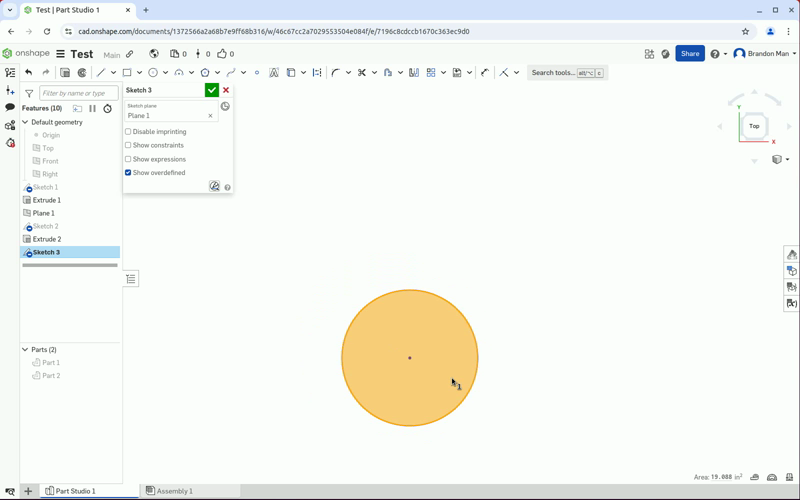
scroll(-6)
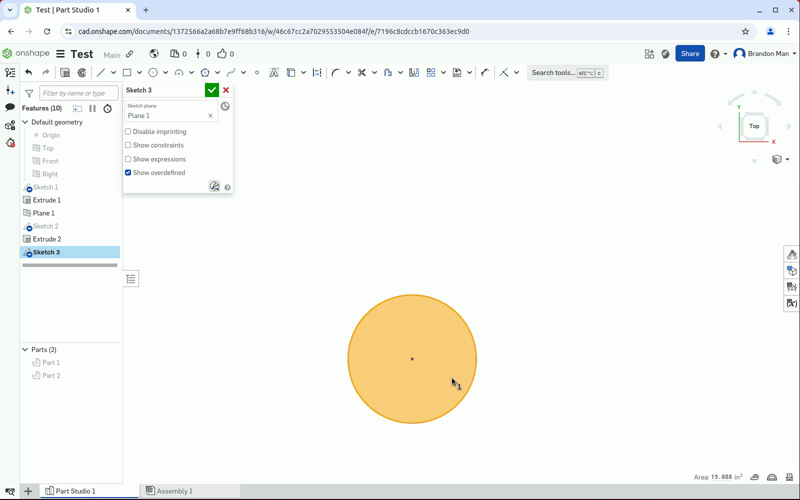
scroll(-6)
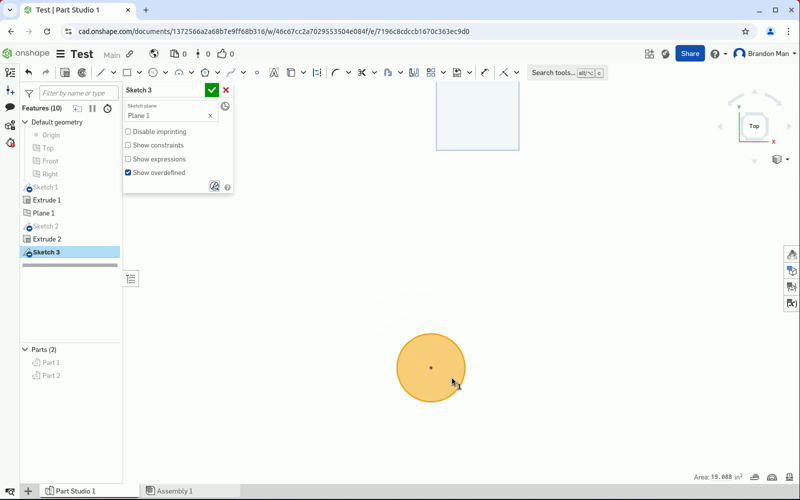
scroll(-6)
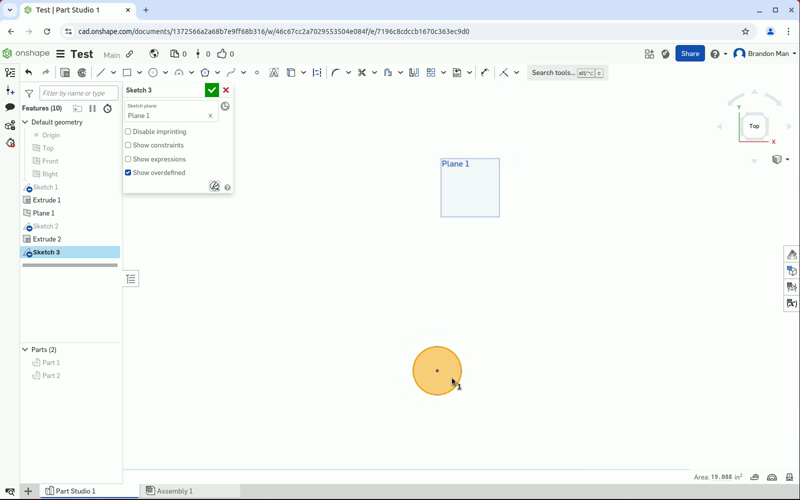
scroll(-6)
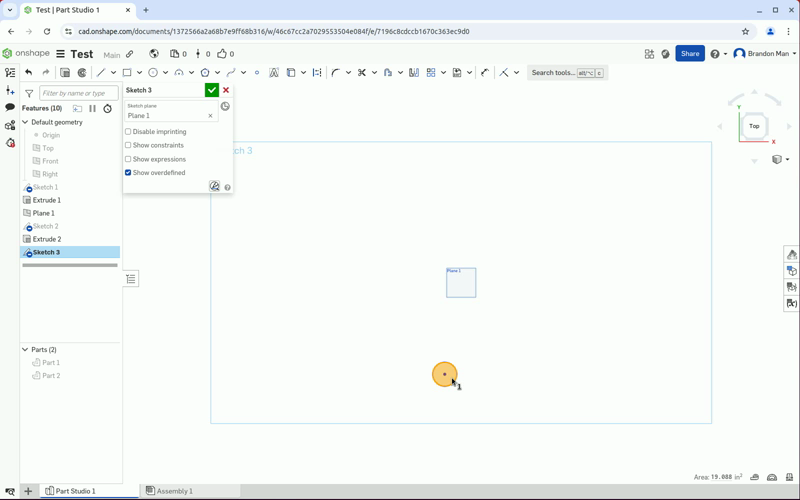
mouse_move(73, 352)
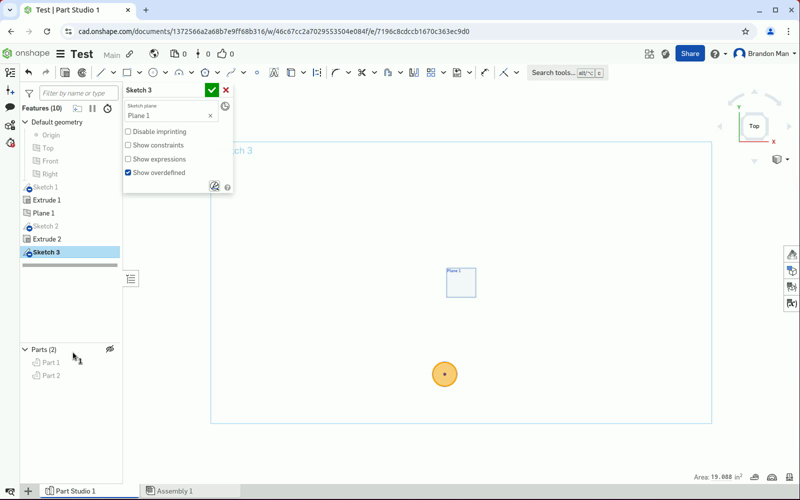
key(shift+y)
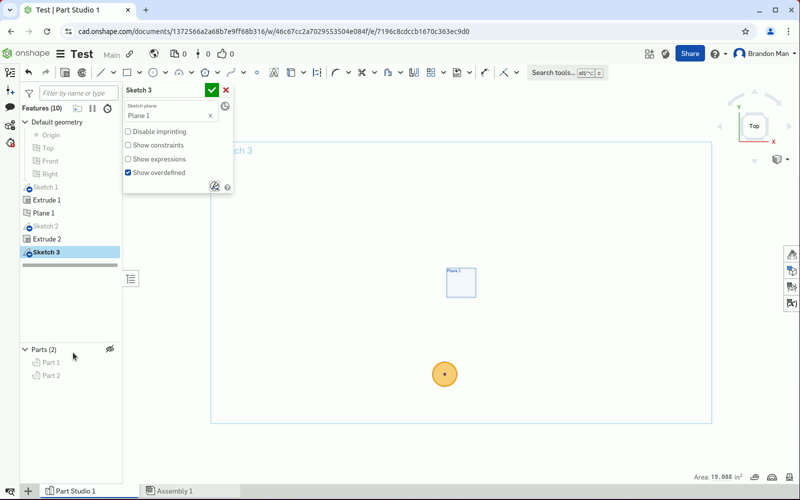
key(shift+e)
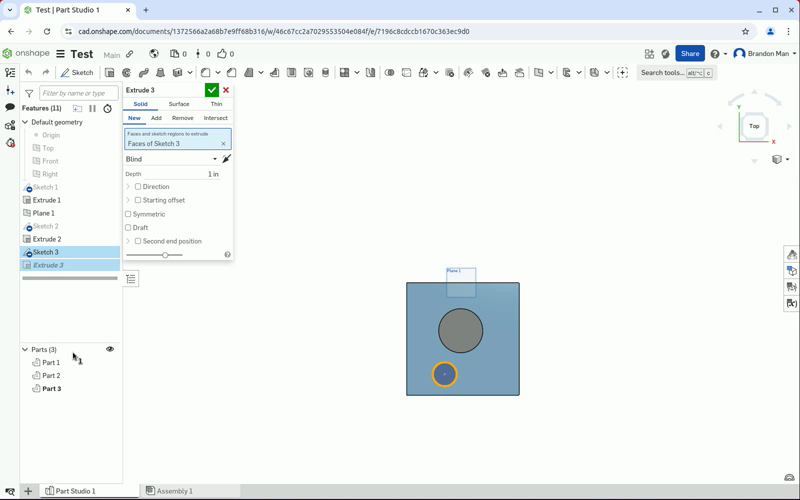
mouse_move(143, 106)
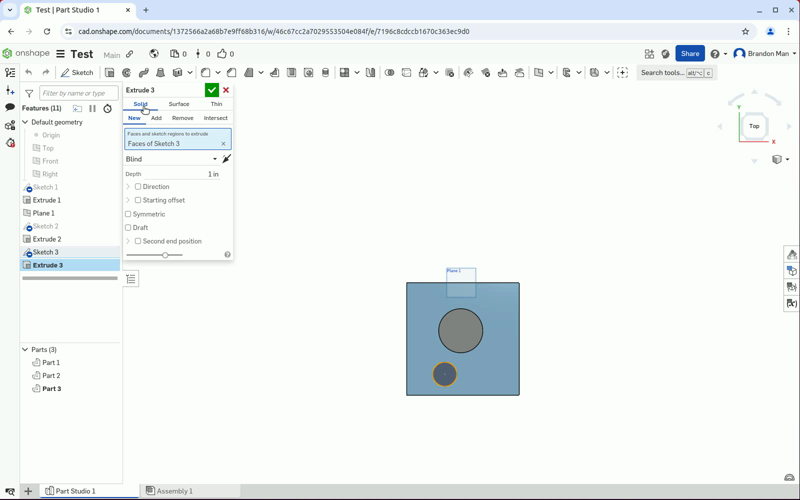
click(143, 106)
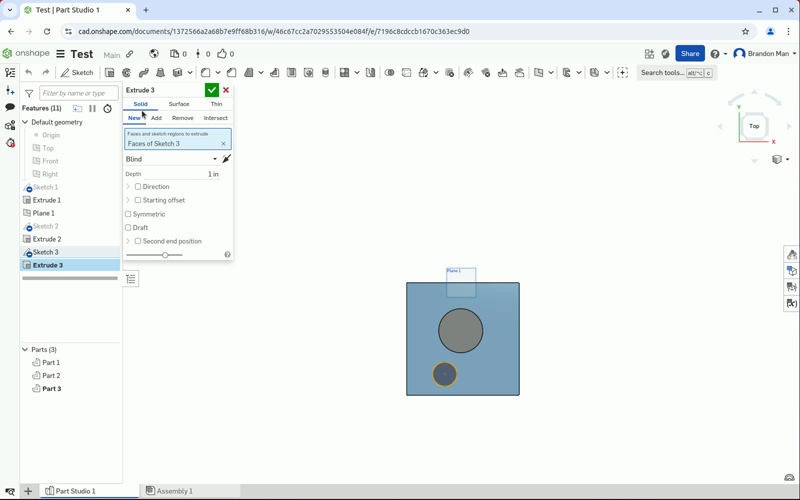
mouse_move(137, 120)
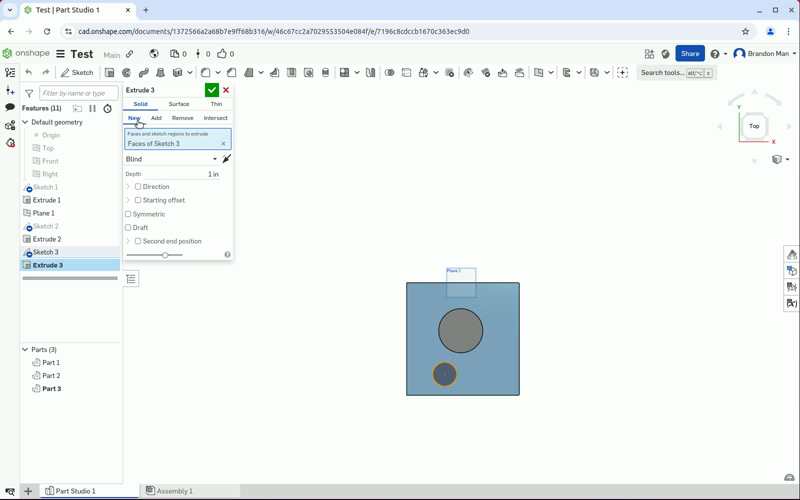
click(137, 120)
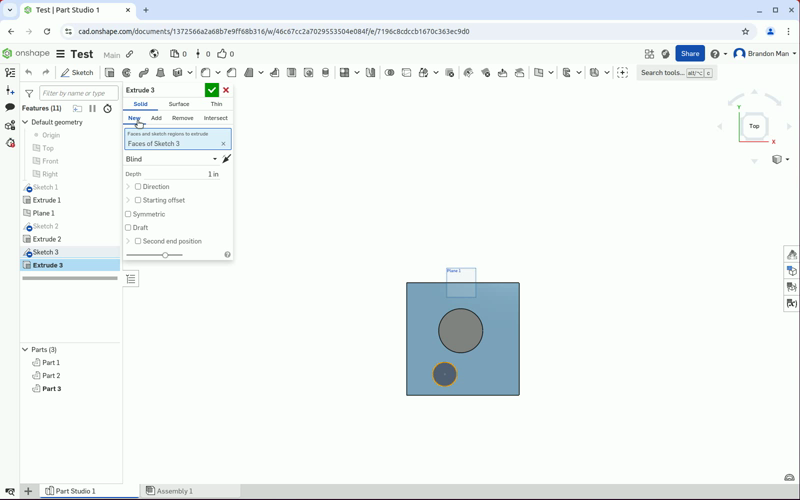
key(tab, 4)
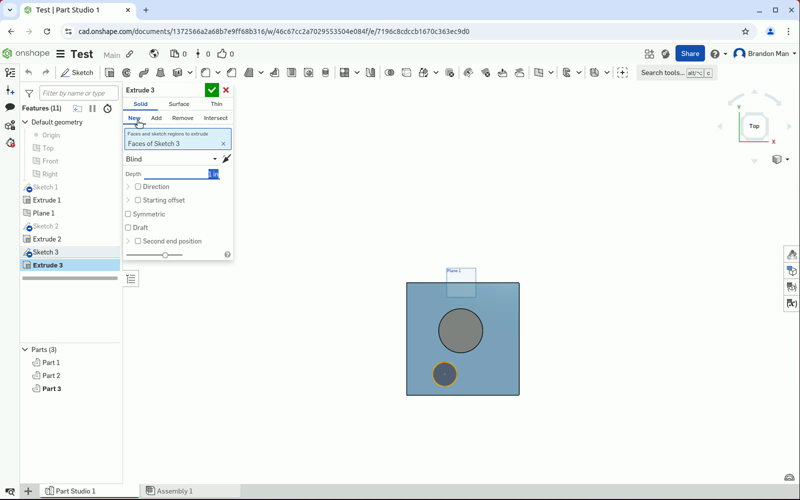
text(5.536)
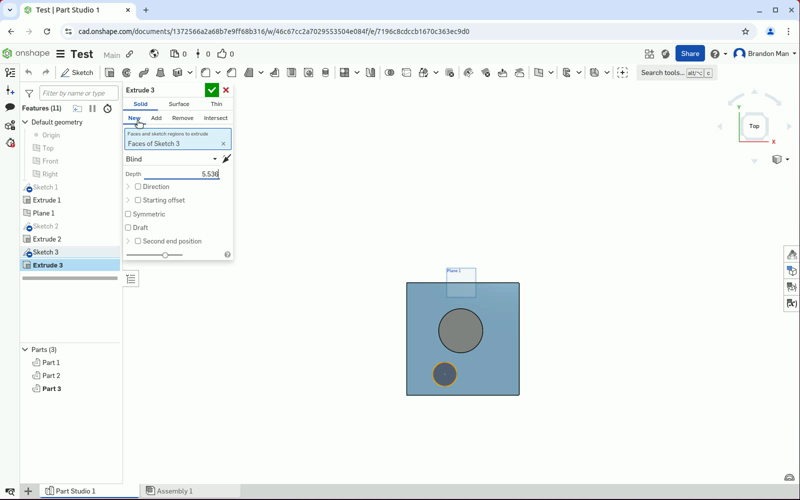
key(enter)
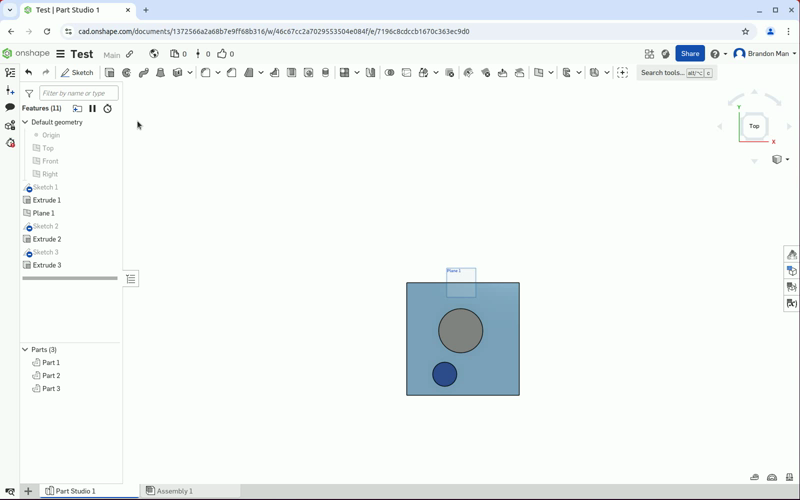
key(shift+h)
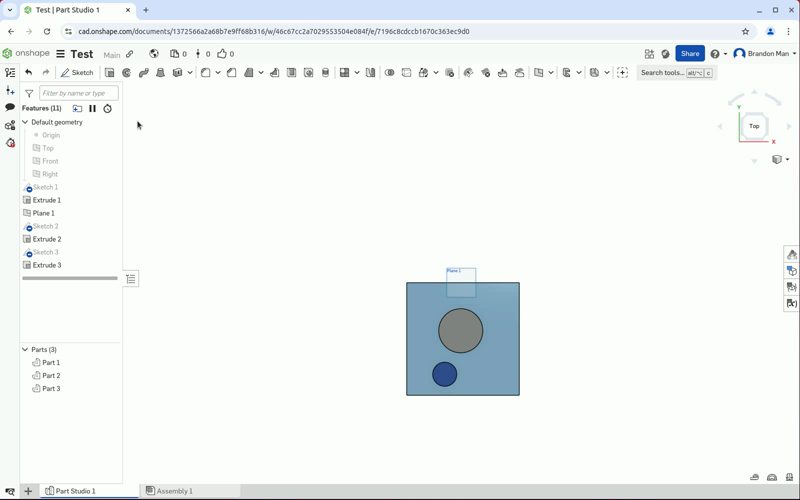
key(shift+h)
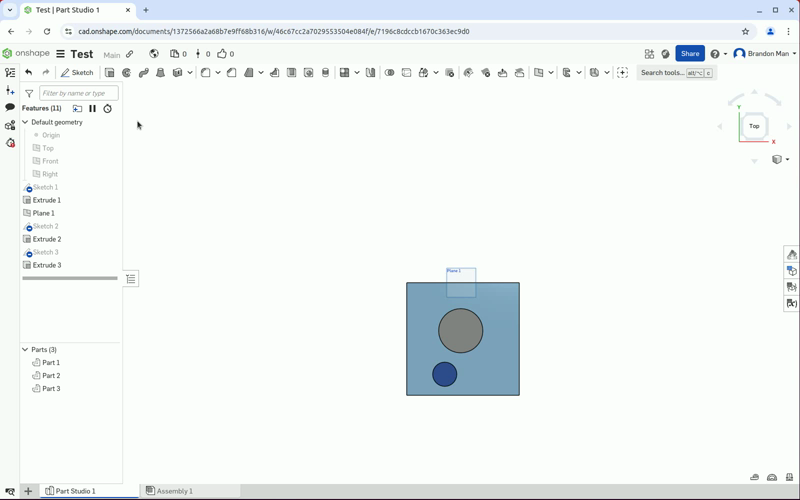
mouse_move(73, 189)
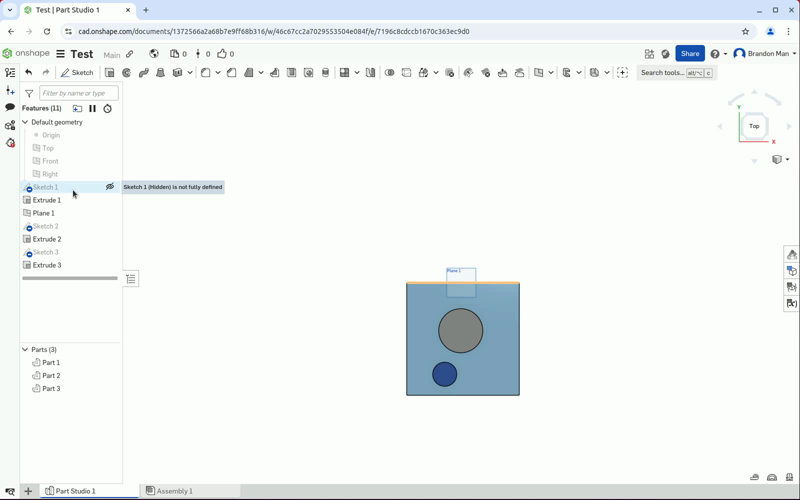
click(73, 189)
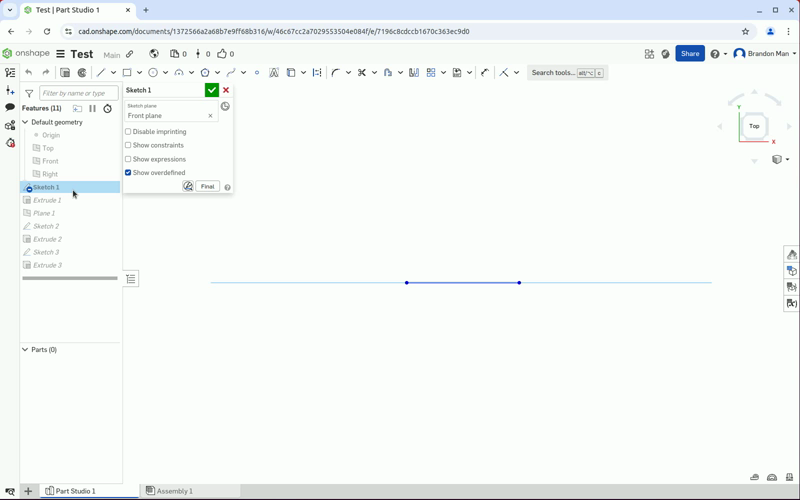
mouse_move(229, 92)
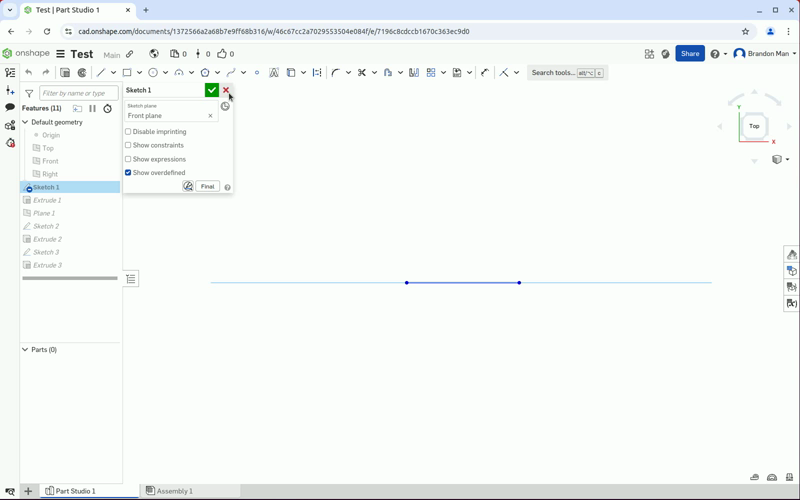
click(229, 92)
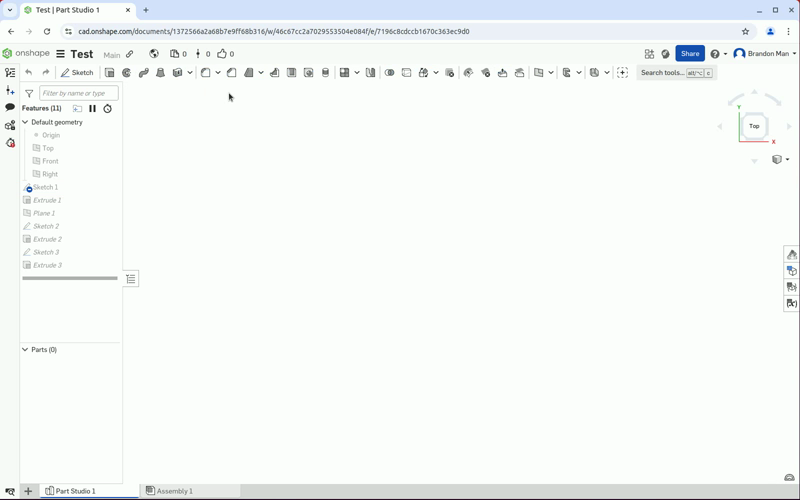
key(shift+s)
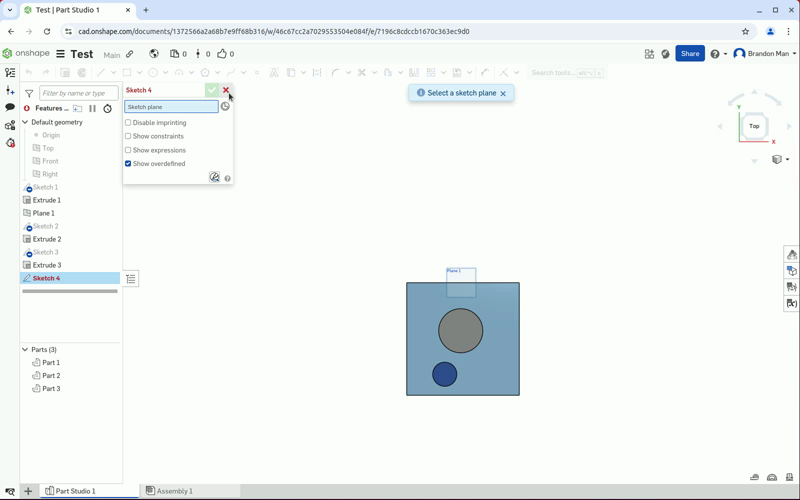
mouse_move(73, 215)
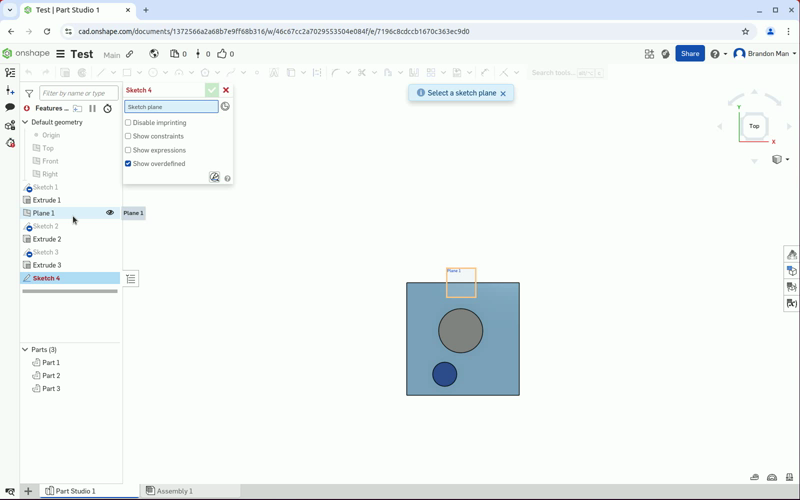
click(73, 215)
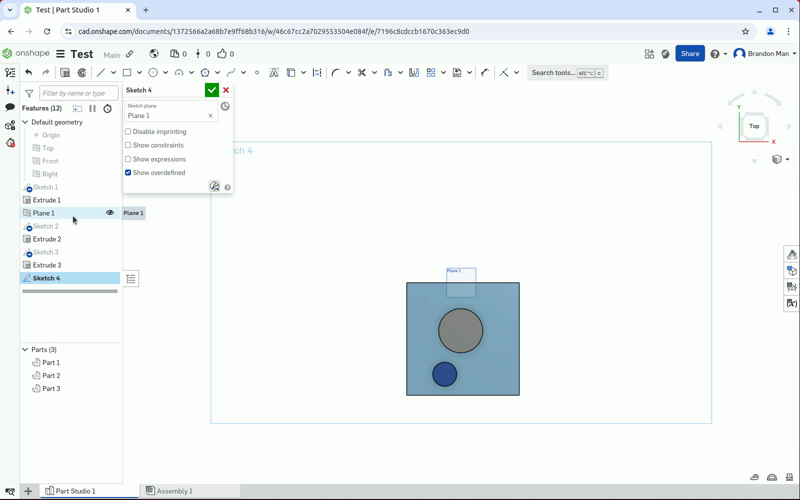
mouse_move(73, 352)
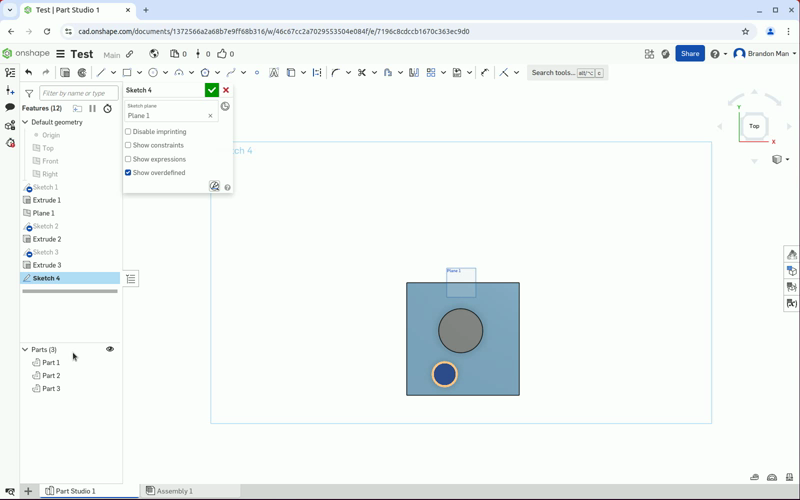
key(y)
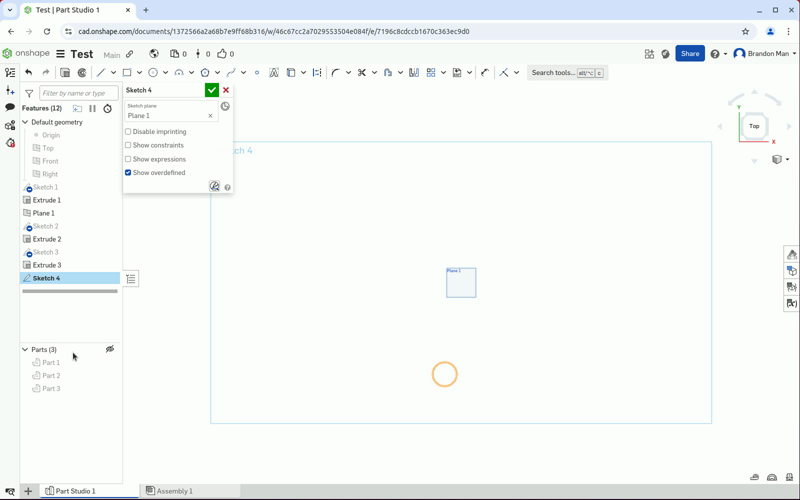
key(c)
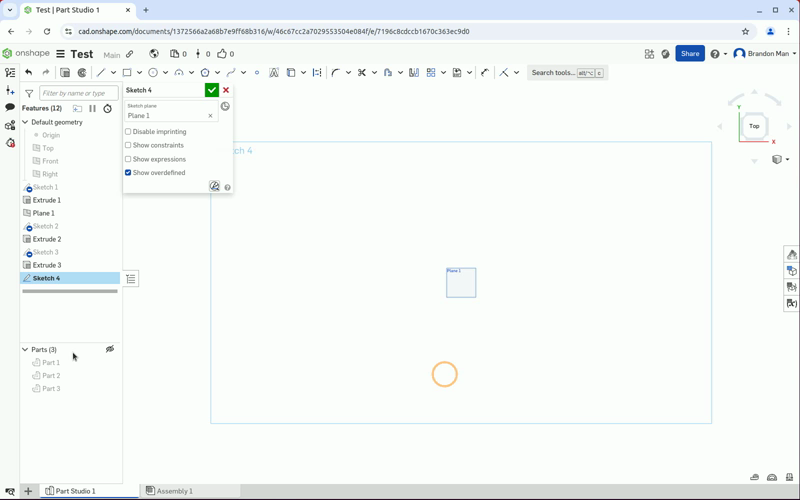
key_down(shift)
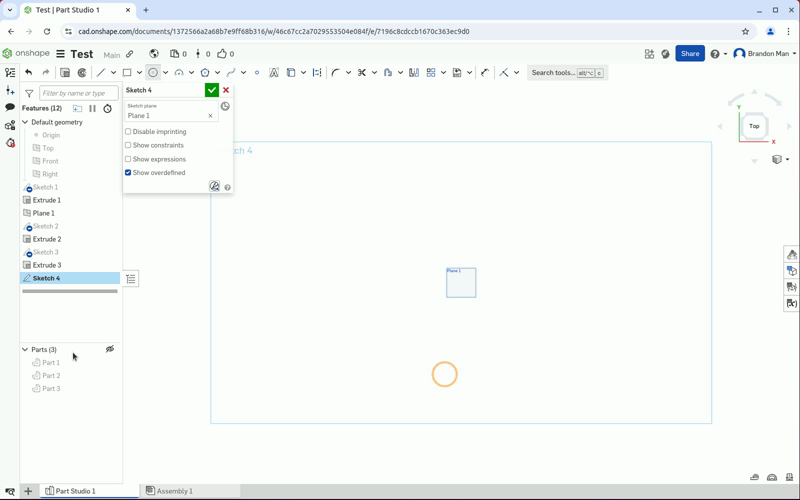
mouse_move(490, 369)
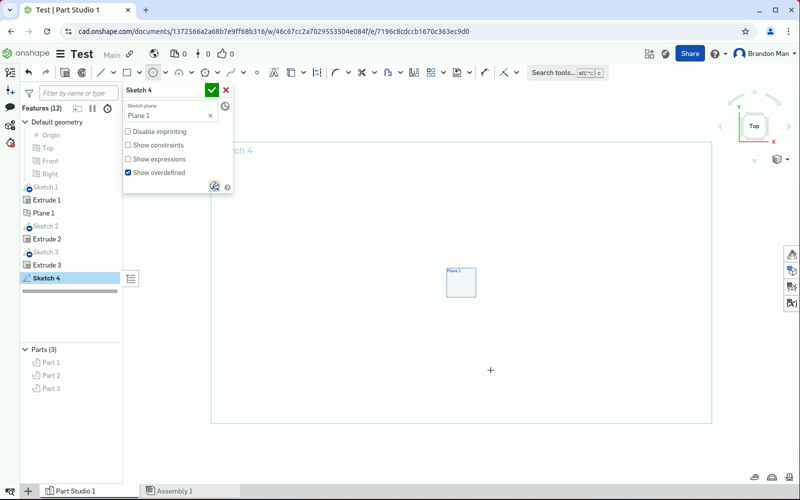
click(490, 369)
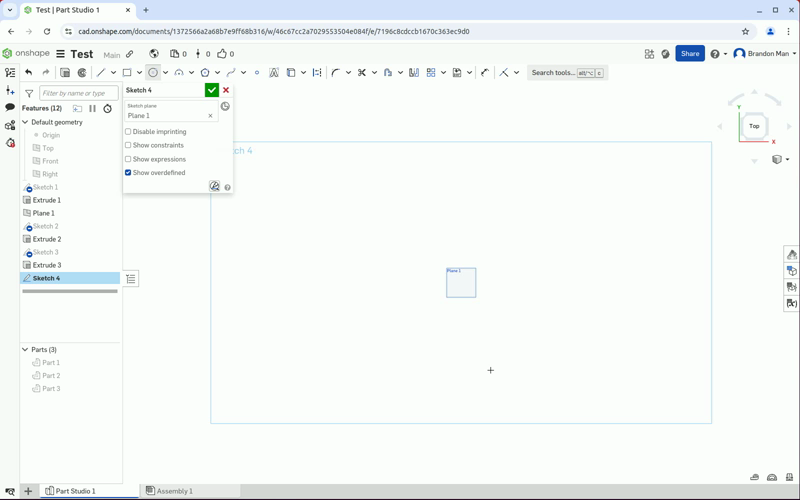
key_up(shift)
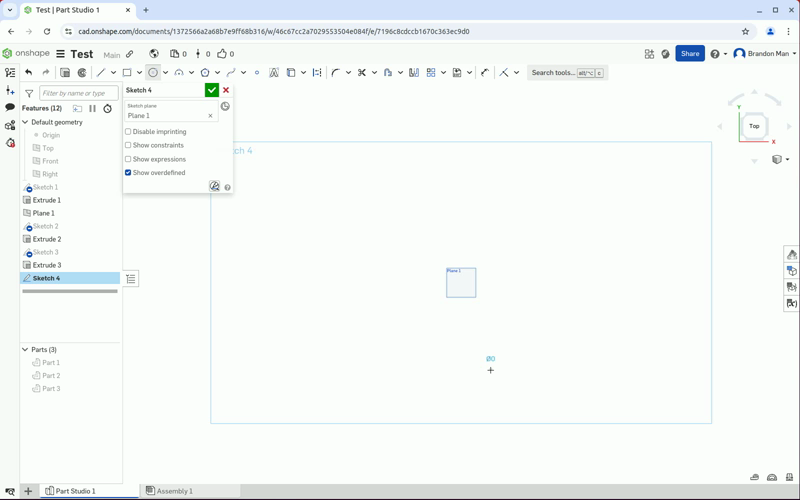
mouse_move(506, 369)
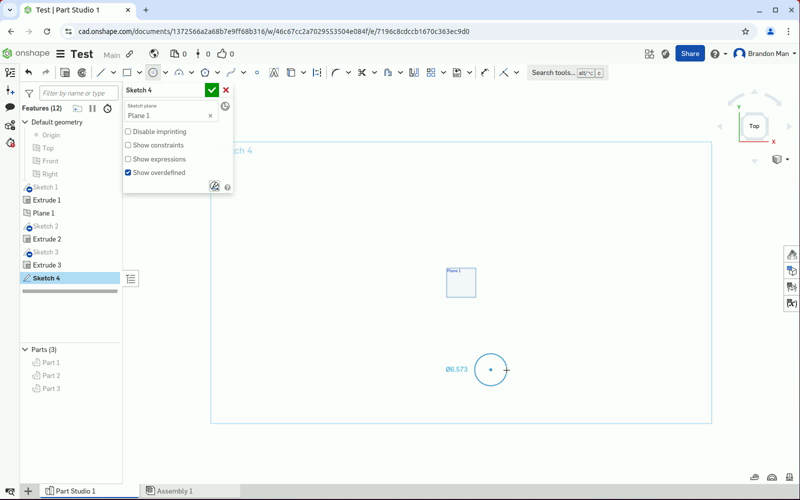
click(506, 369)
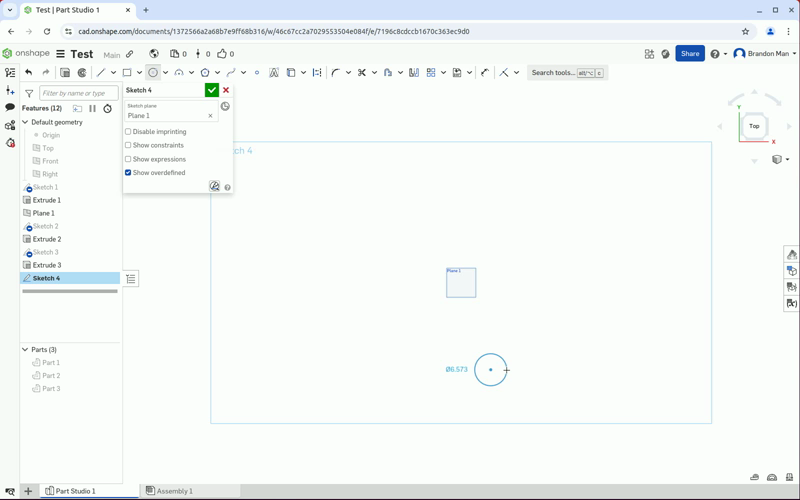
key(esc)
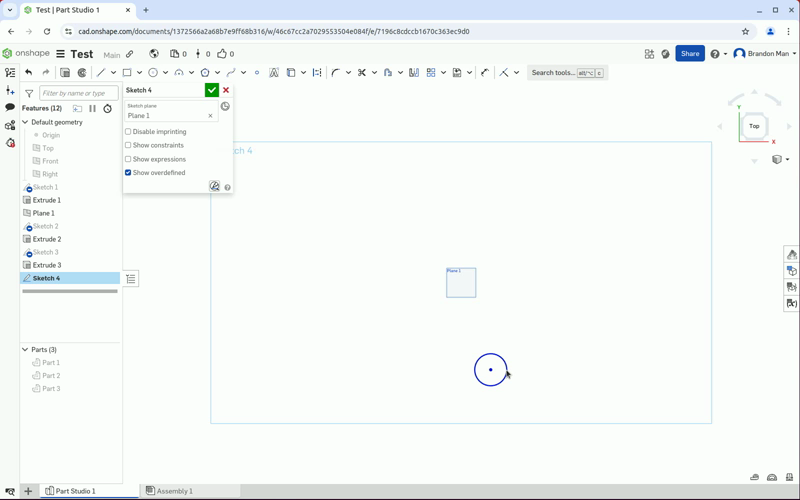
mouse_move(501, 360)
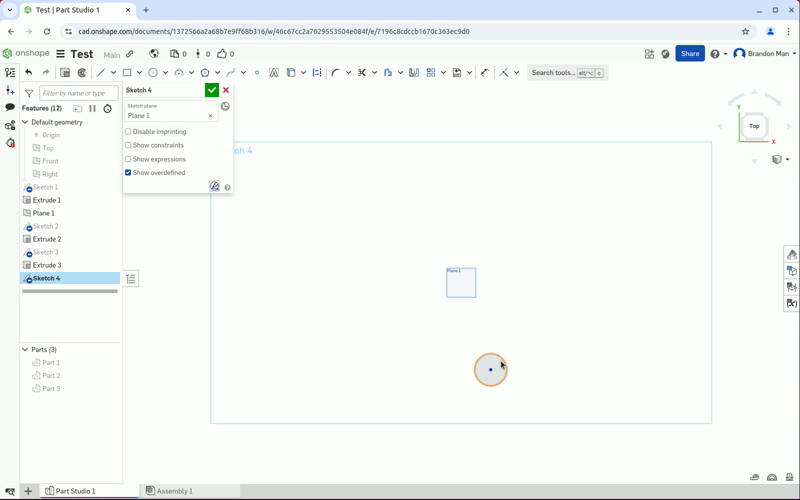
scroll(6)
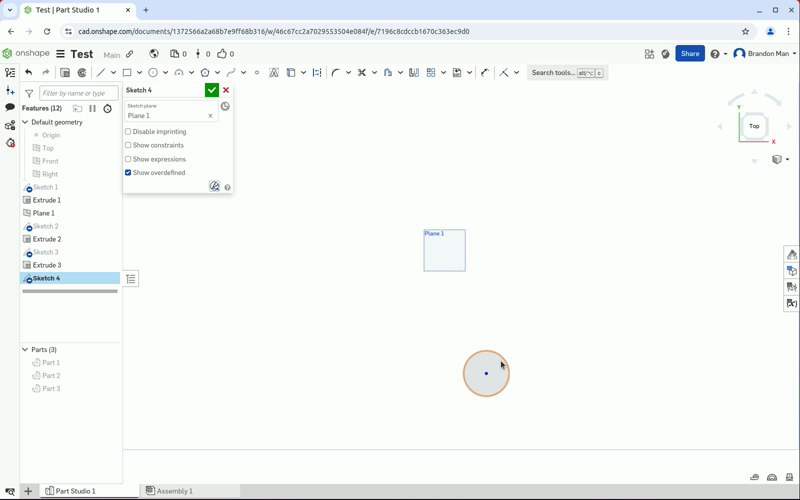
scroll(6)
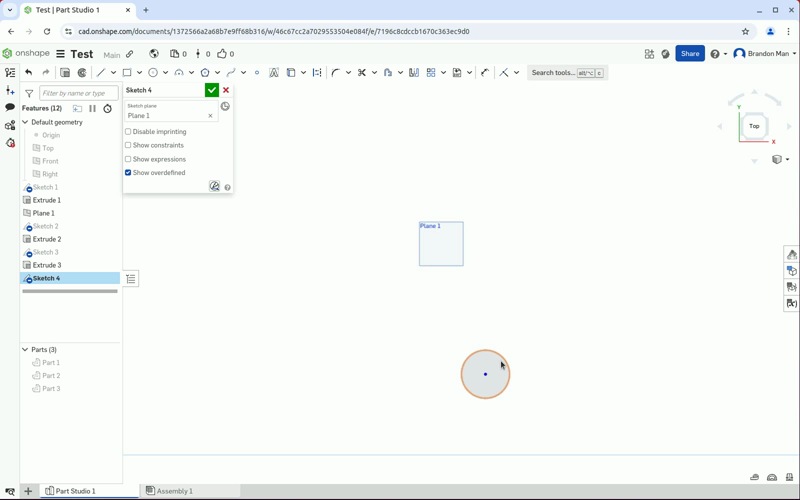
scroll(6)
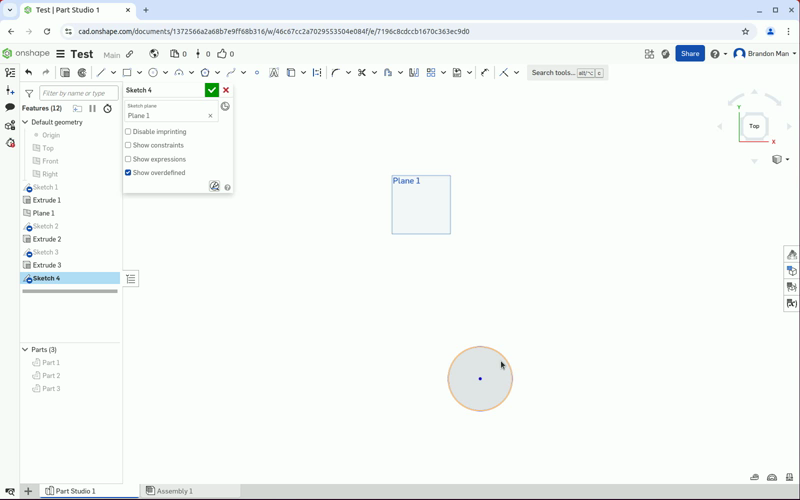
scroll(6)
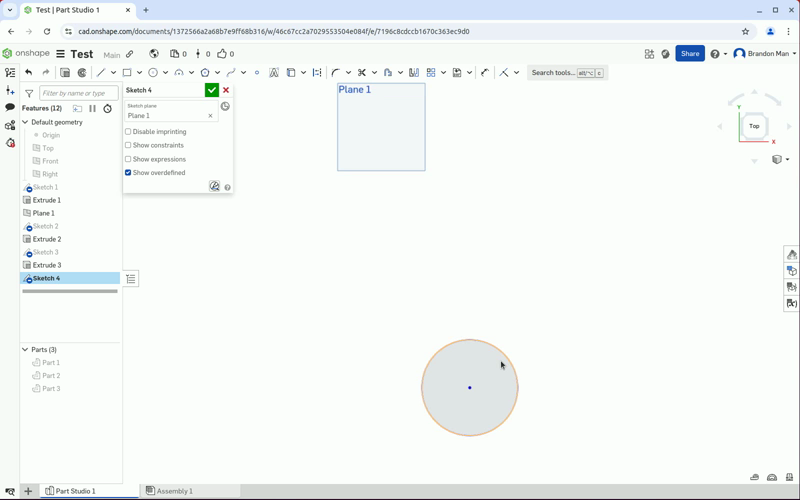
scroll(6)
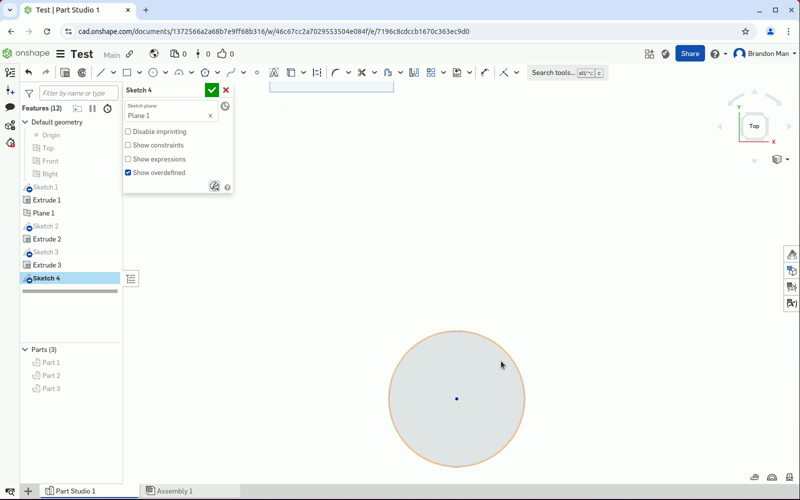
scroll(6)
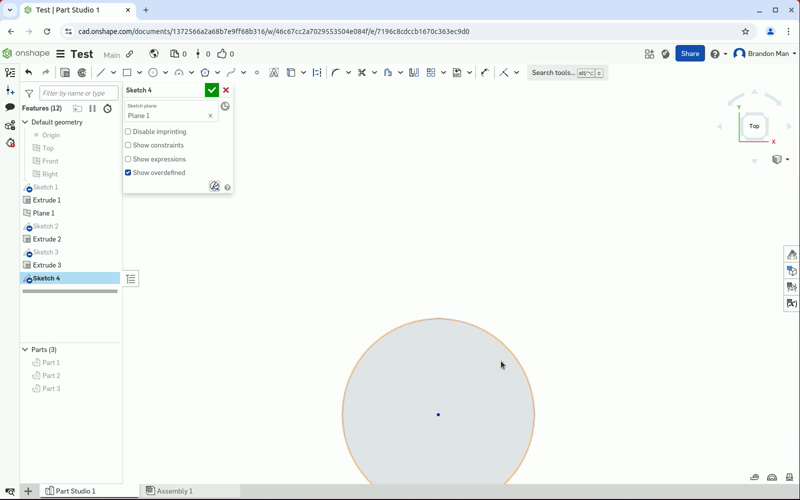
scroll(6)
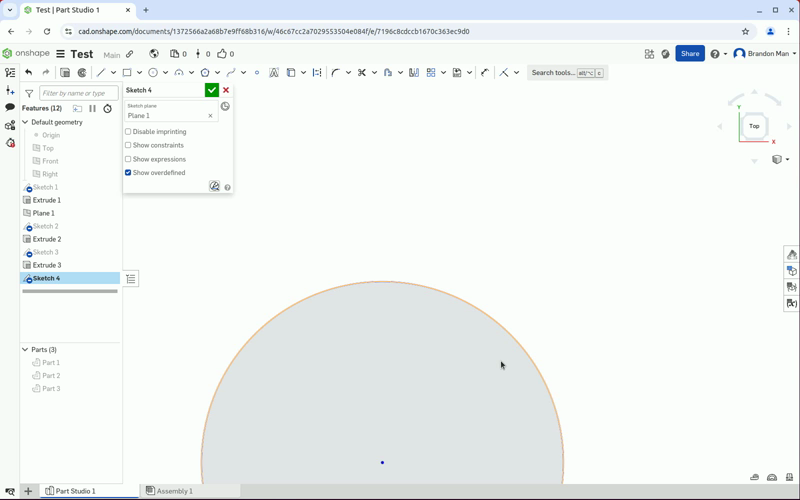
click(501, 360)
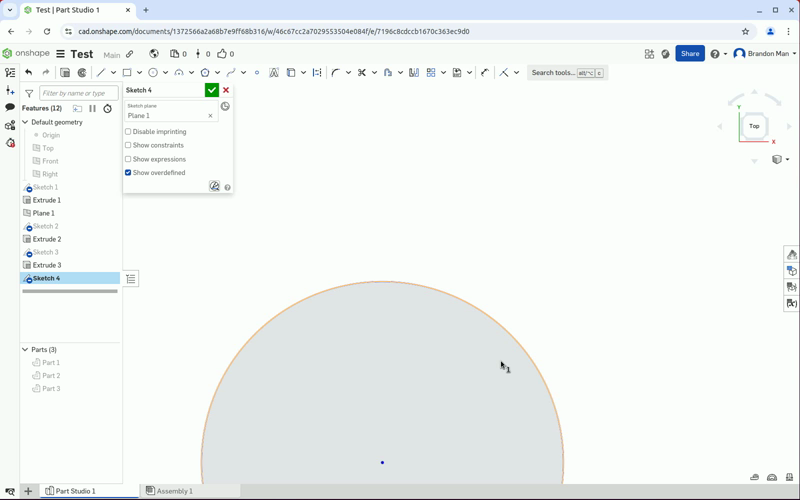
scroll(-6)
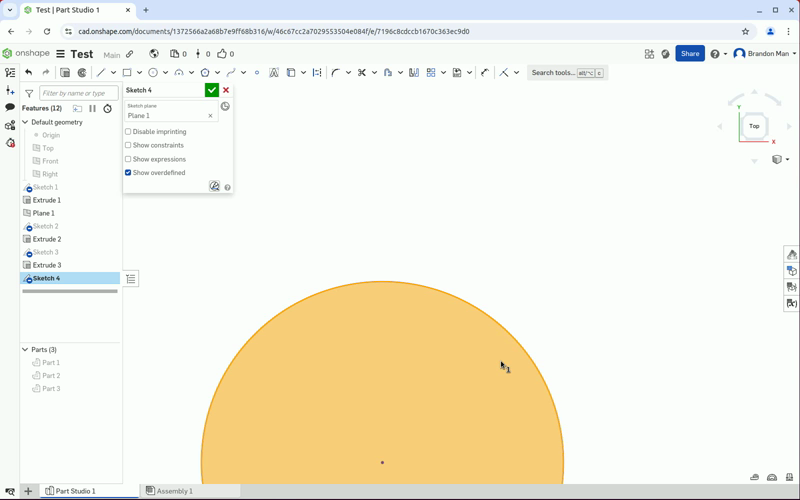
scroll(-6)
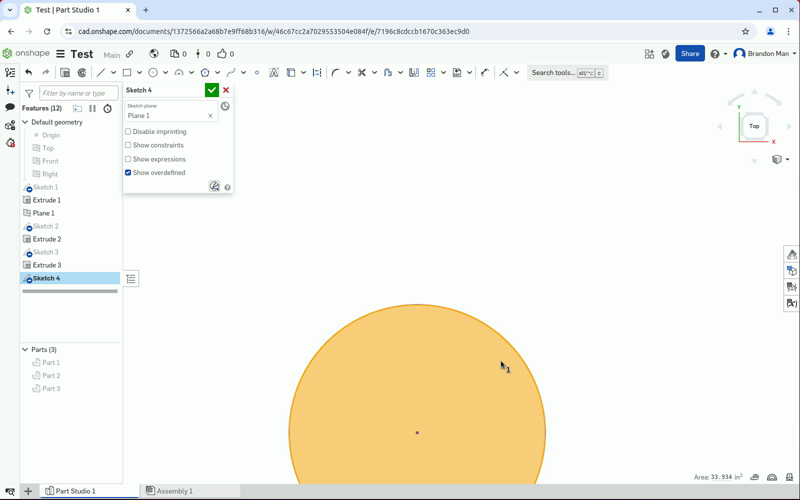
scroll(-6)
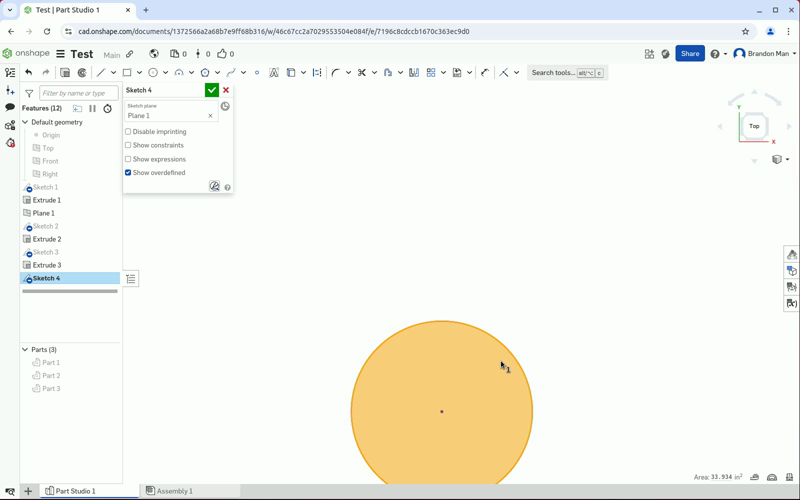
scroll(-6)
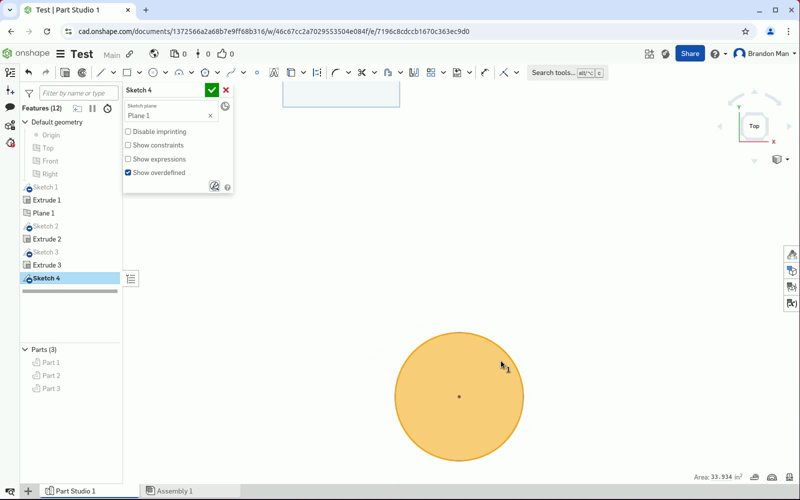
scroll(-6)
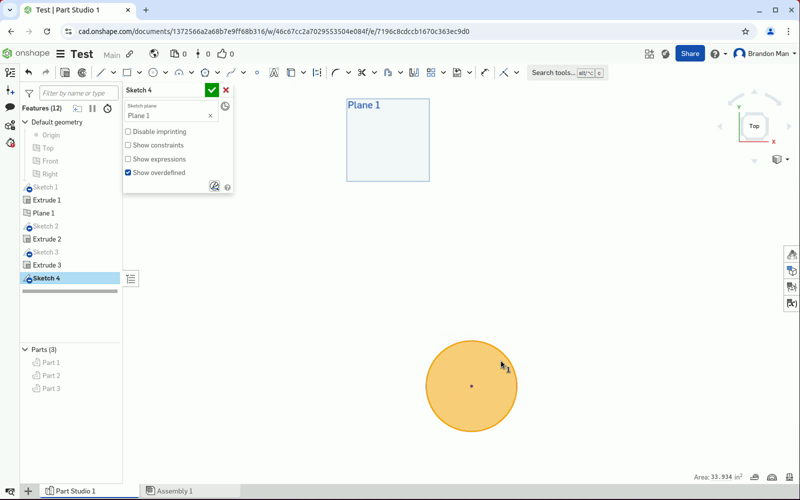
scroll(-6)
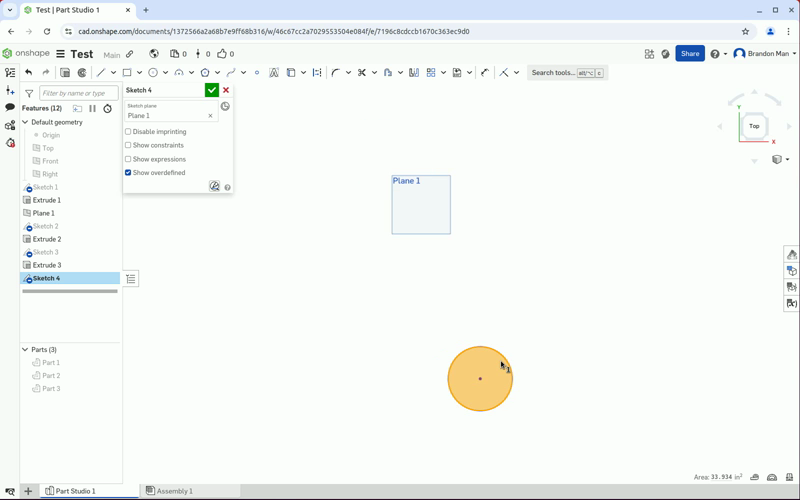
scroll(-6)
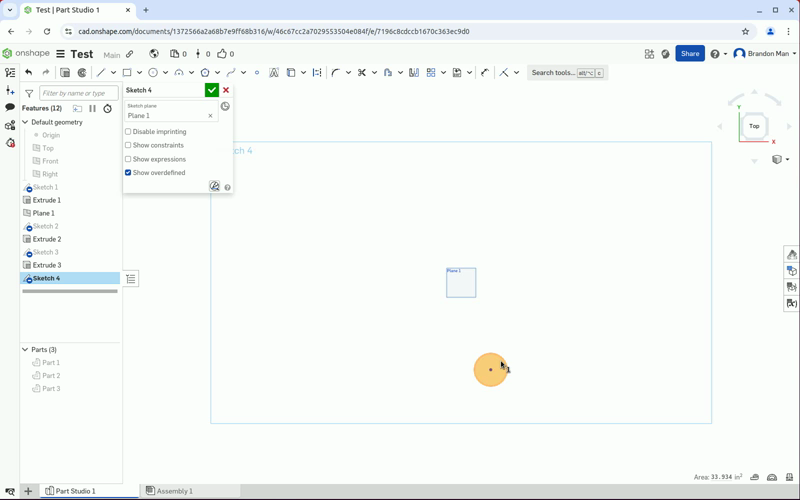
mouse_move(73, 352)
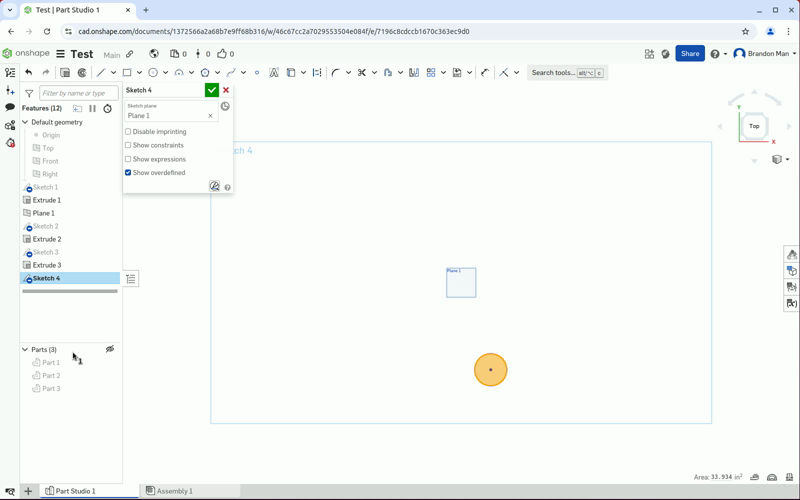
key(shift+y)
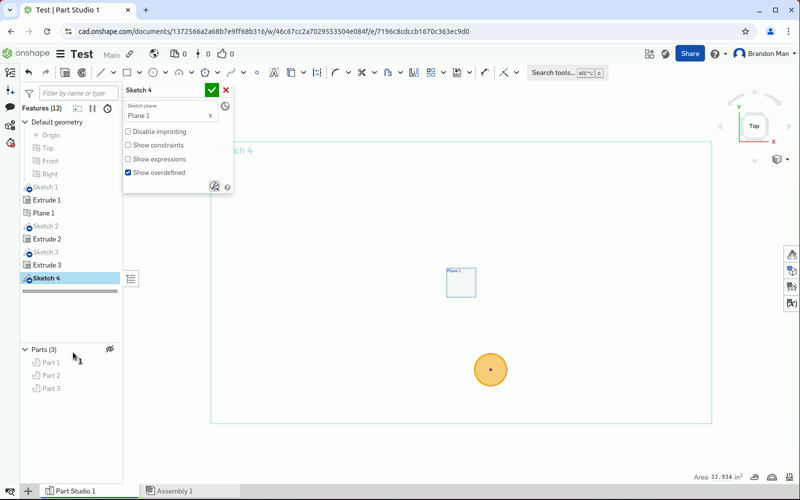
key(shift+e)
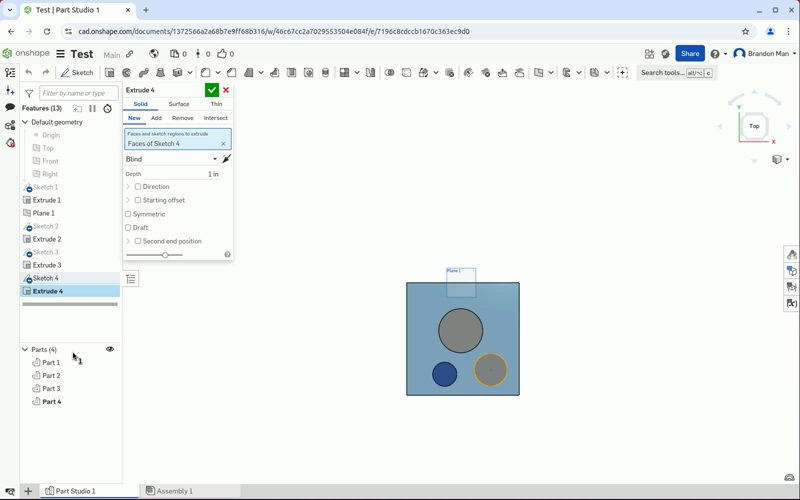
mouse_move(143, 106)
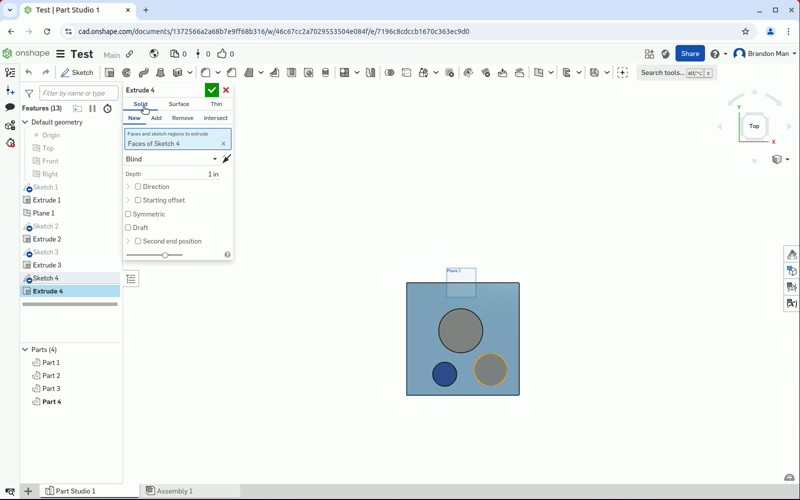
click(143, 106)
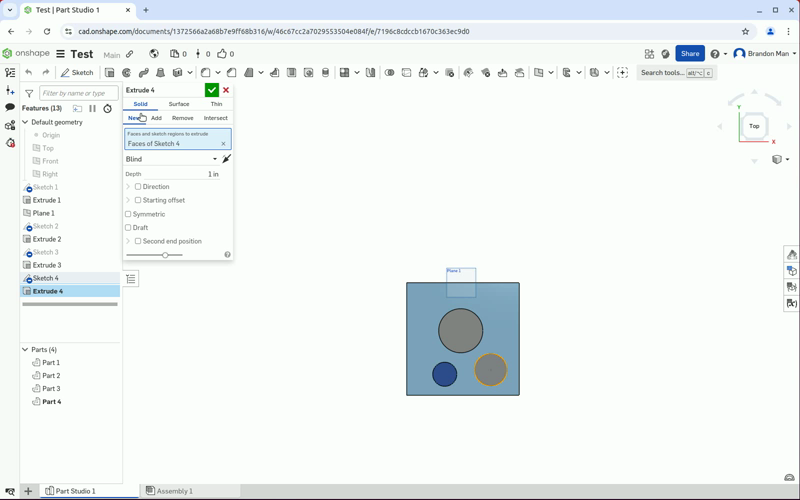
mouse_move(137, 120)
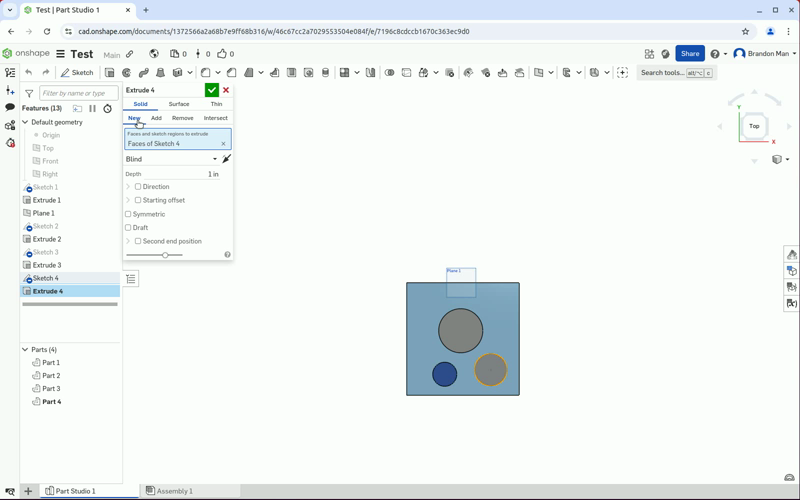
click(137, 120)
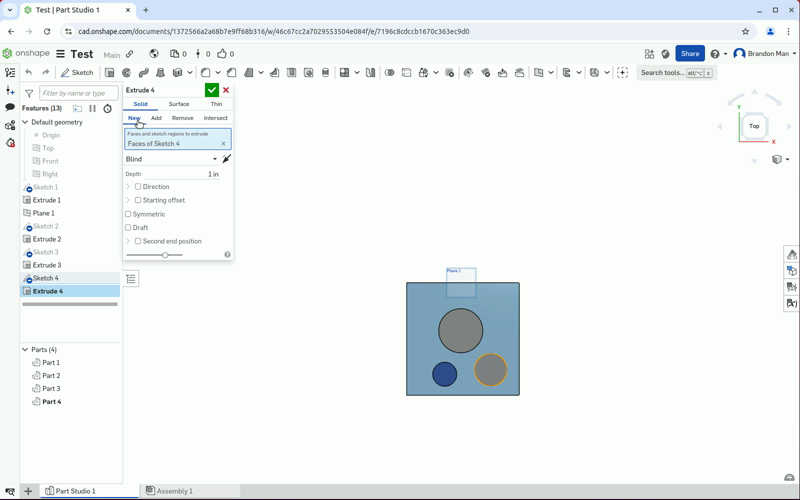
key(tab, 4)
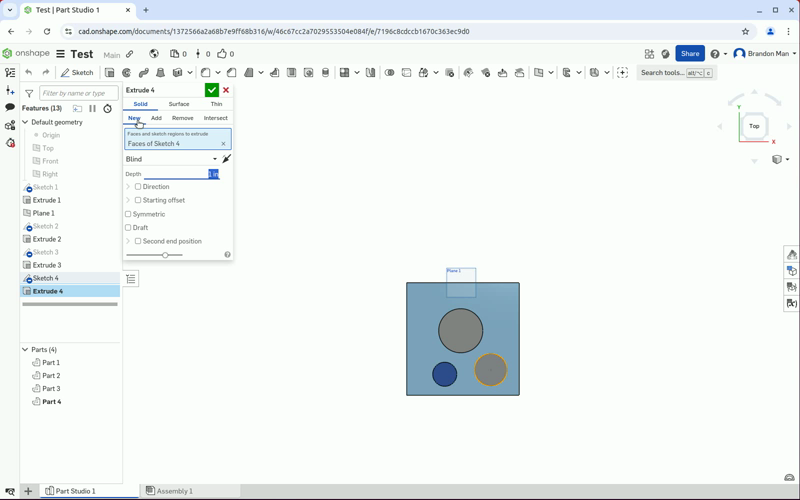
text(4.814)
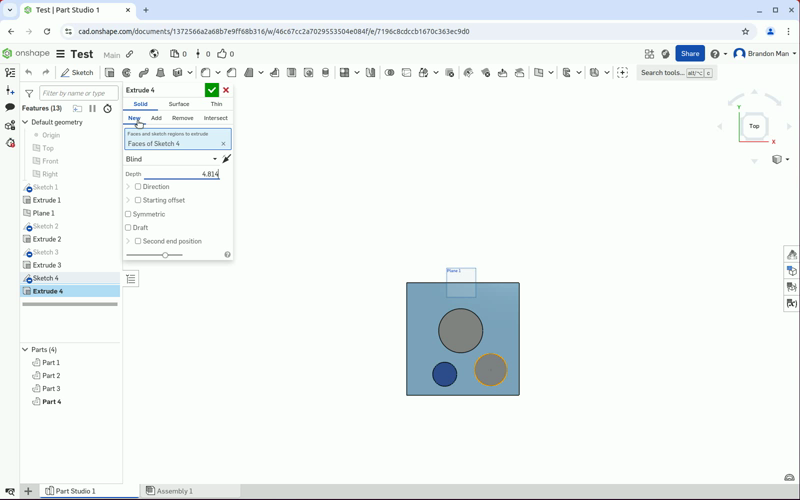
key(enter)
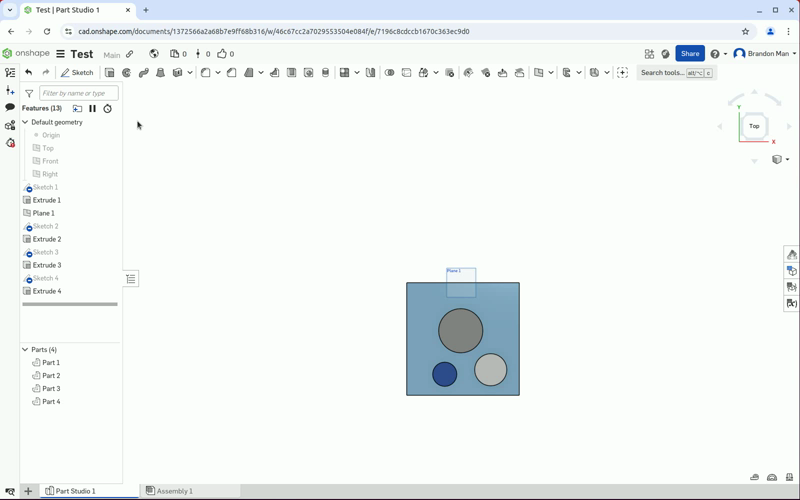
key(shift+h)
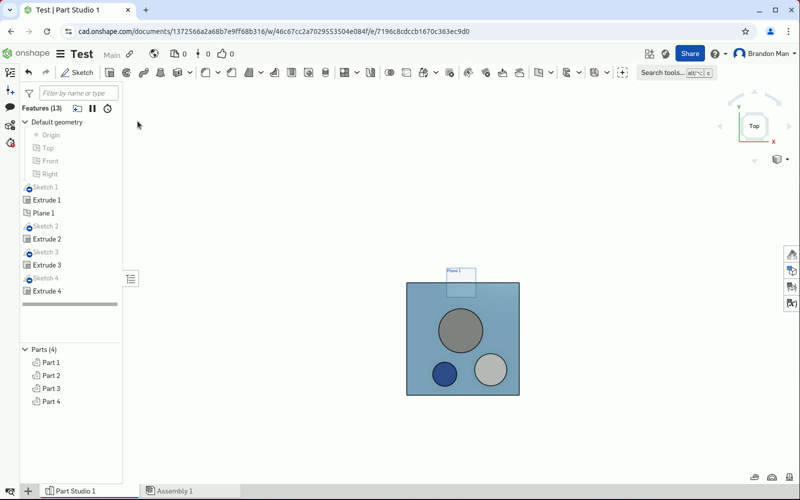
key(shift+h)
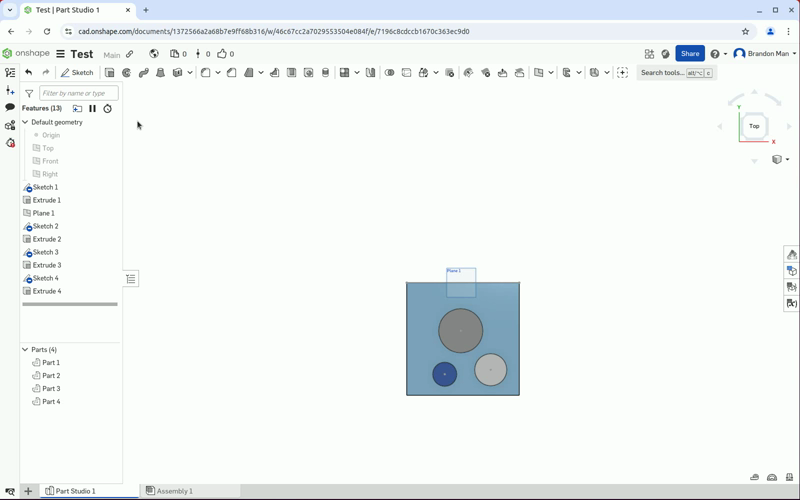
key(shift+7)
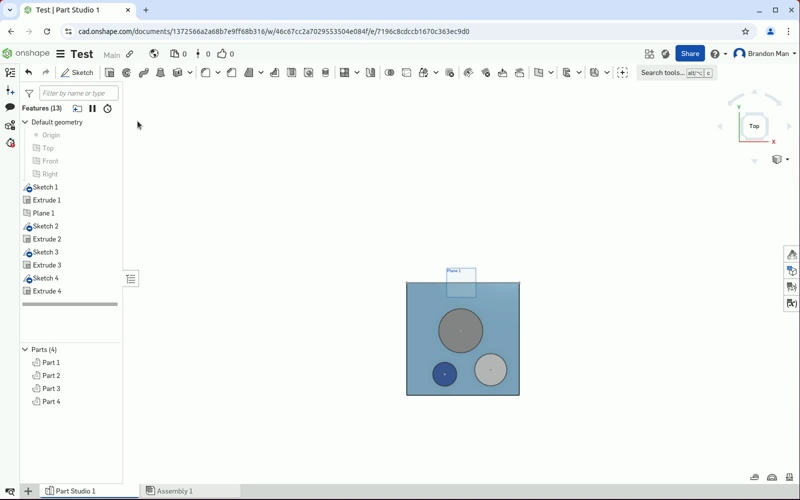
key(up, 3)
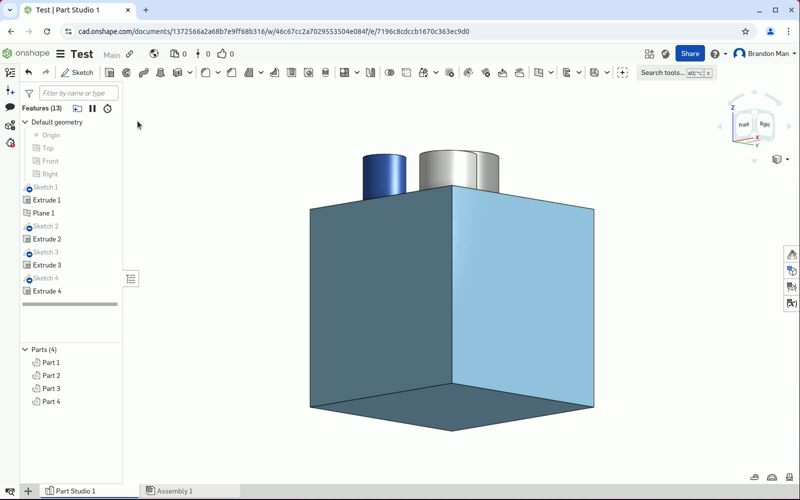
key(left, 3)
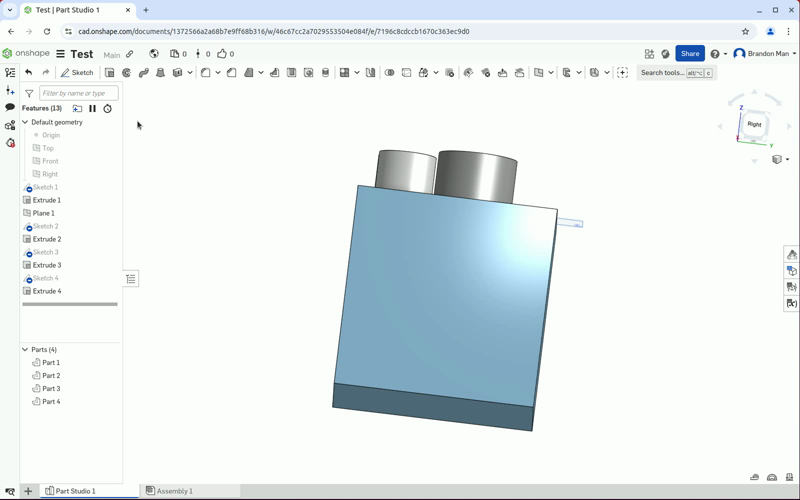
key(right, 3)
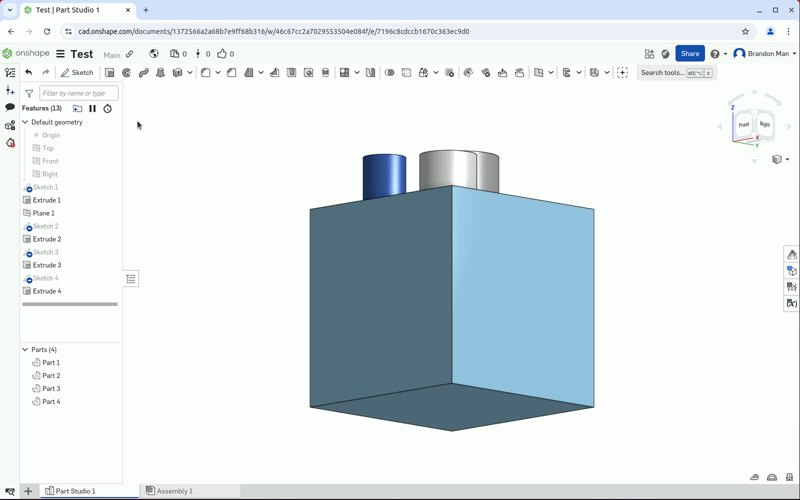
key(down, 3)
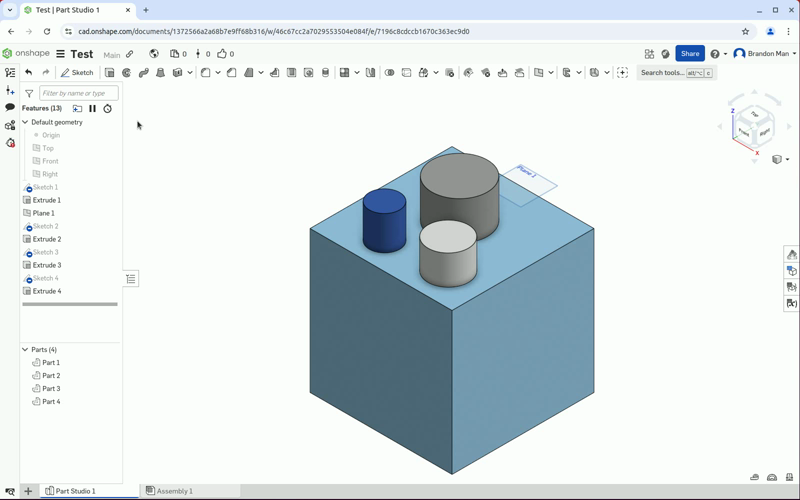
mouse_move(73, 189)
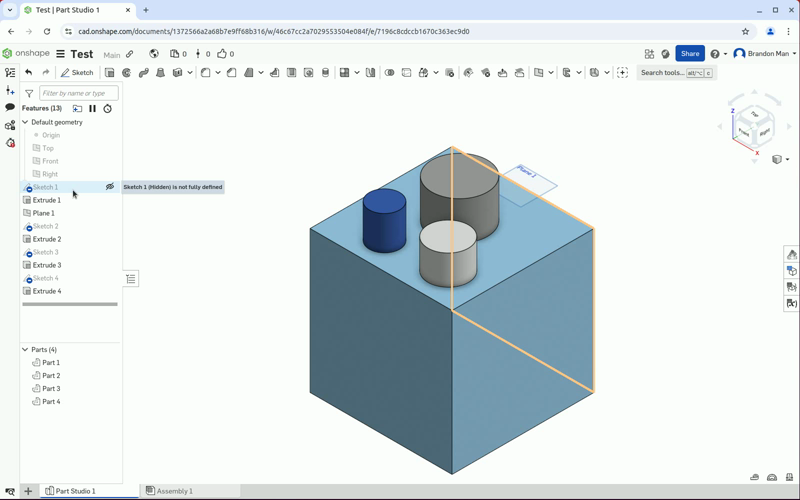
click(73, 189)